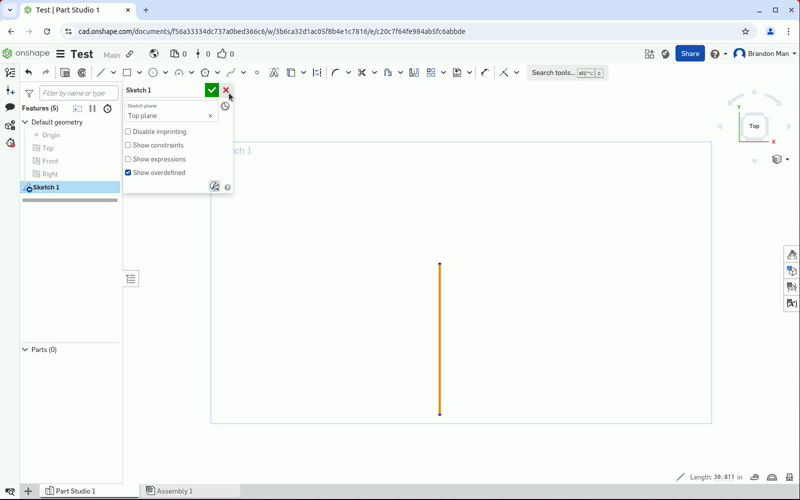
key(shift+h)
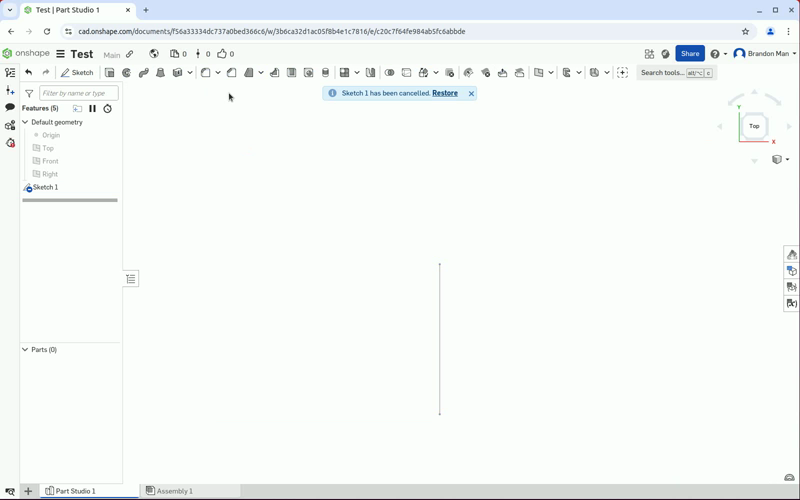
key(shift+s)
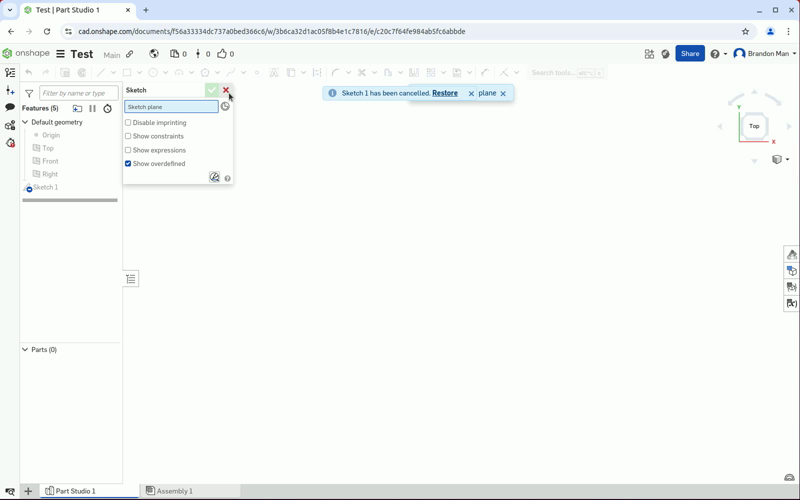
mouse_move(73, 150)
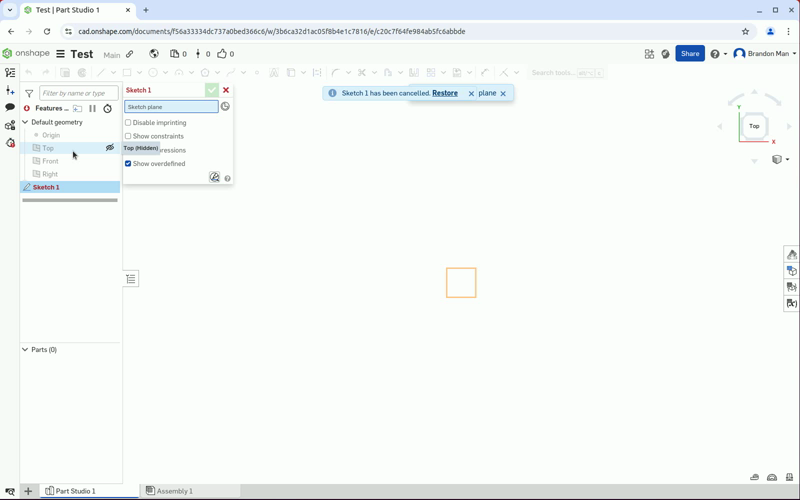
click(73, 150)
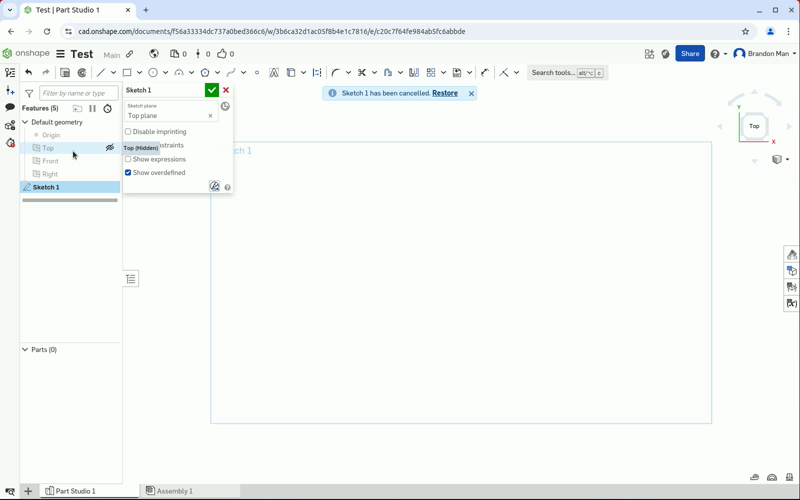
mouse_move(73, 352)
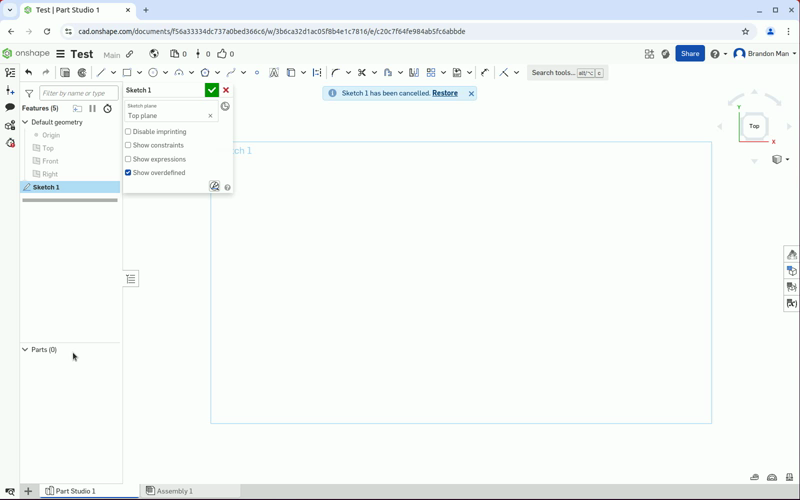
key(y)
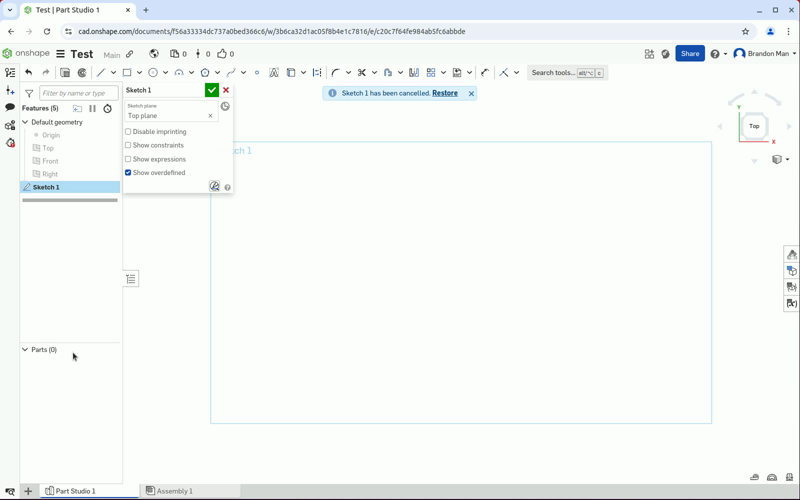
key(l)
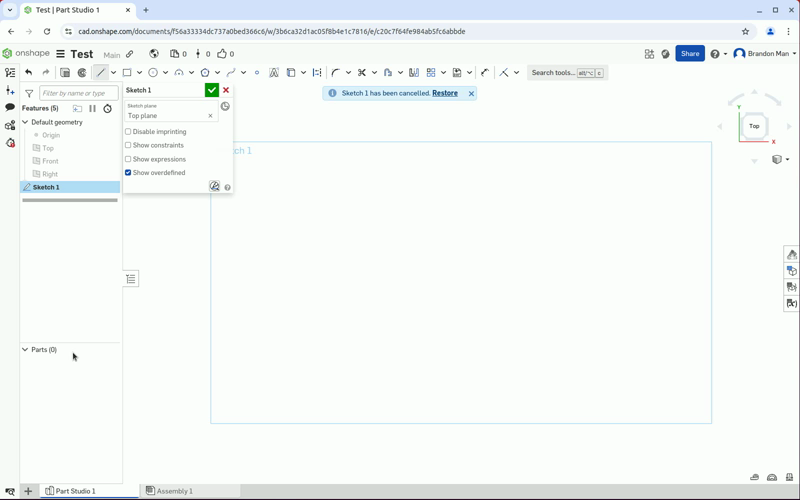
key_down(shift)
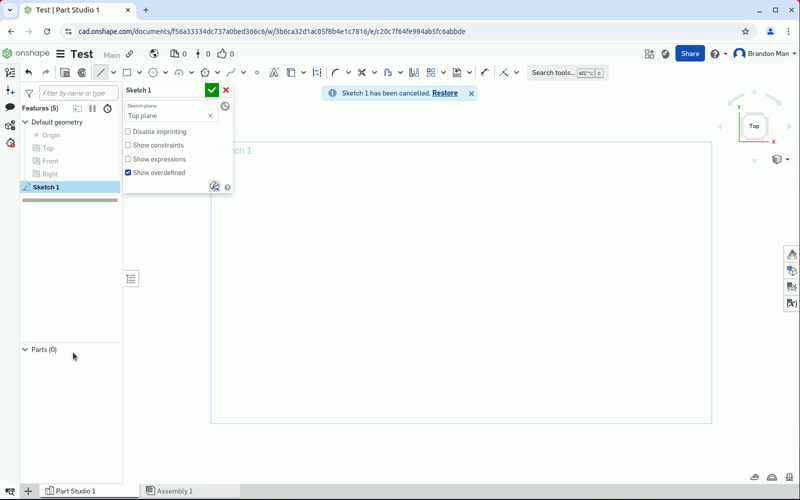
mouse_move(379, 322)
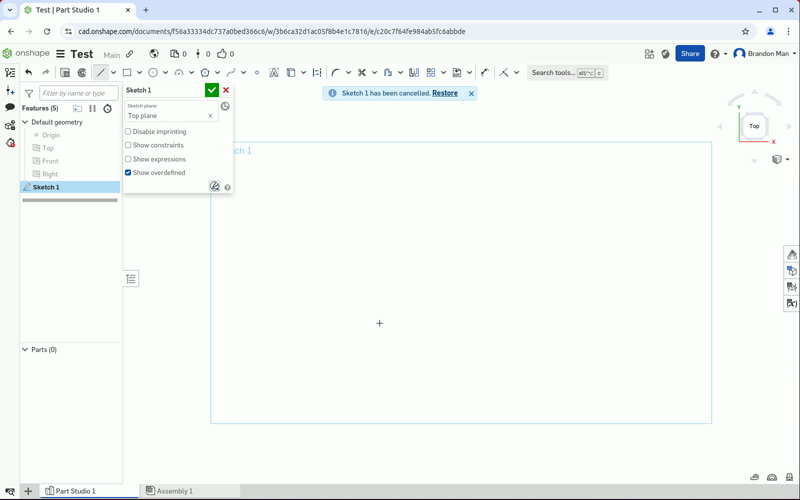
click(379, 322)
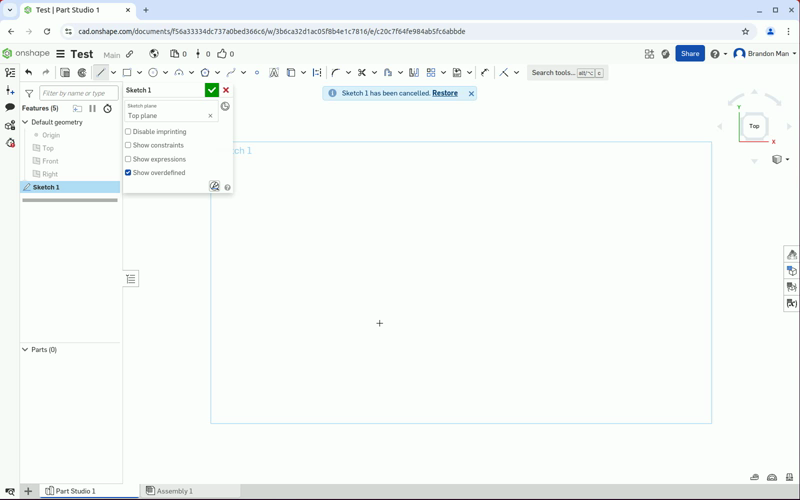
key_up(shift)
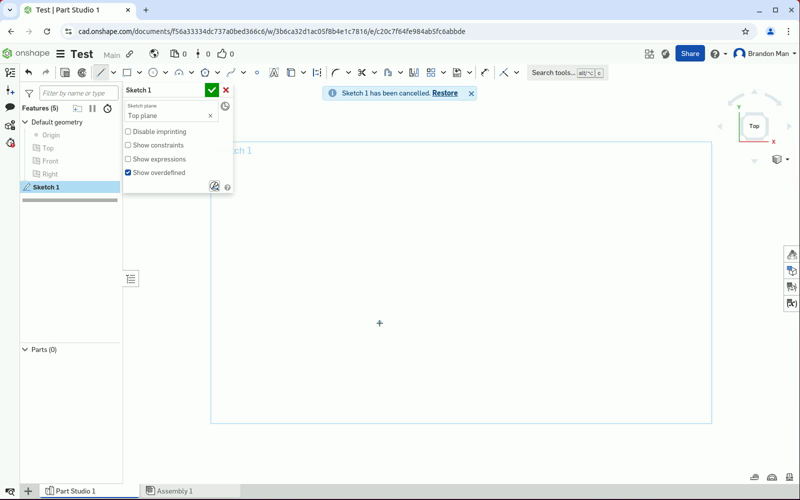
key_down(shift)
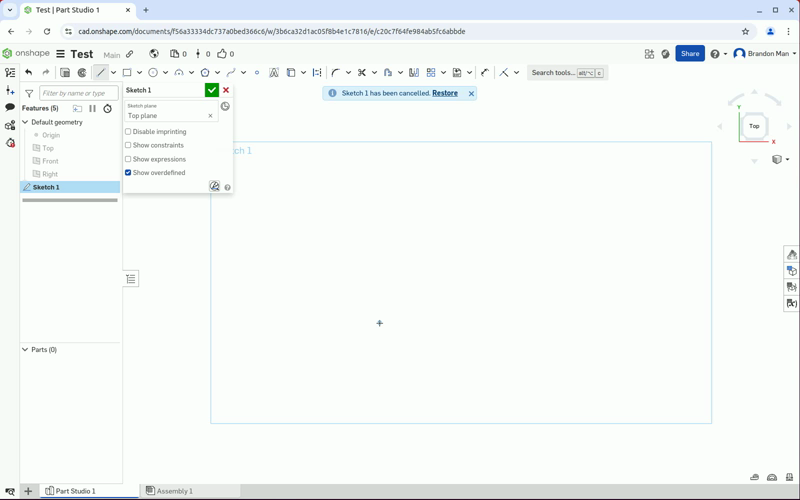
mouse_move(541, 322)
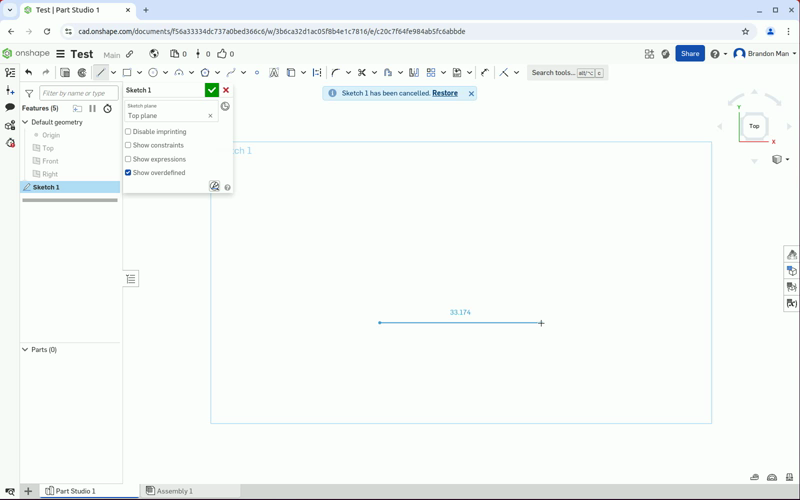
click(541, 322)
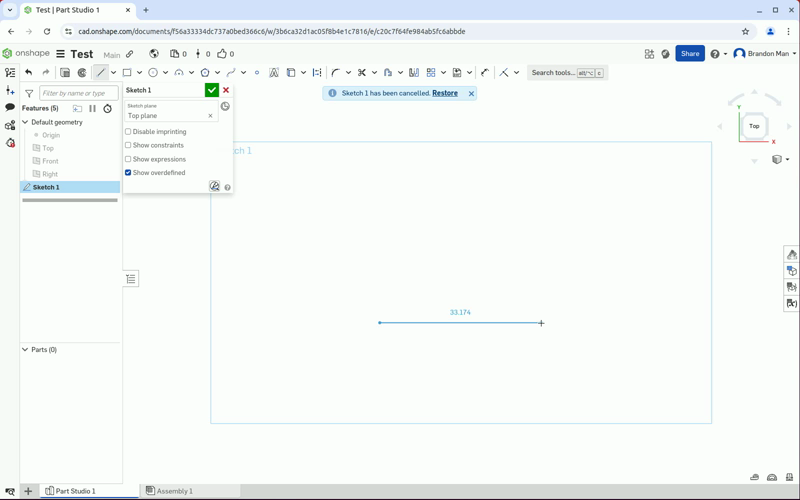
key_up(shift)
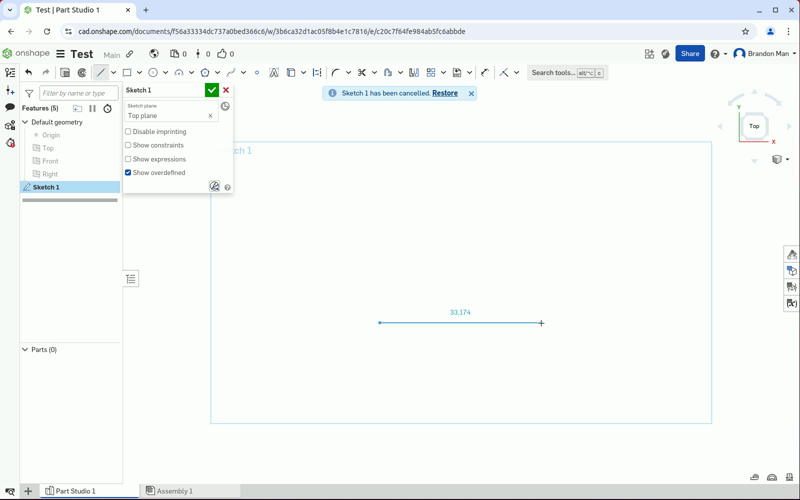
key_down(shift)
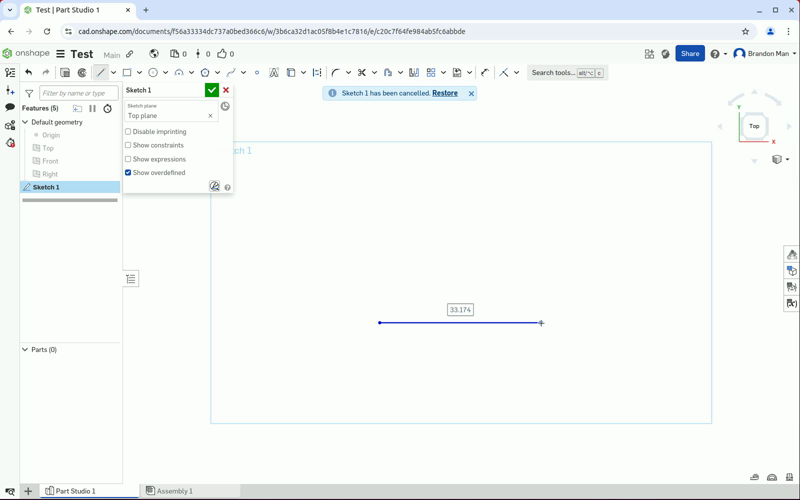
mouse_move(541, 243)
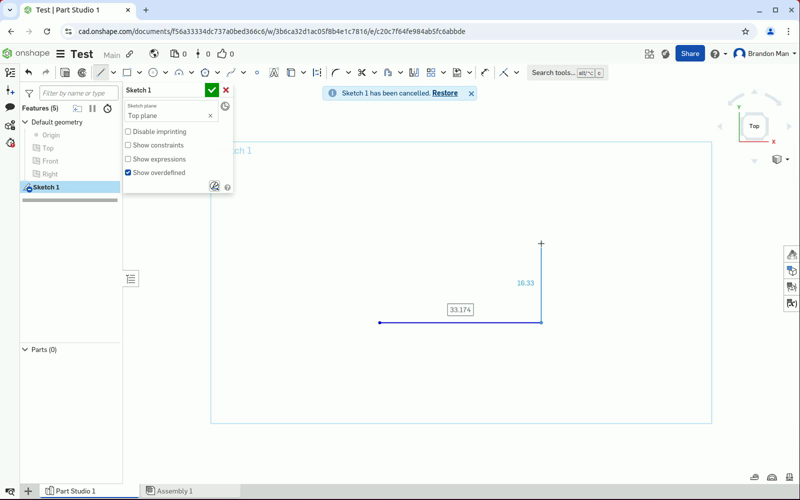
click(541, 243)
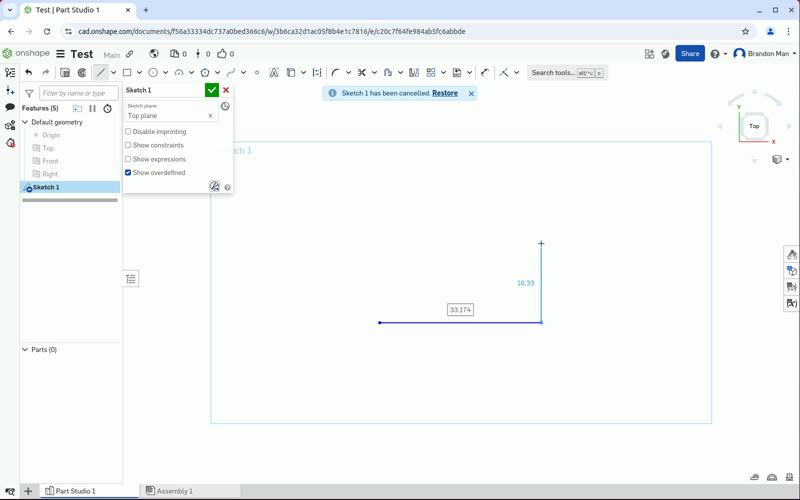
key_up(shift)
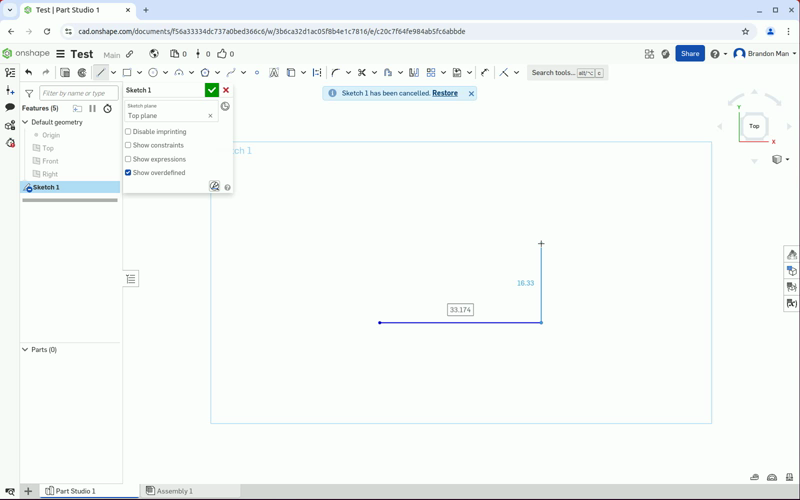
key_down(shift)
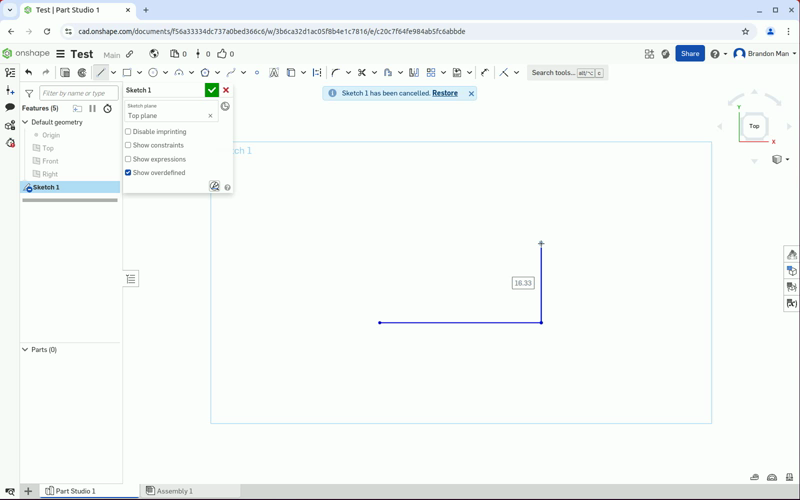
mouse_move(379, 243)
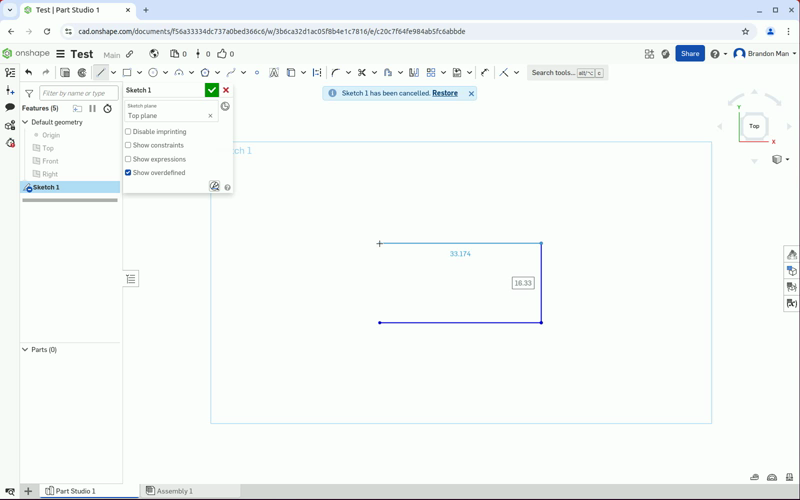
click(379, 243)
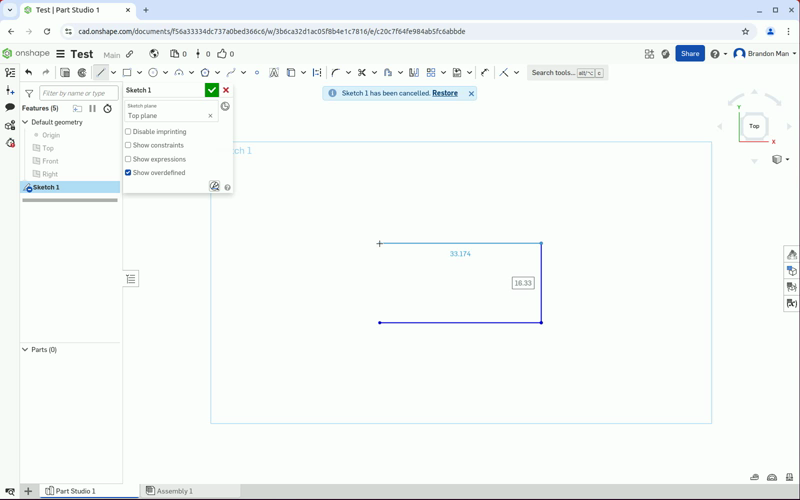
key_up(shift)
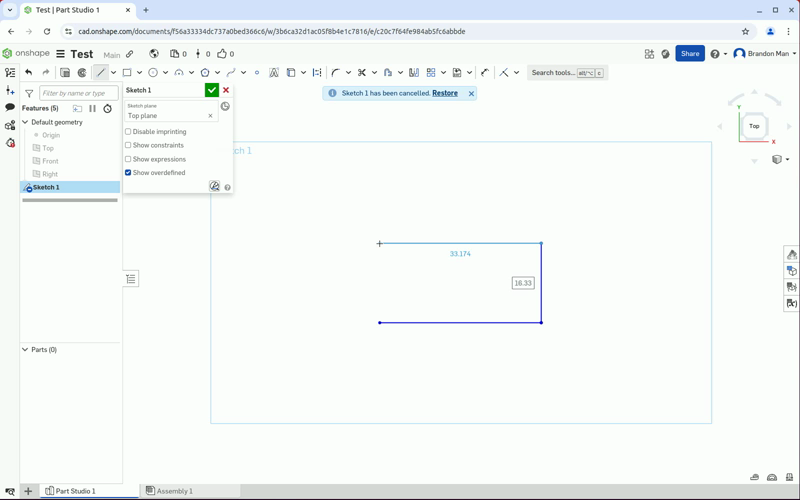
key_down(shift)
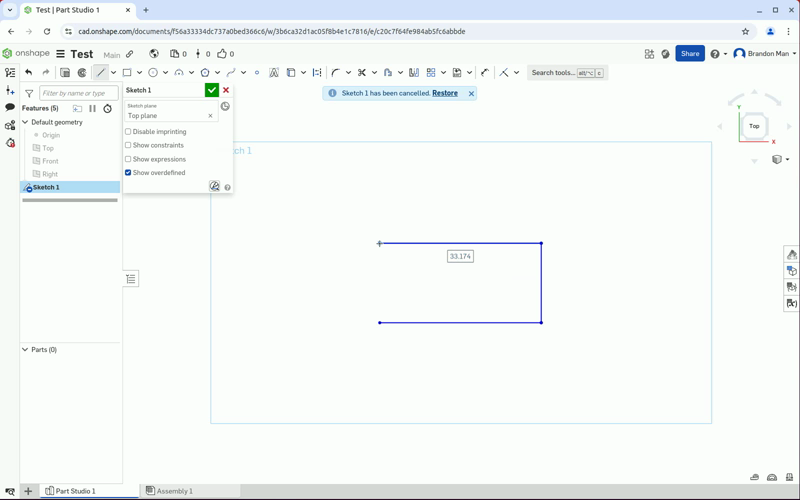
mouse_move(379, 322)
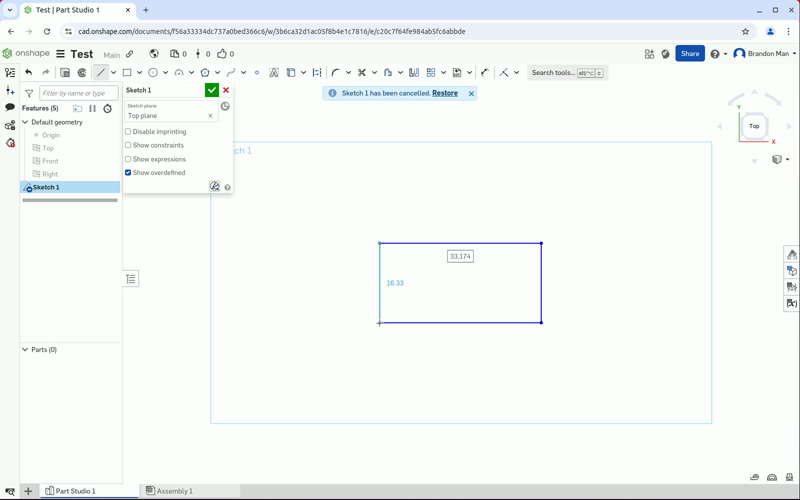
key_up(shift)
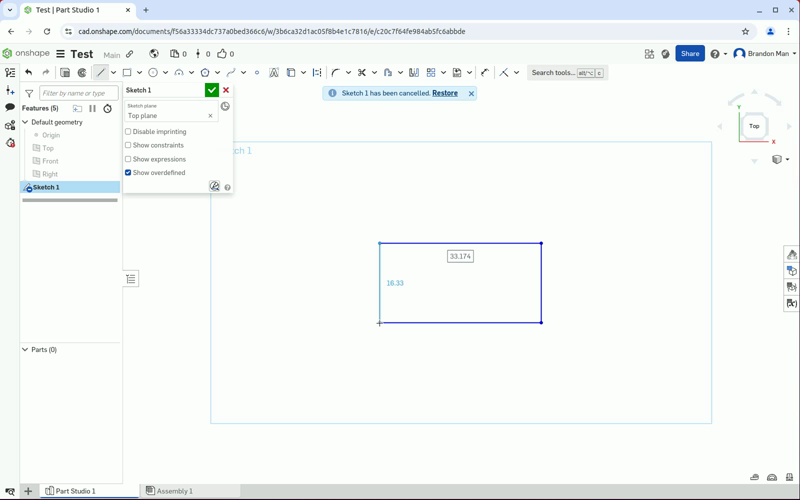
click(379, 322)
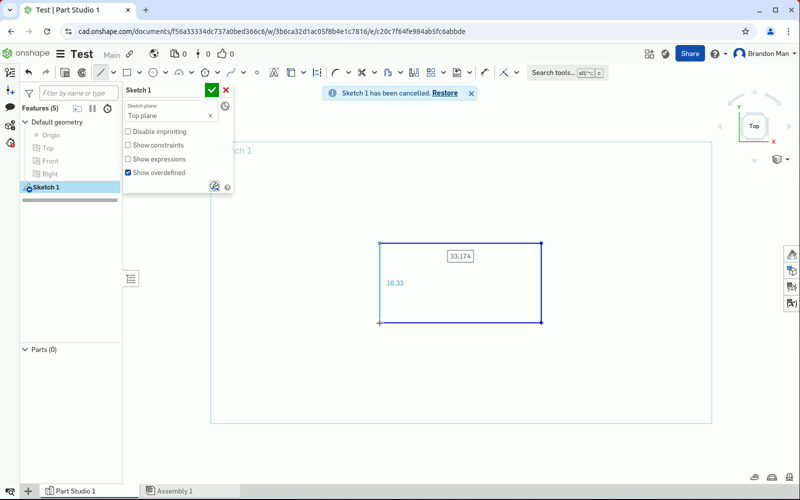
key(esc)
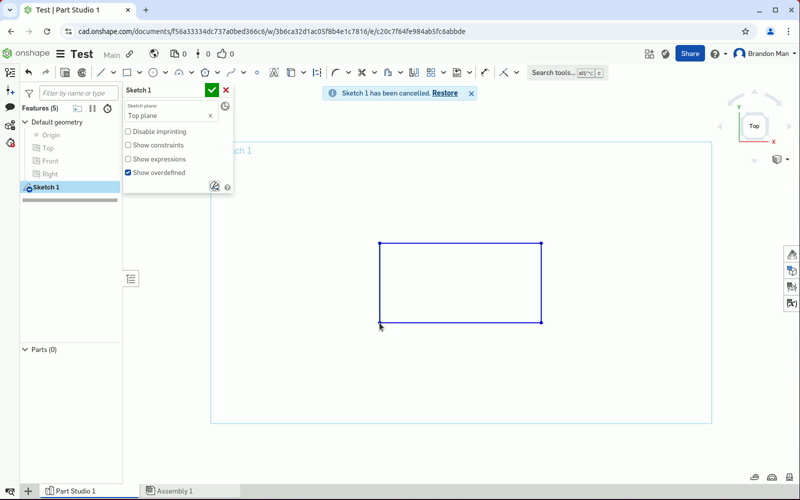
mouse_move(522, 278)
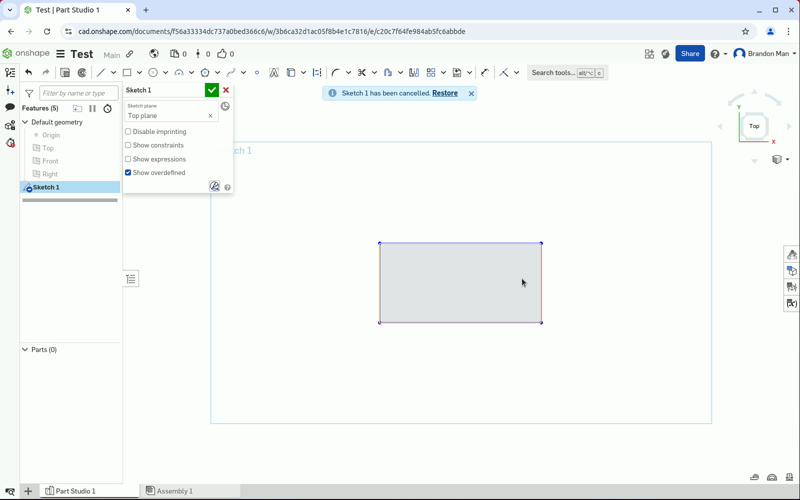
click(522, 278)
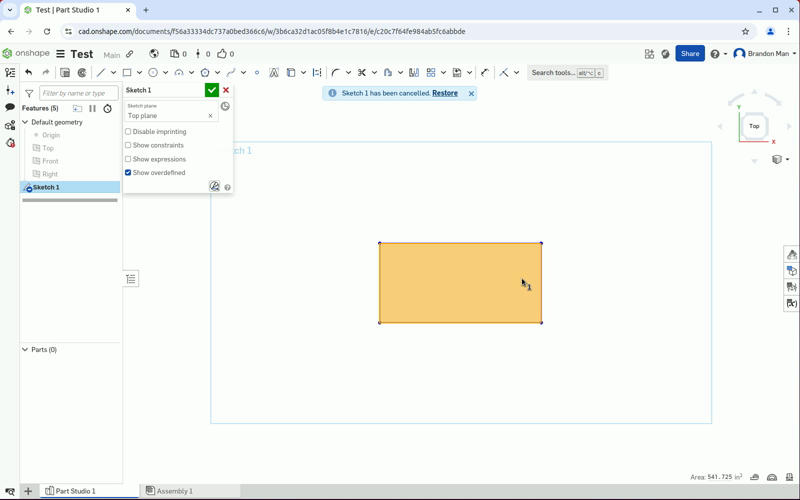
mouse_move(73, 352)
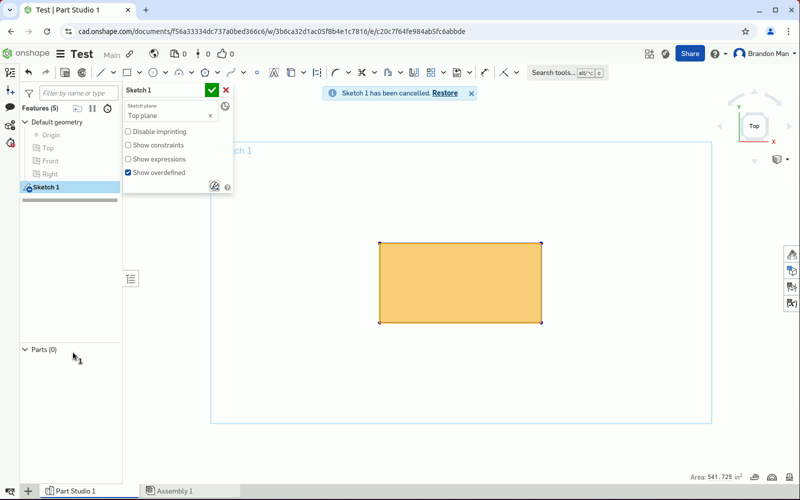
key(shift+y)
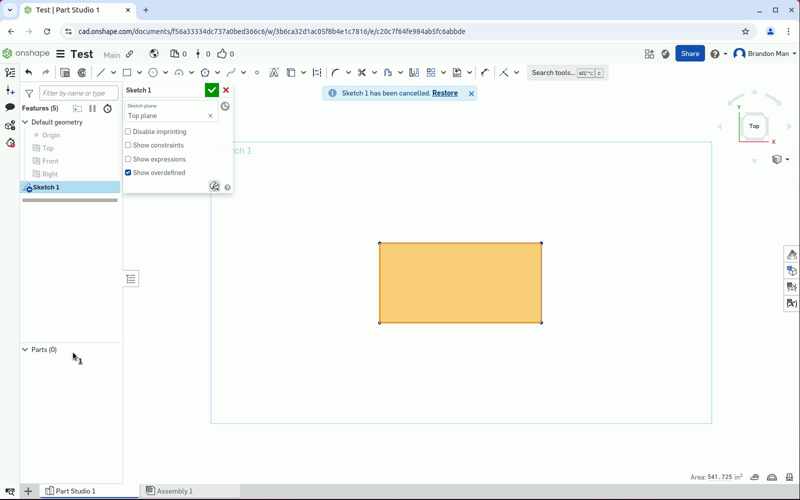
key(shift+e)
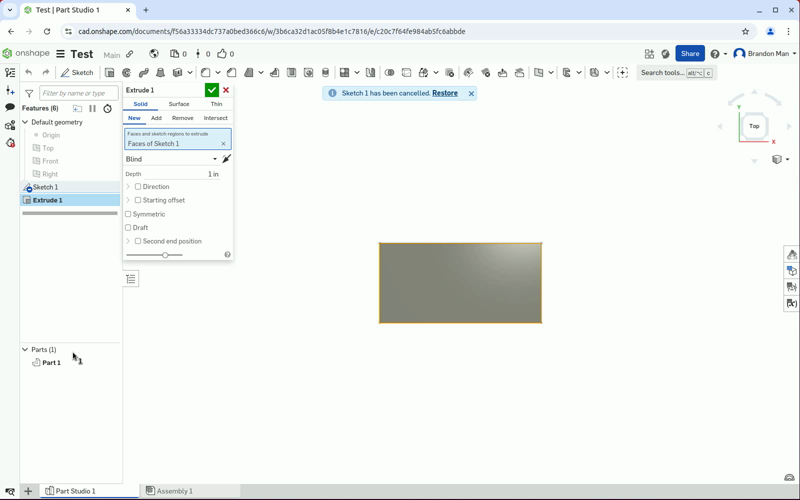
mouse_move(143, 106)
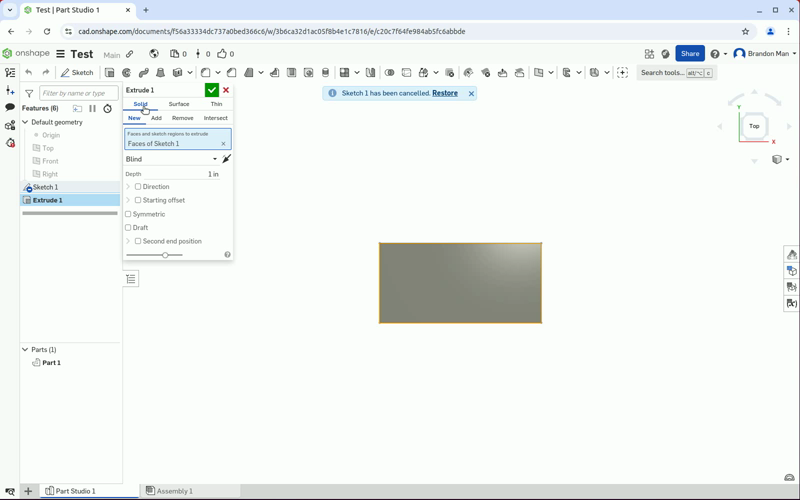
click(143, 106)
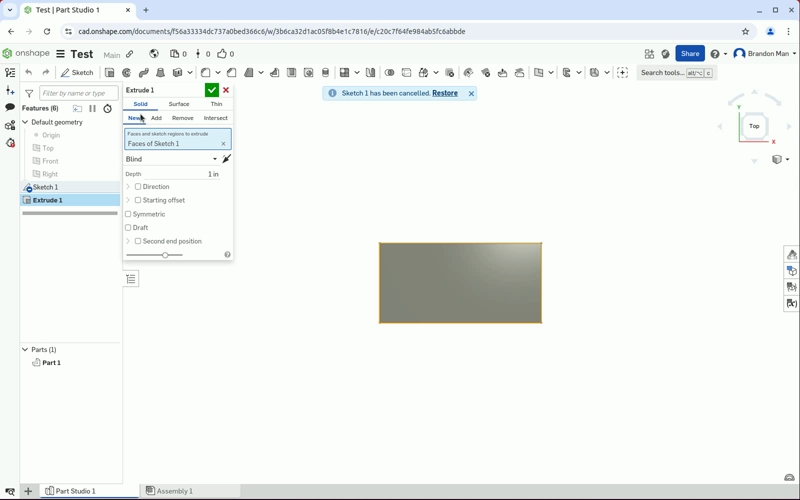
mouse_move(137, 120)
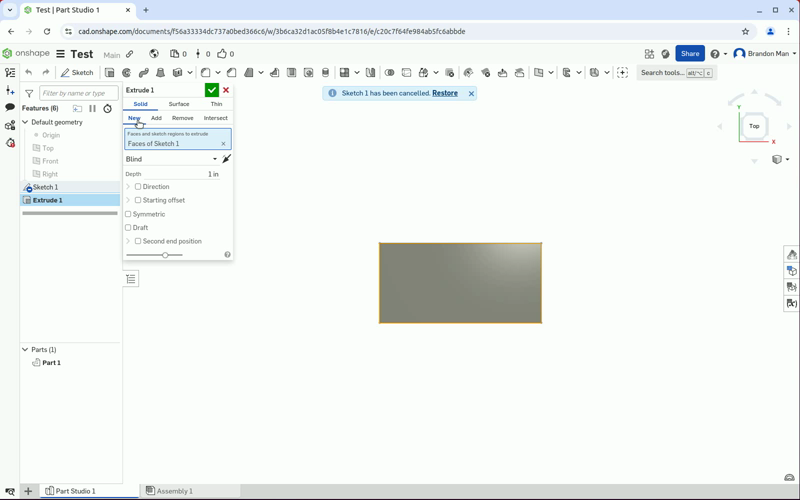
click(137, 120)
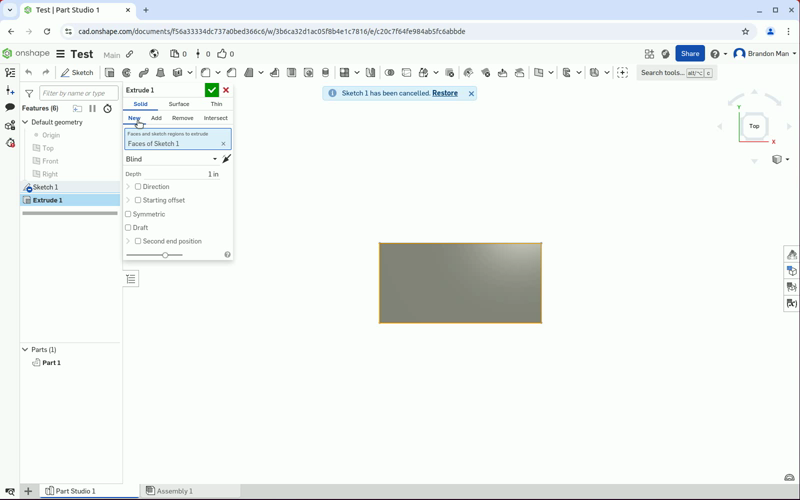
key(tab, 4)
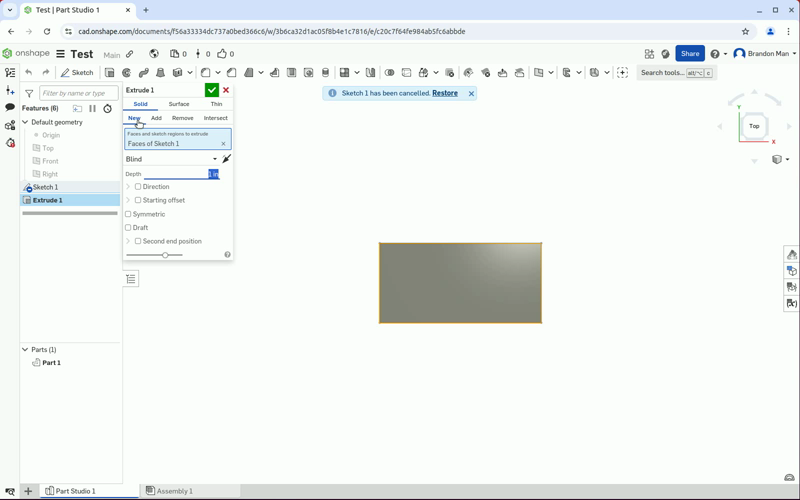
text(7.221)
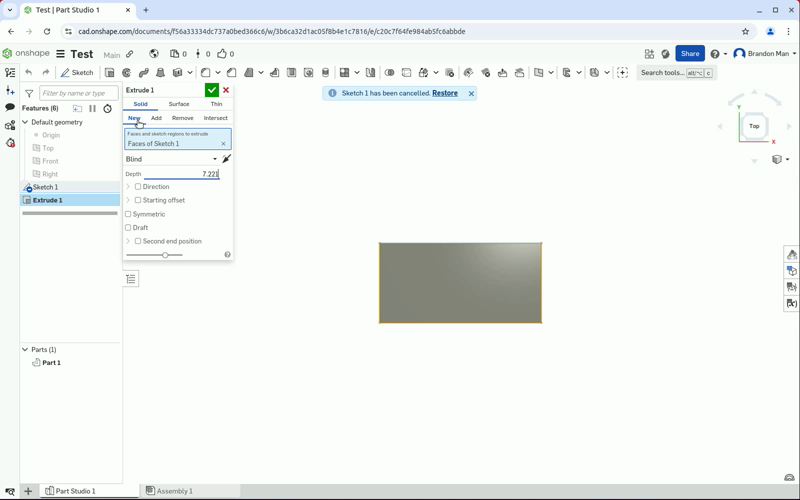
key(tab, 3)
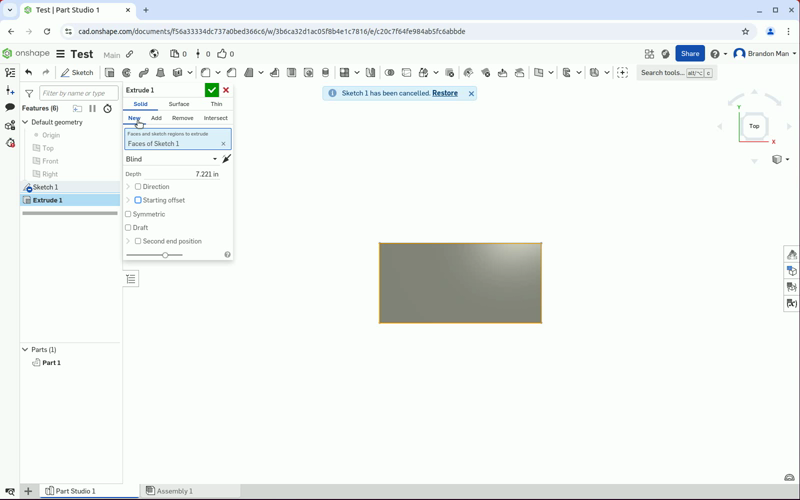
key(tab, 2)
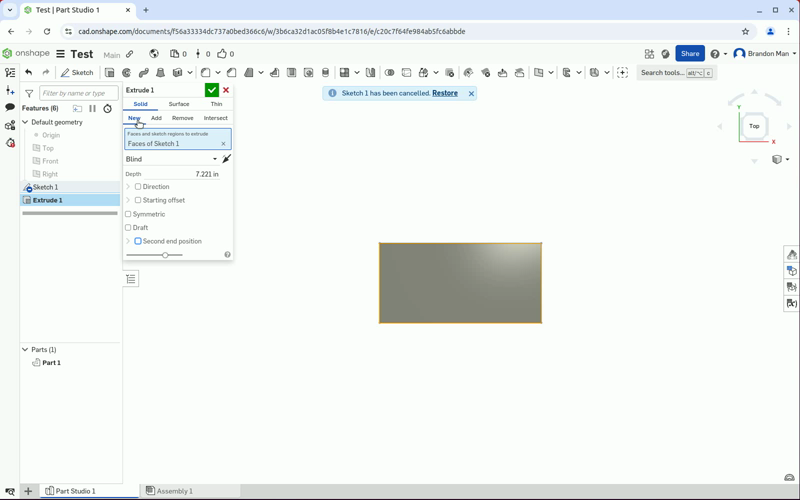
key(space)
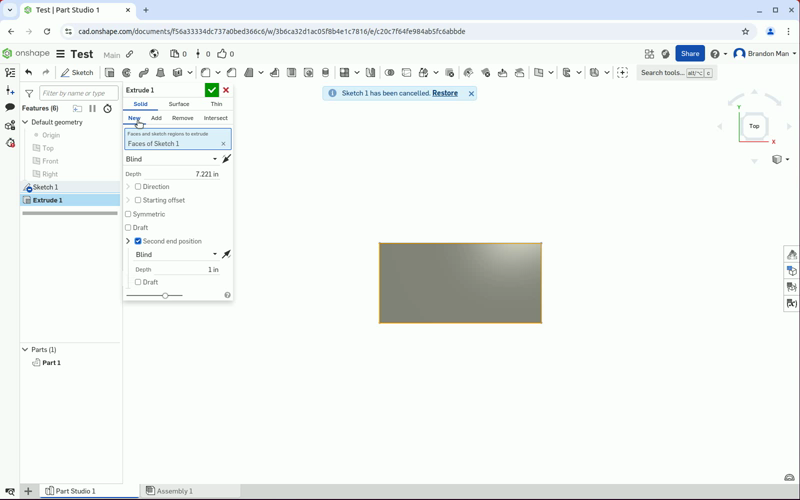
key(tab, 3)
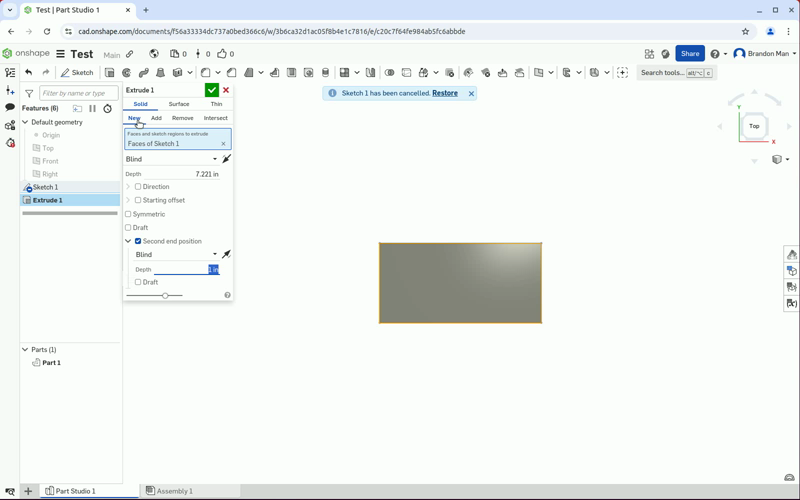
text(23.108)
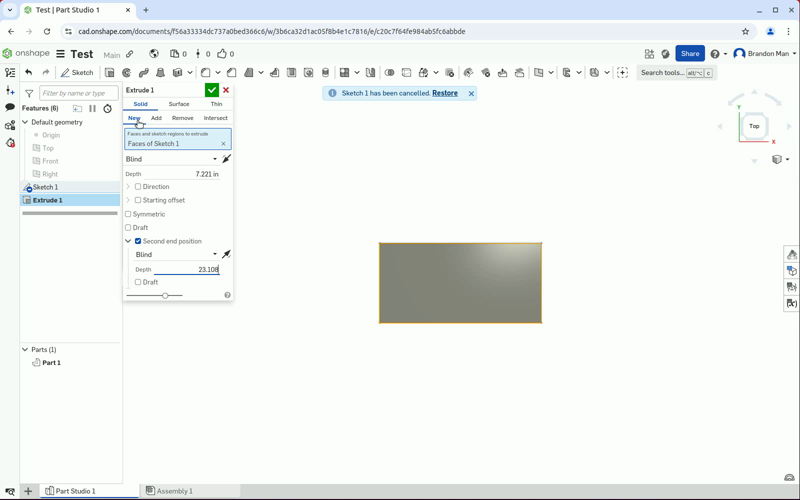
key(enter)
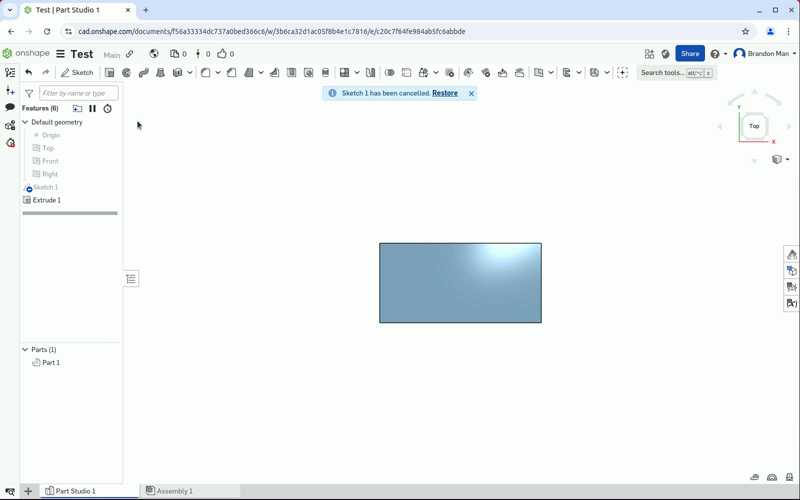
key(shift+h)
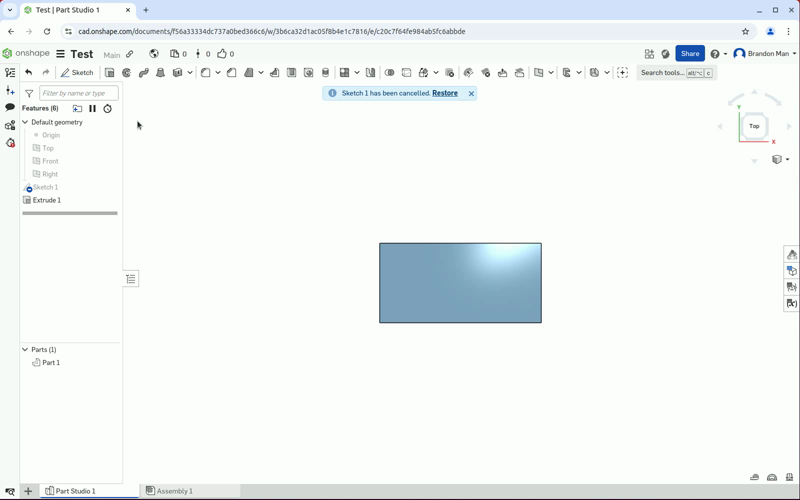
key(shift+h)
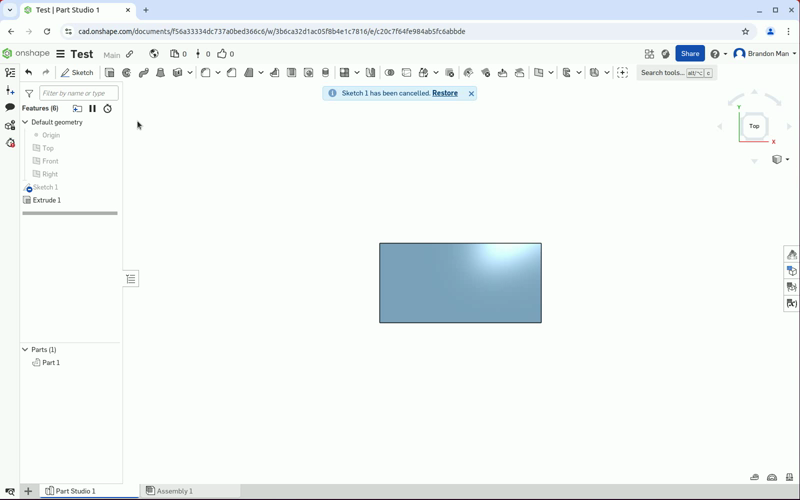
mouse_move(73, 189)
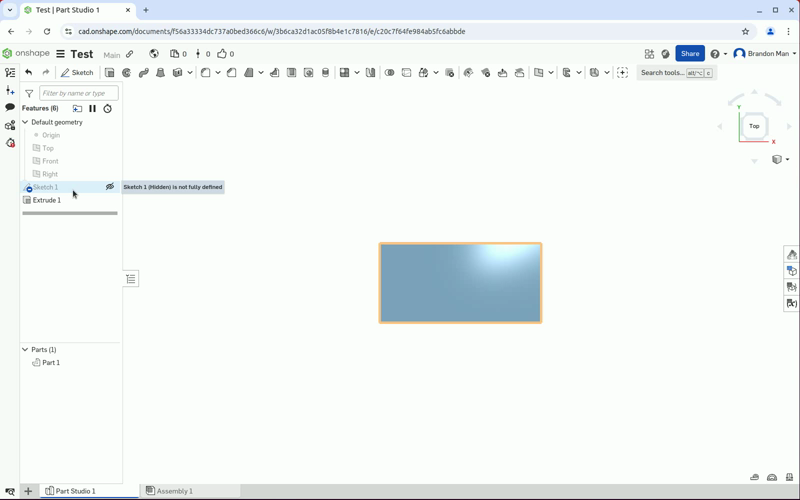
click(73, 189)
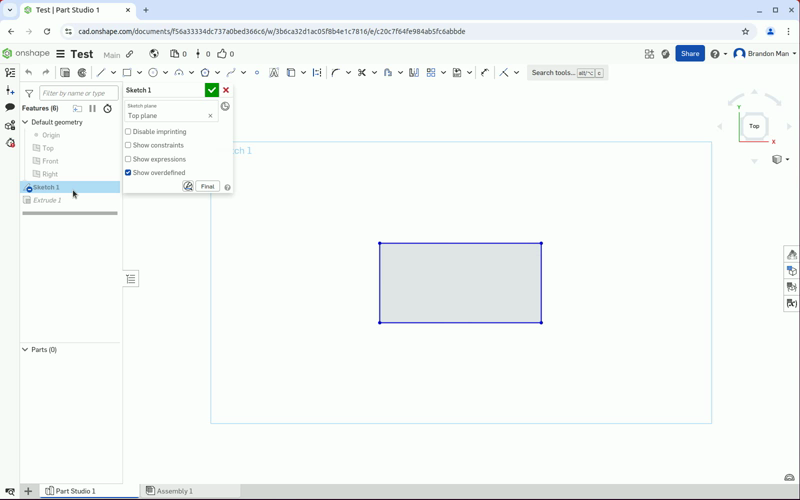
mouse_move(229, 92)
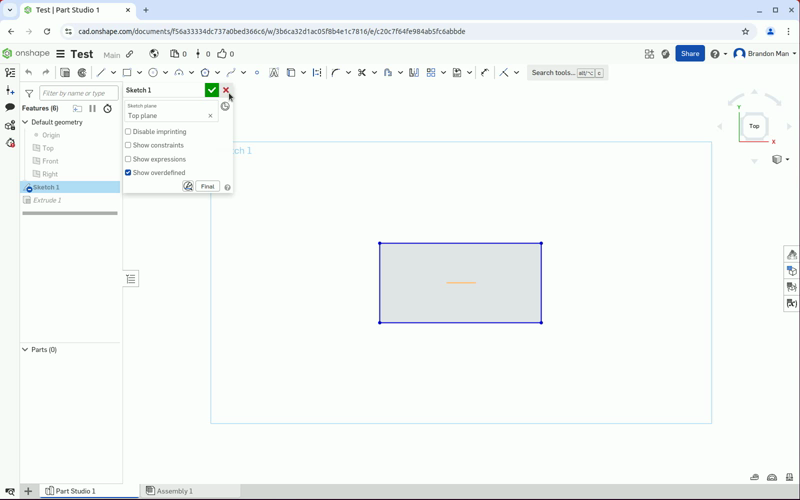
click(229, 92)
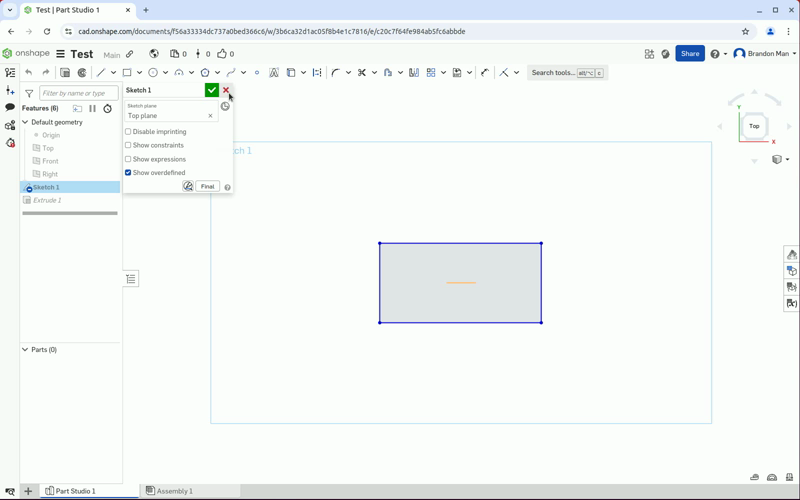
key(shift+s)
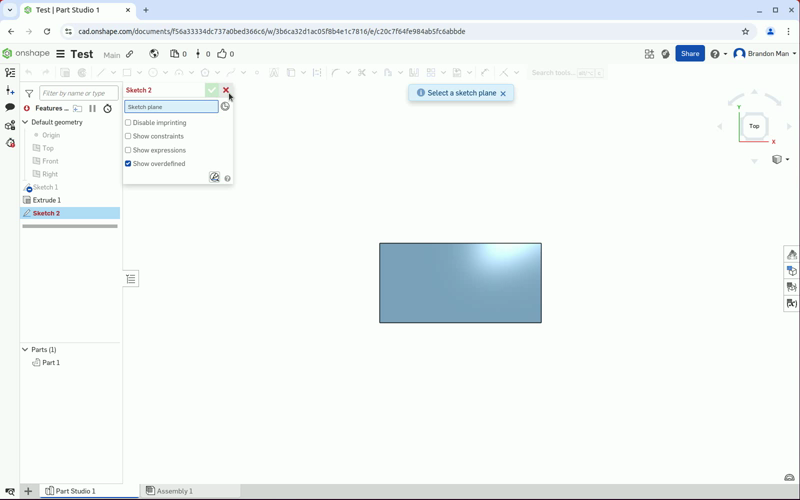
mouse_move(73, 150)
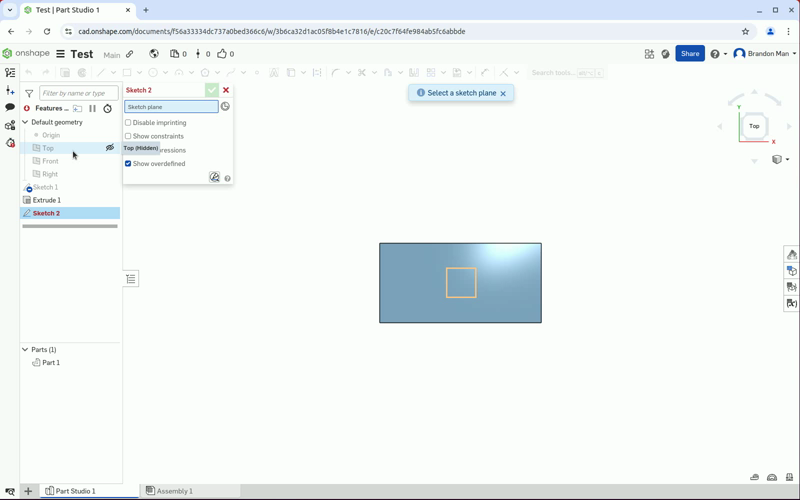
click(73, 150)
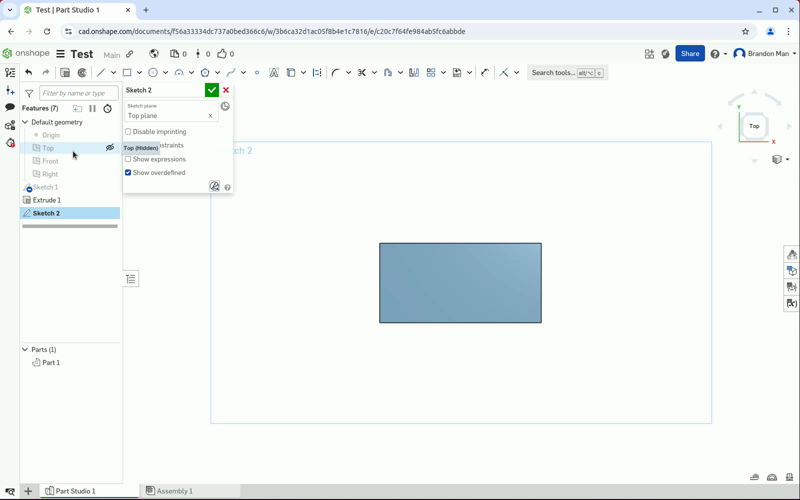
mouse_move(73, 352)
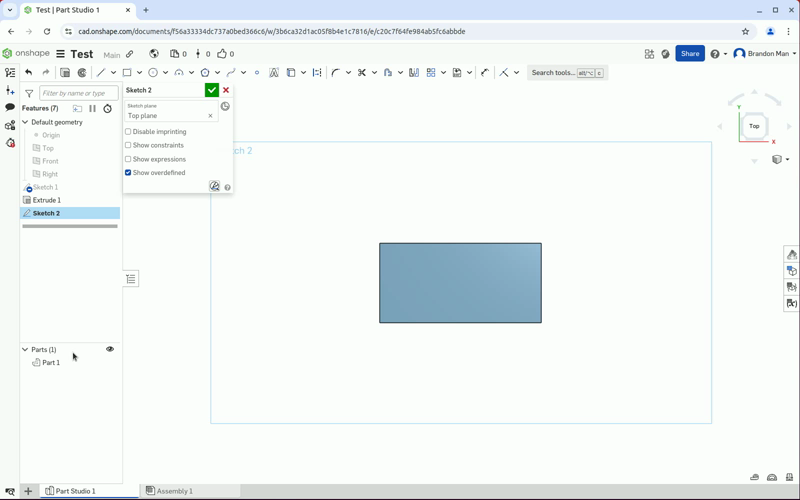
key(y)
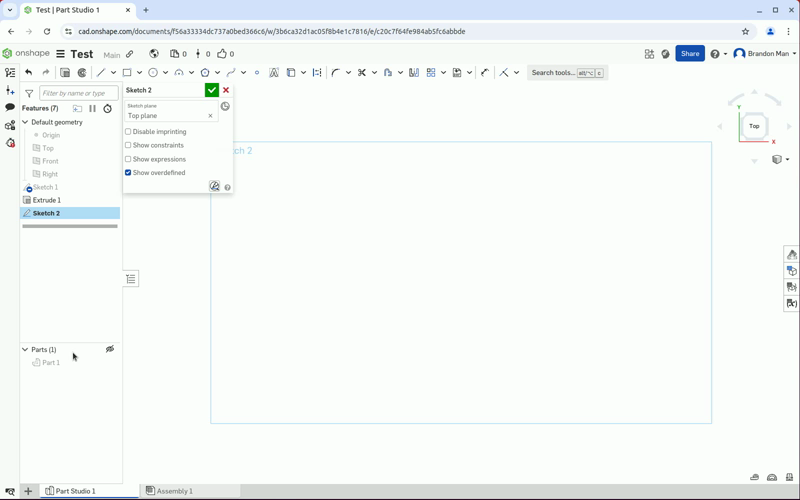
key(a)
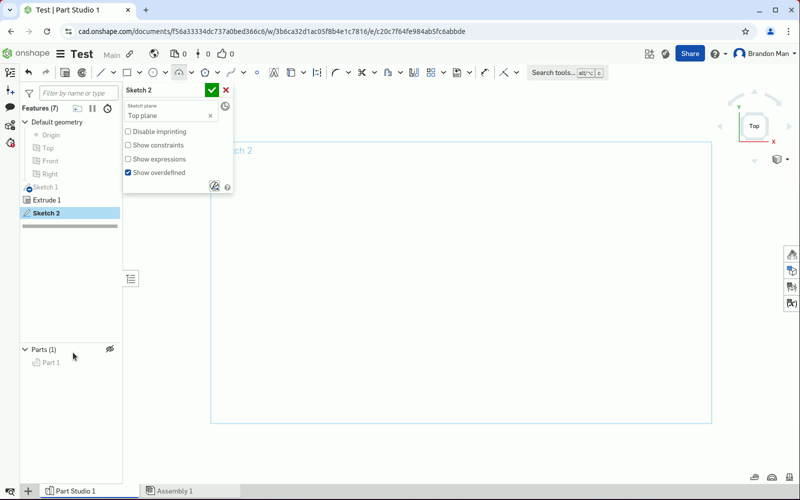
key_down(shift)
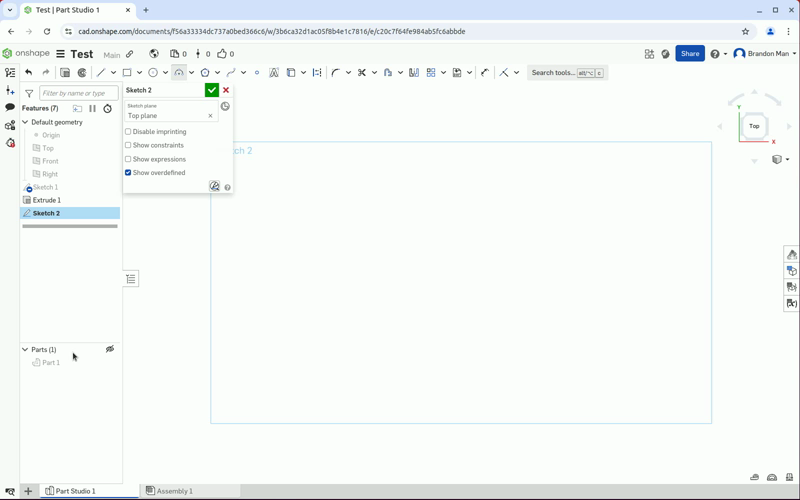
mouse_move(358, 318)
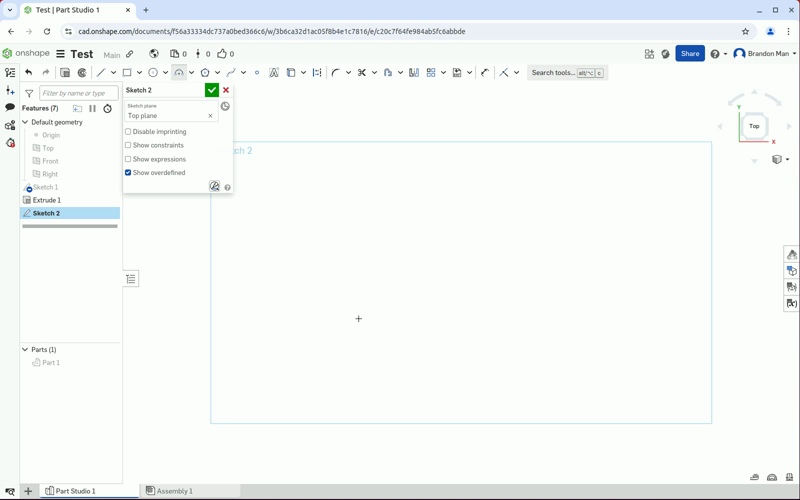
click(358, 318)
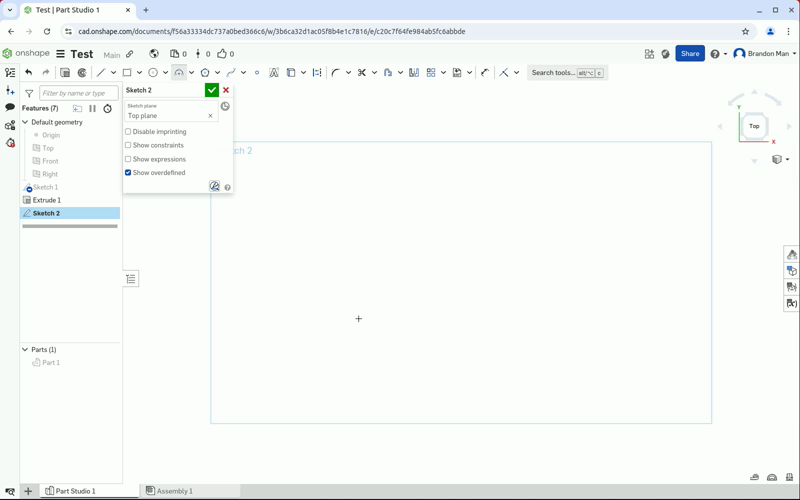
key_up(shift)
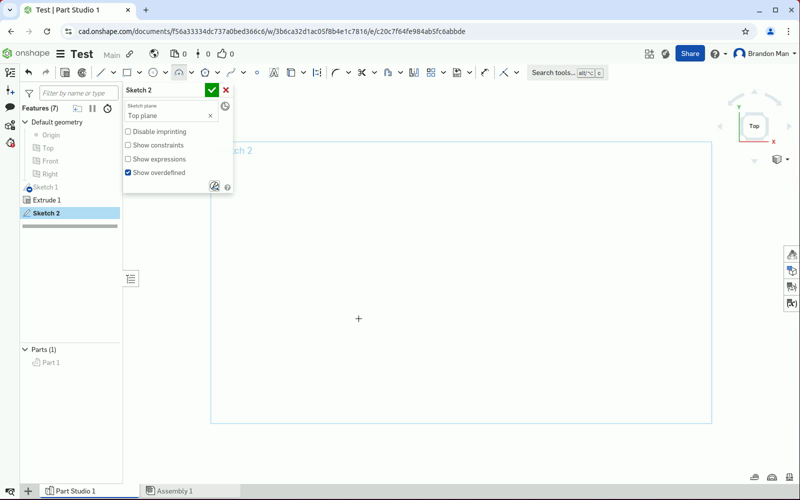
key_down(shift)
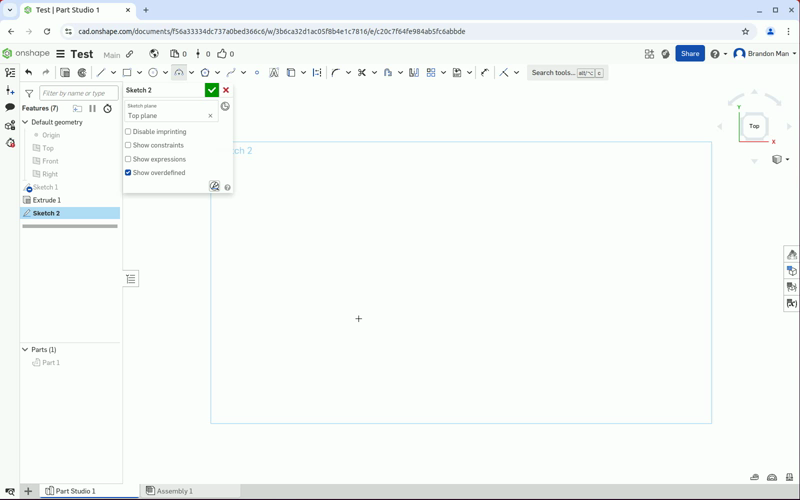
mouse_move(365, 324)
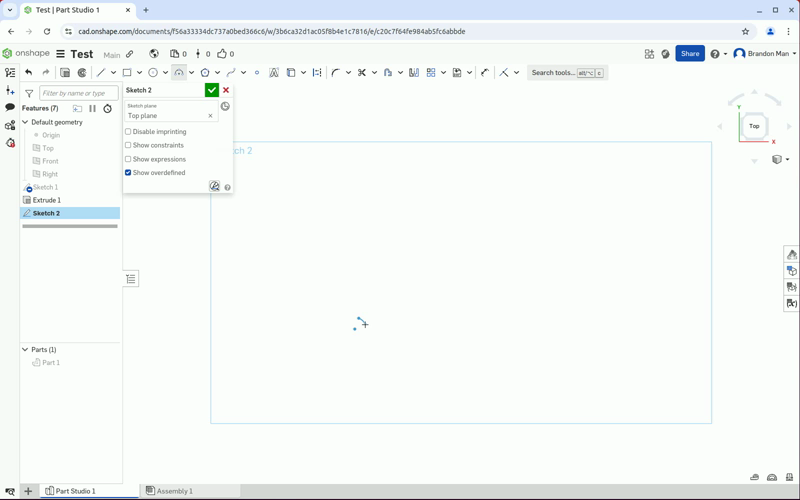
click(365, 324)
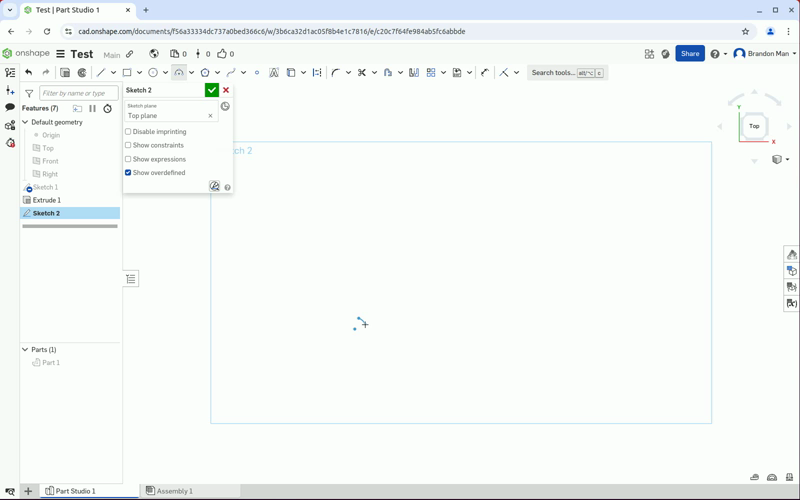
mouse_move(360, 322)
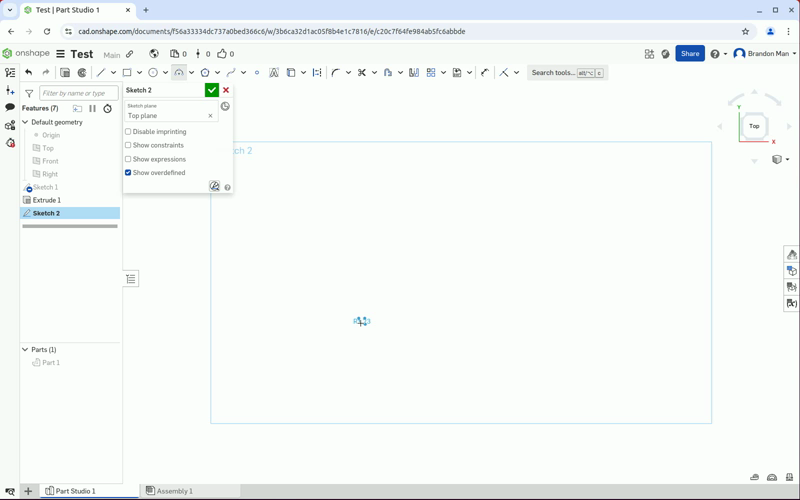
click(360, 322)
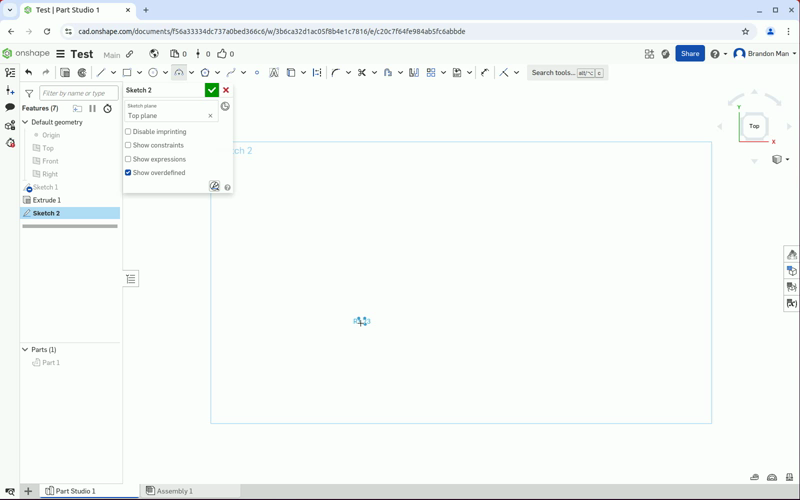
key_up(shift)
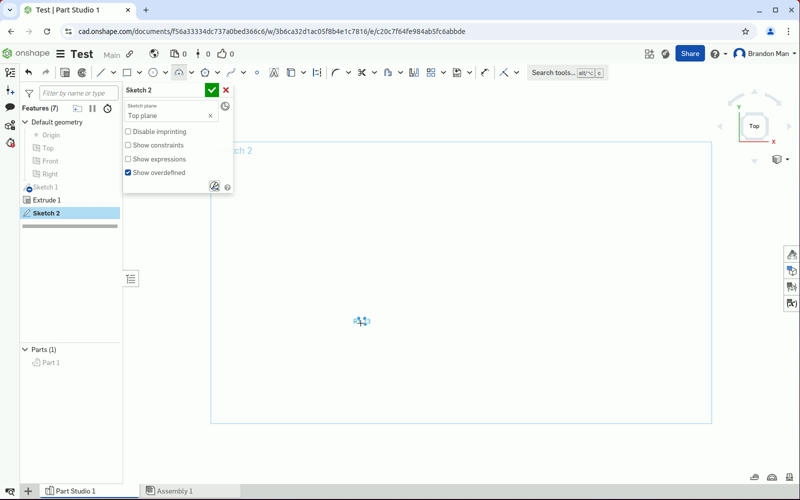
key(esc)
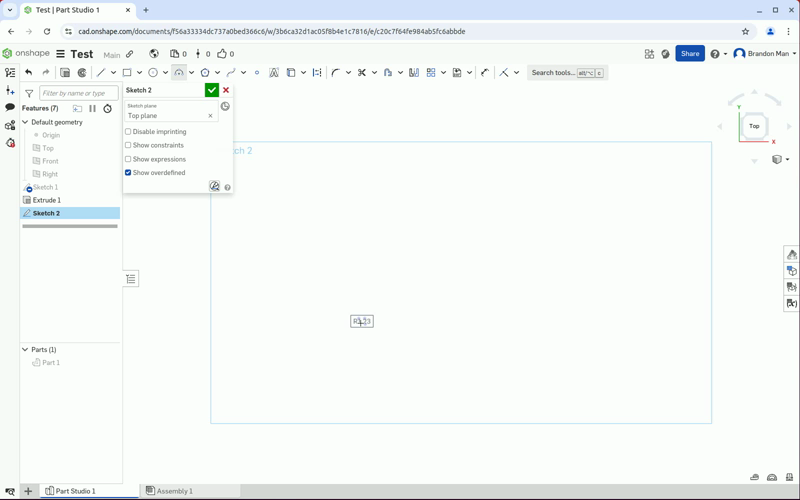
key(l)
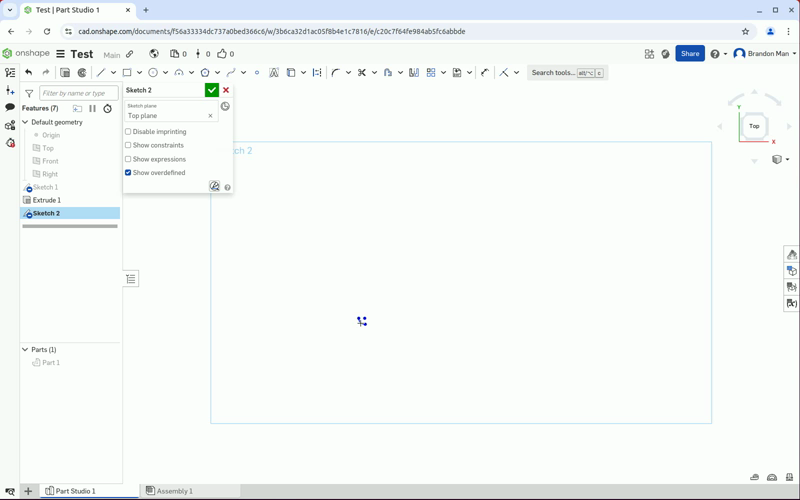
mouse_move(365, 324)
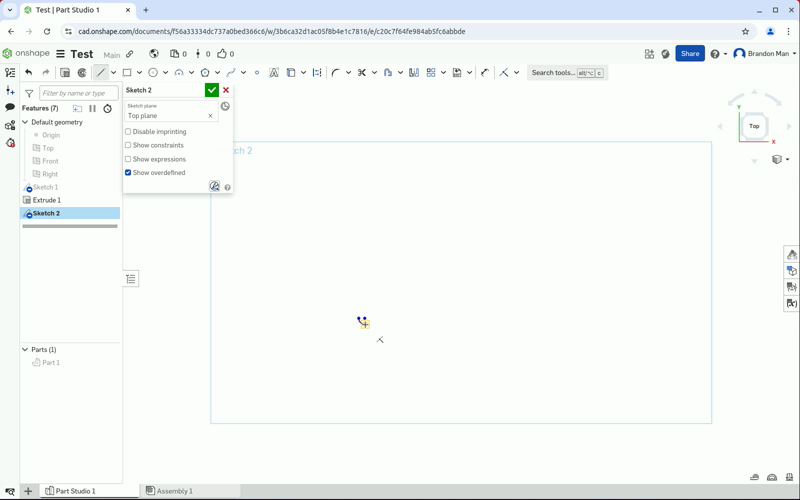
click(365, 324)
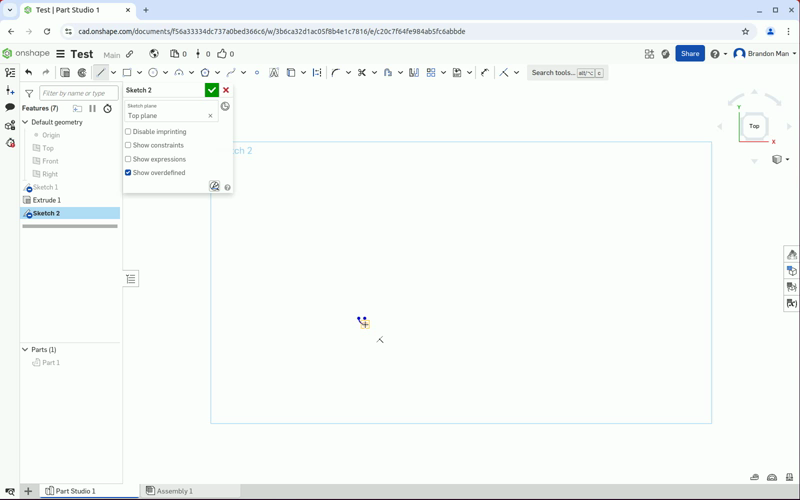
key_down(shift)
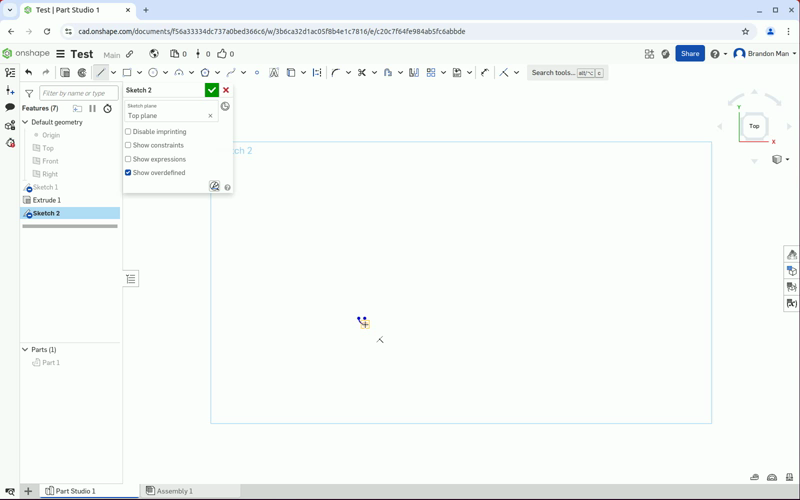
mouse_move(555, 324)
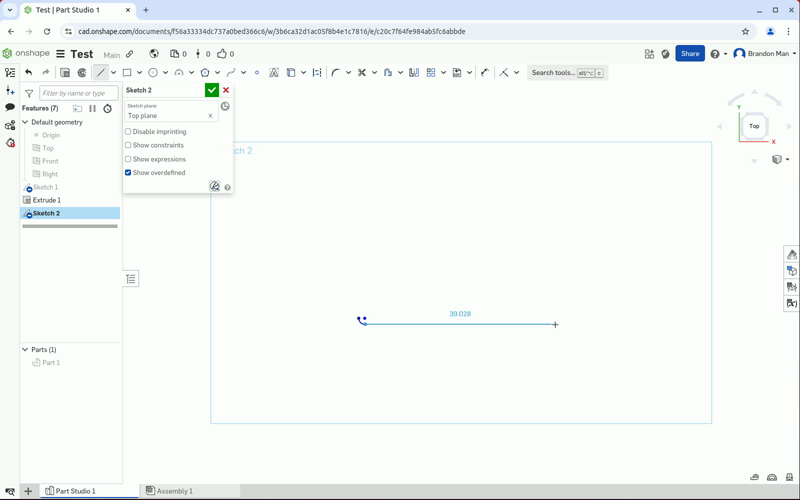
click(555, 324)
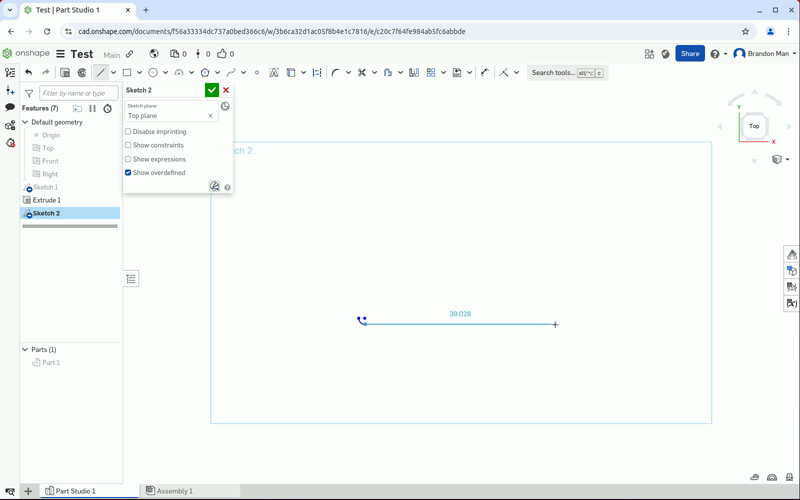
key_up(shift)
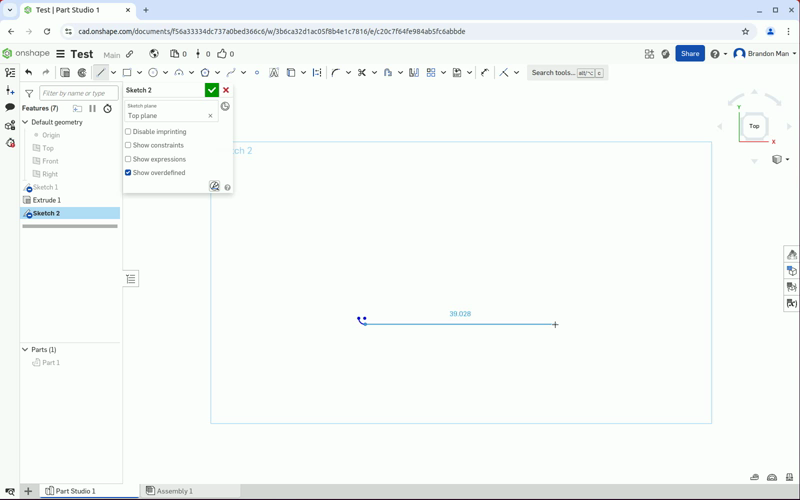
key(esc)
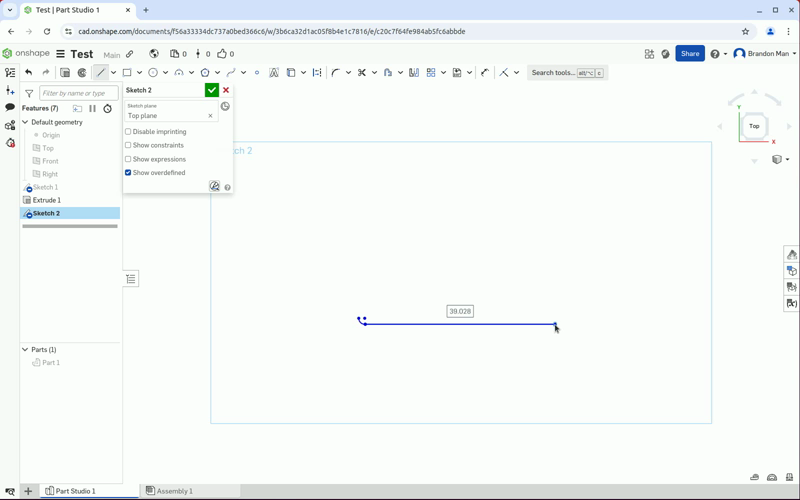
key(a)
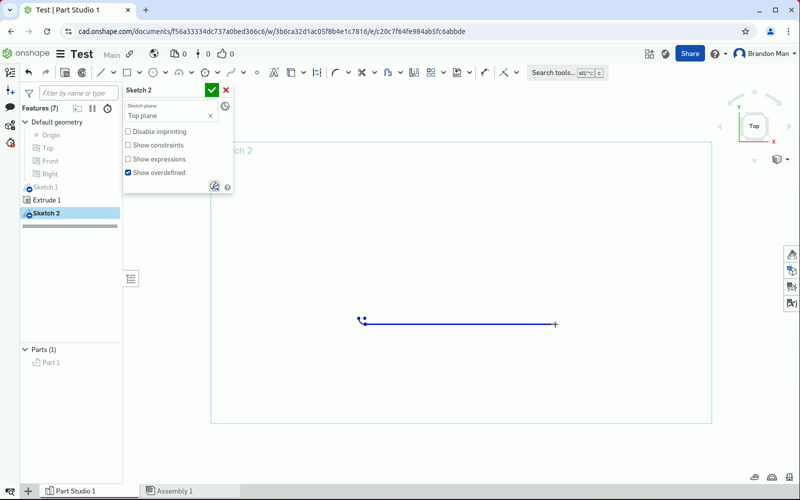
mouse_move(555, 324)
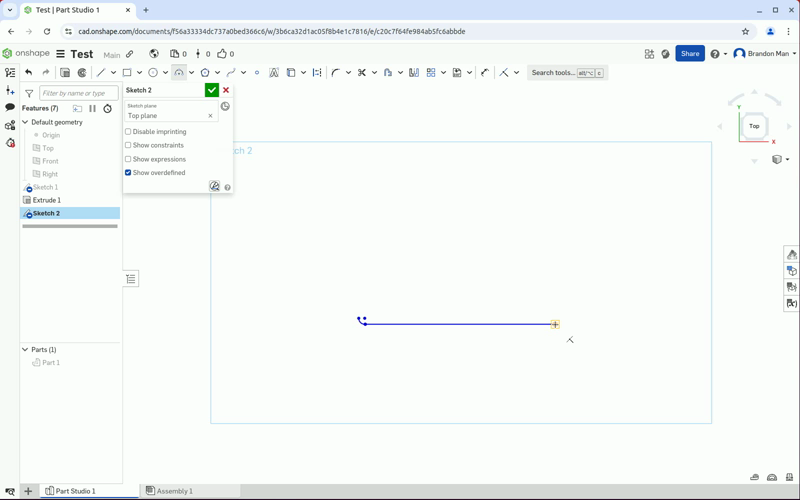
click(555, 324)
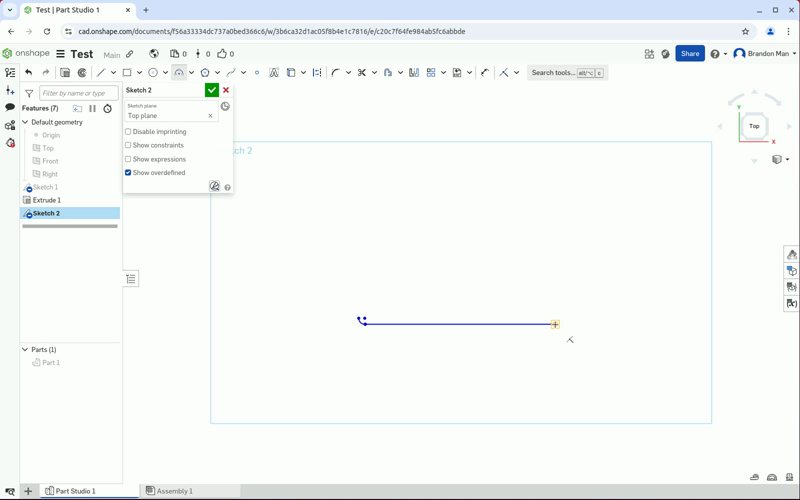
key_down(shift)
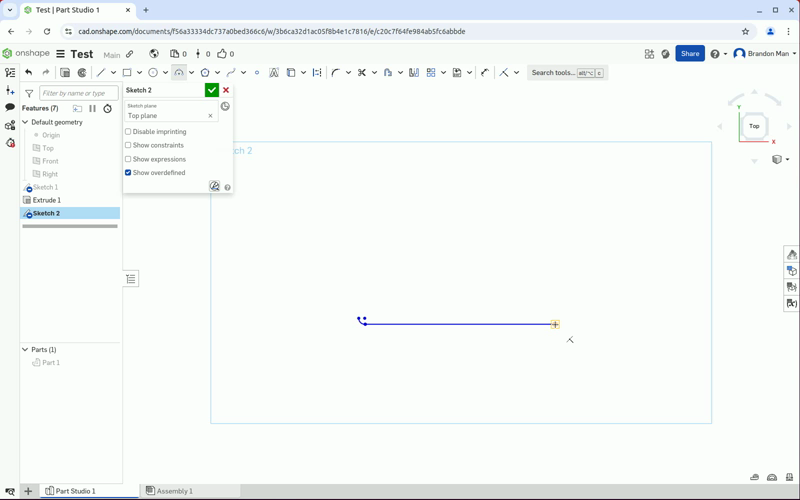
mouse_move(561, 318)
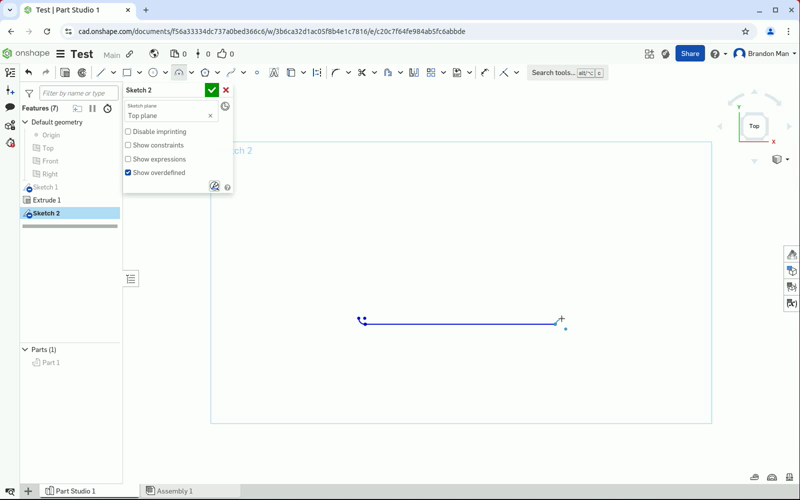
click(561, 318)
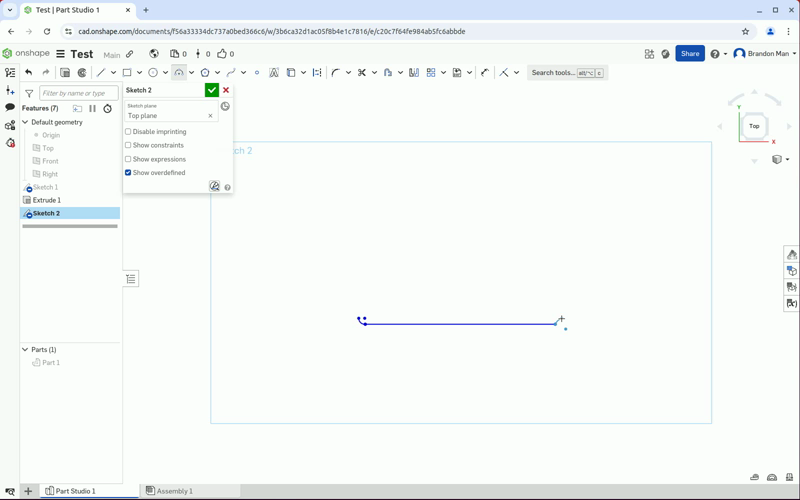
mouse_move(559, 322)
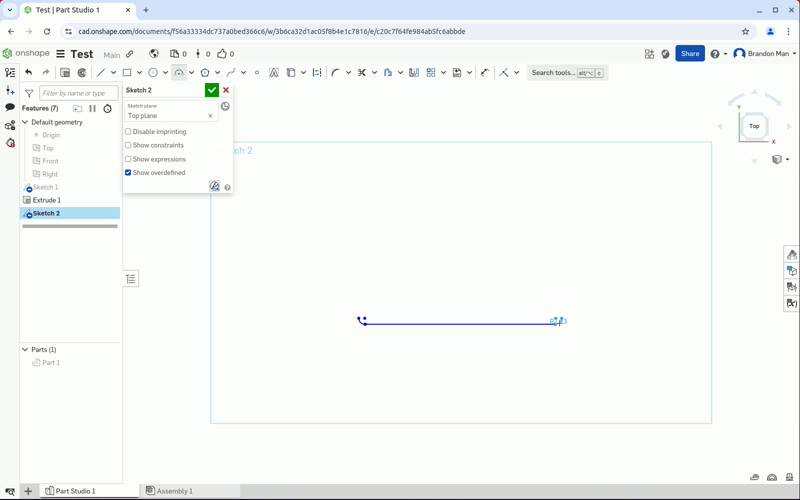
click(559, 322)
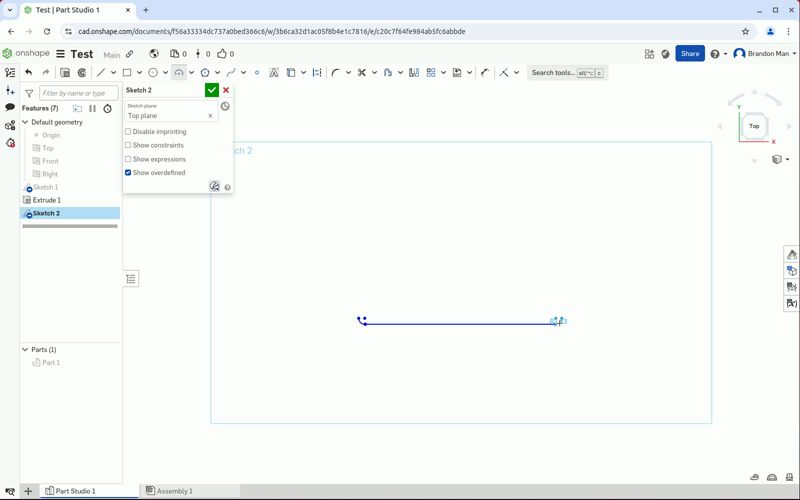
key_up(shift)
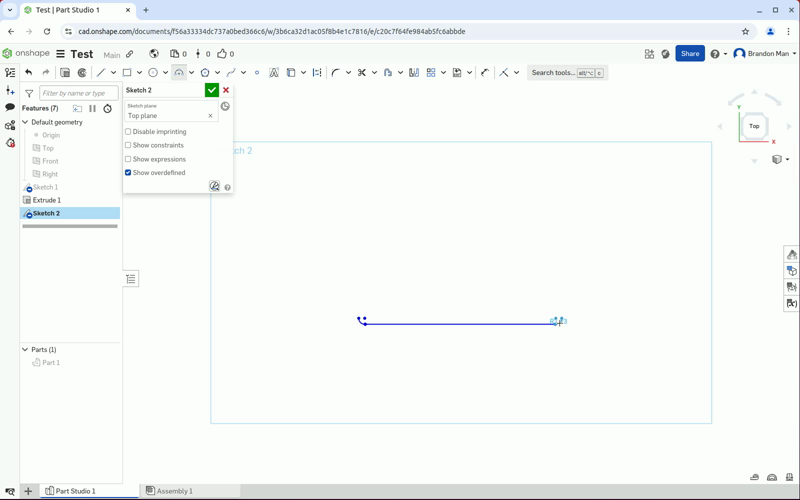
key(esc)
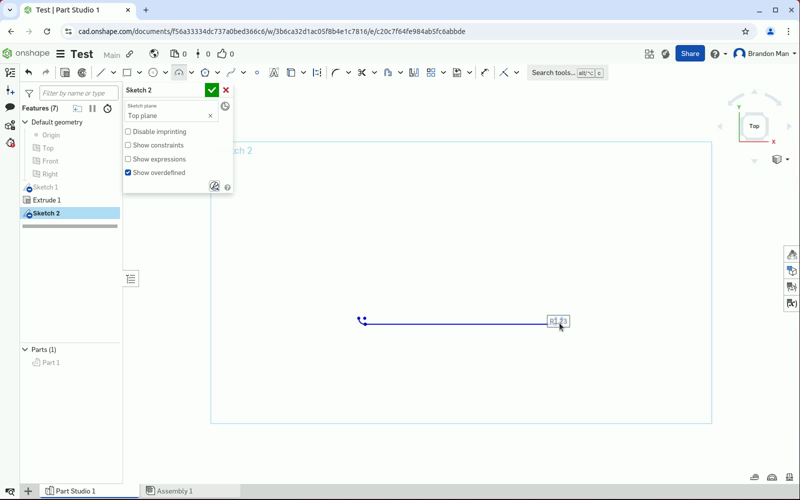
key(l)
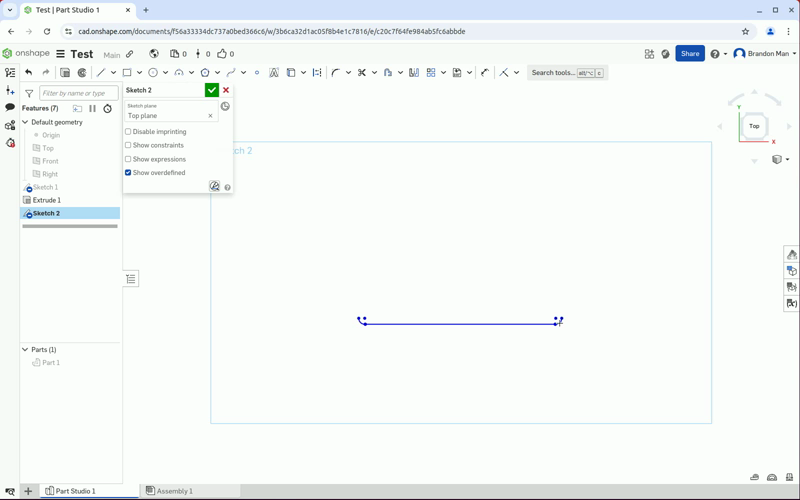
mouse_move(561, 318)
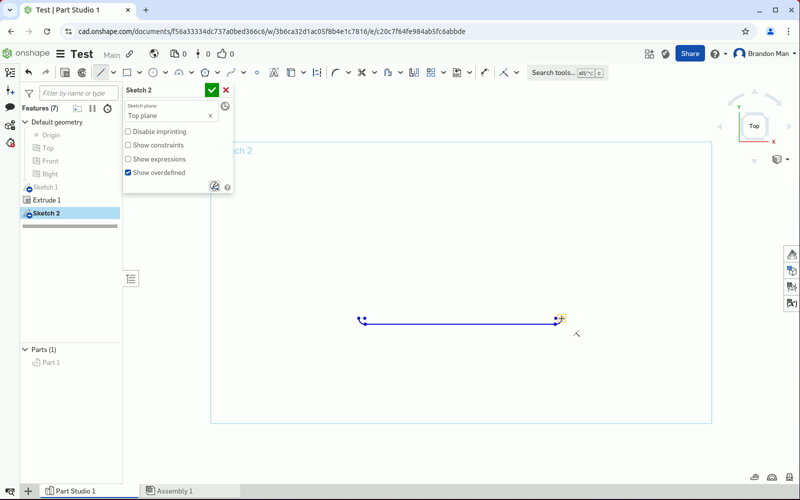
click(561, 318)
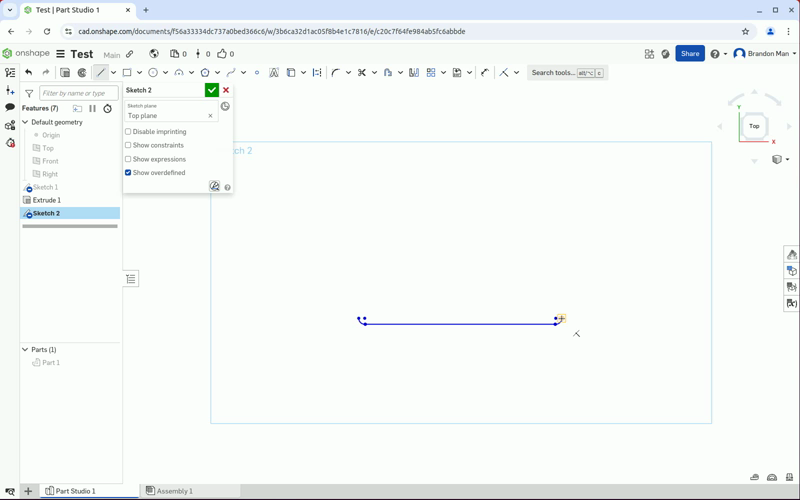
key_down(shift)
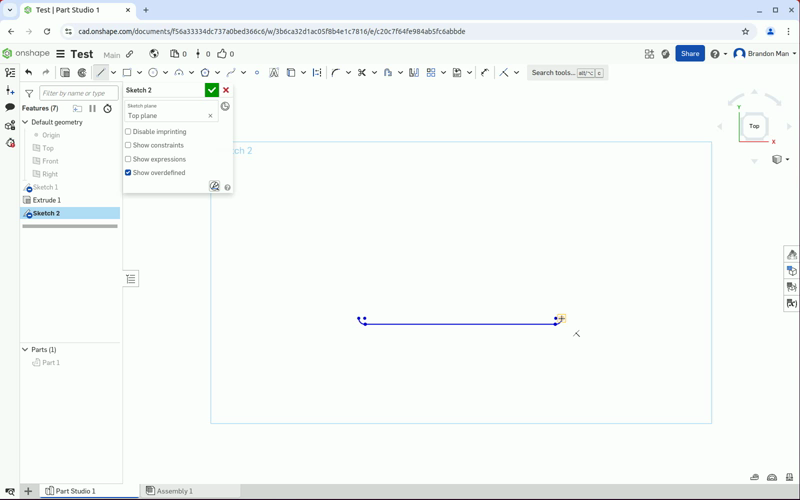
mouse_move(561, 249)
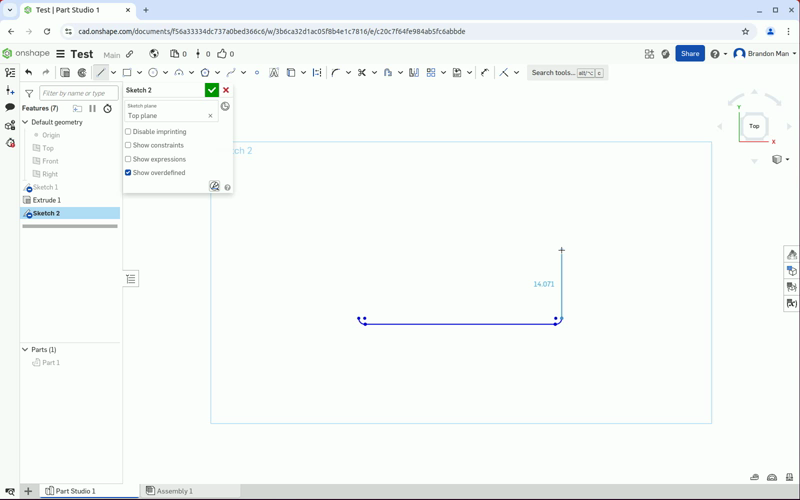
click(561, 249)
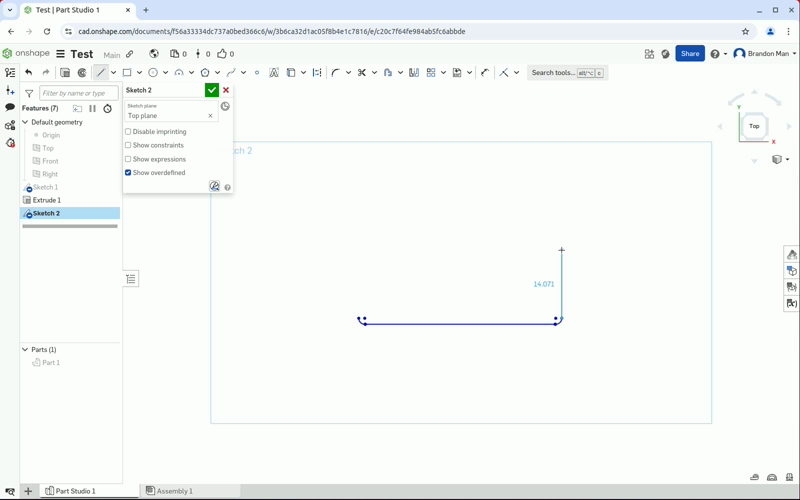
key_up(shift)
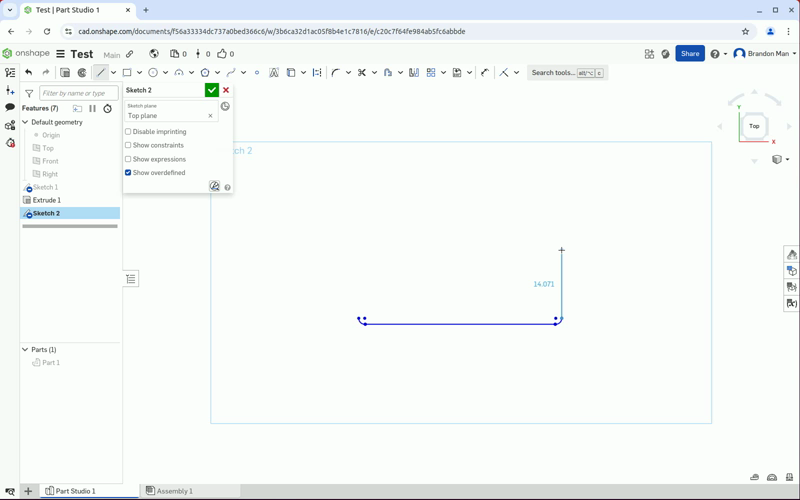
key(esc)
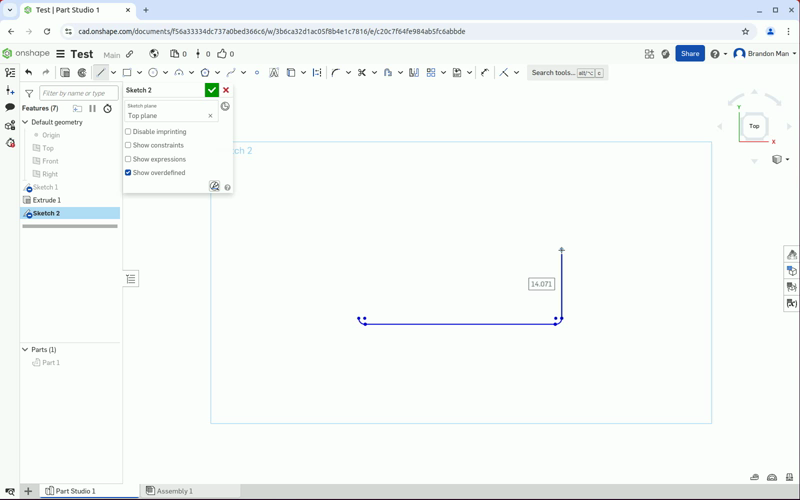
key(a)
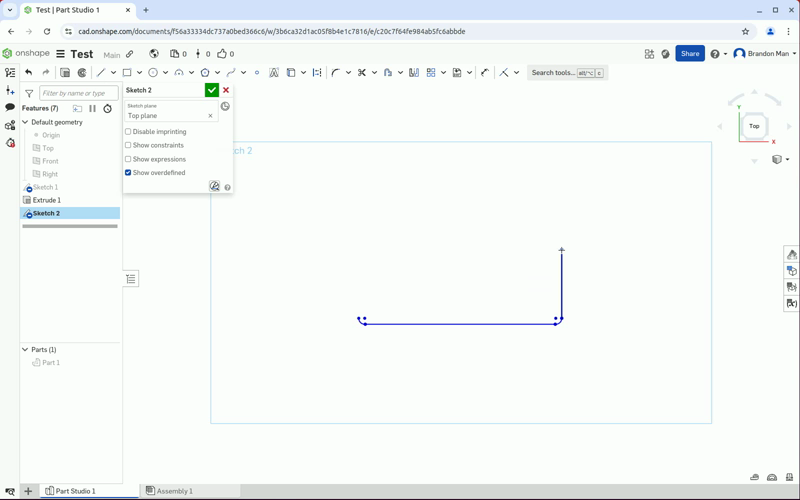
mouse_move(561, 249)
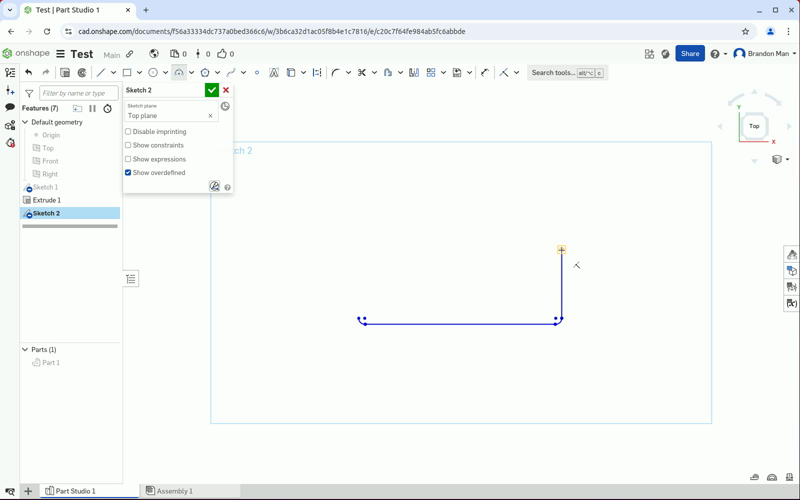
click(561, 249)
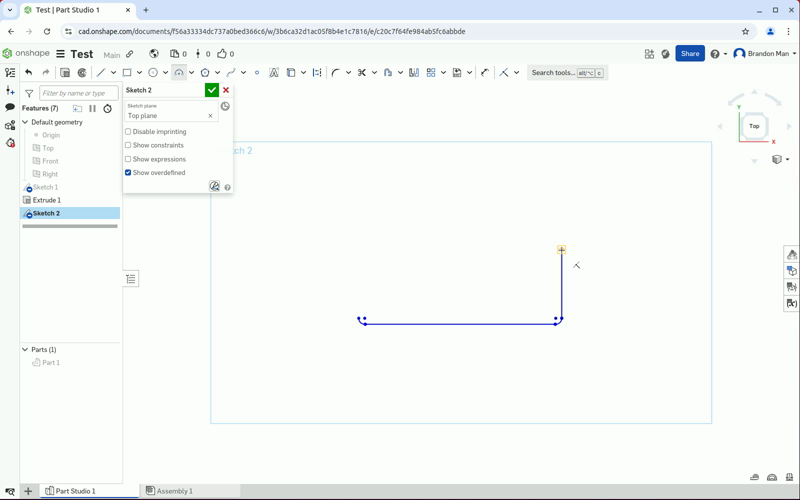
key_down(shift)
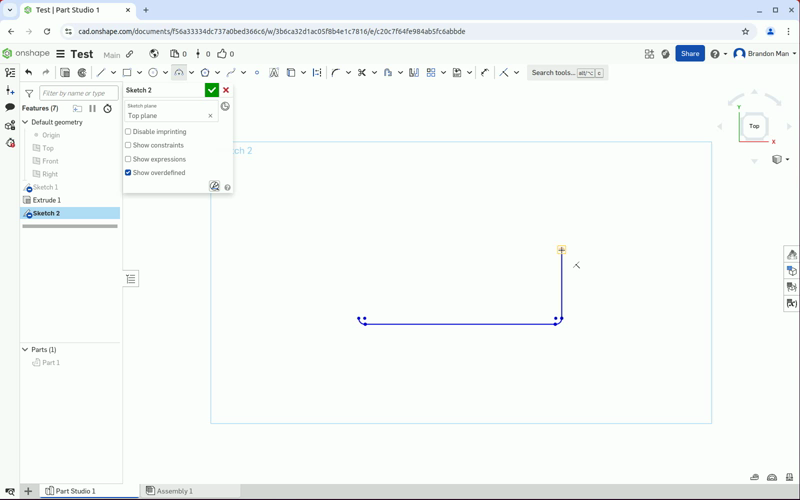
mouse_move(555, 243)
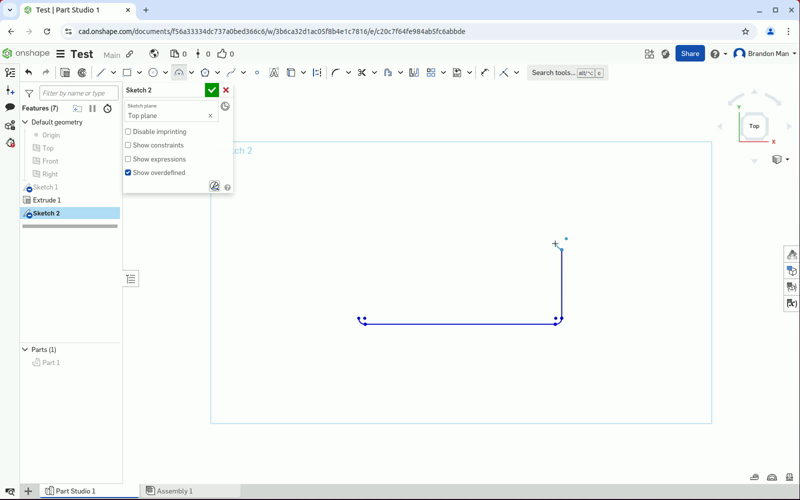
click(555, 243)
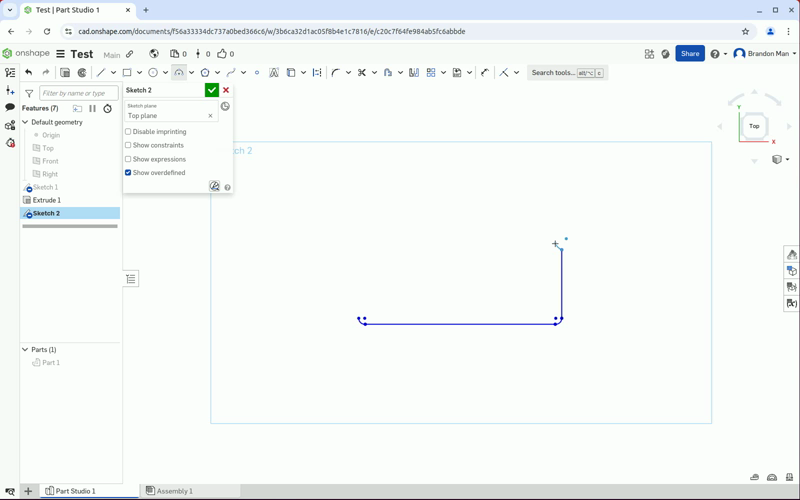
mouse_move(559, 245)
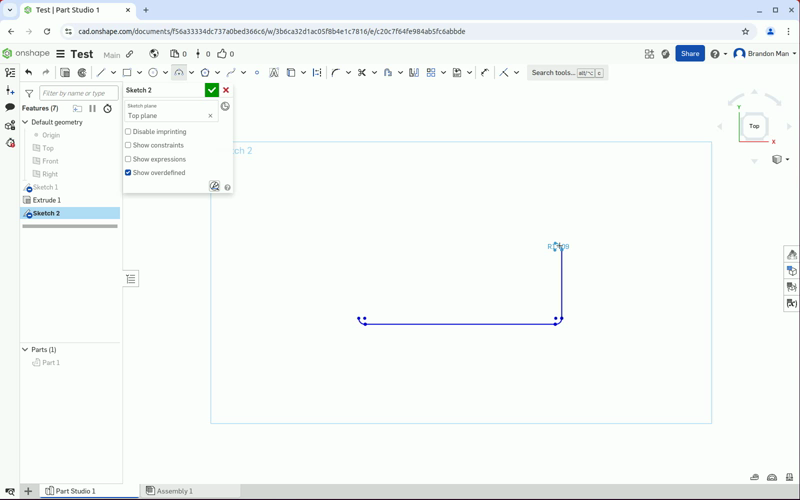
click(559, 245)
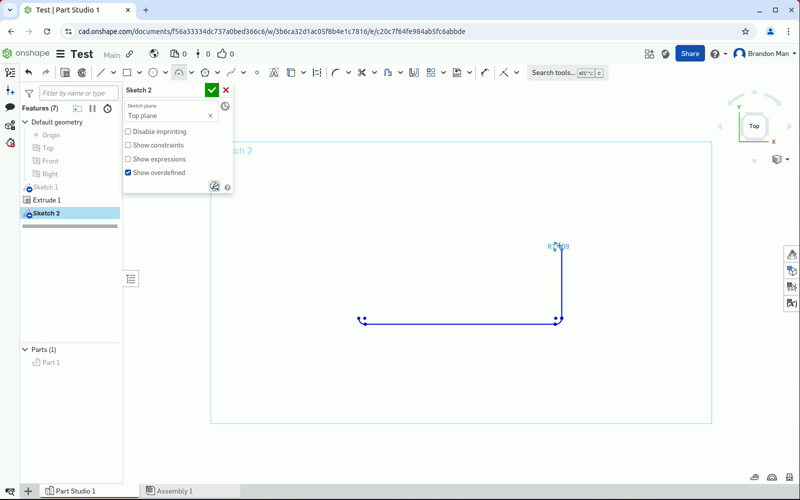
key_up(shift)
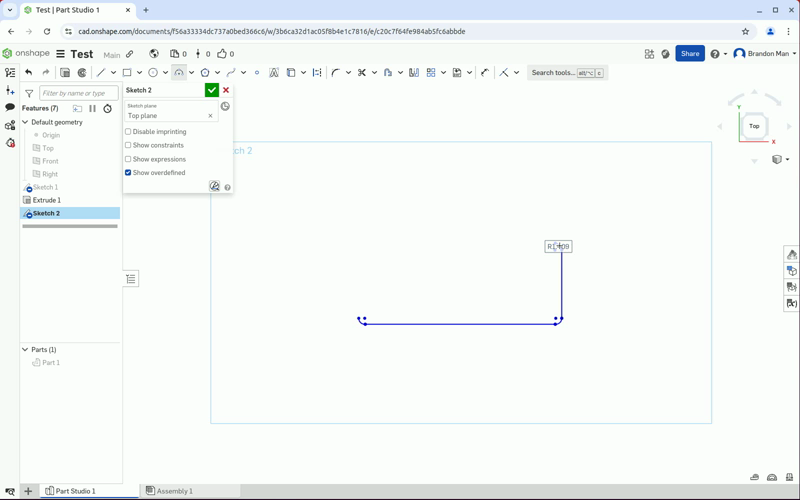
key(esc)
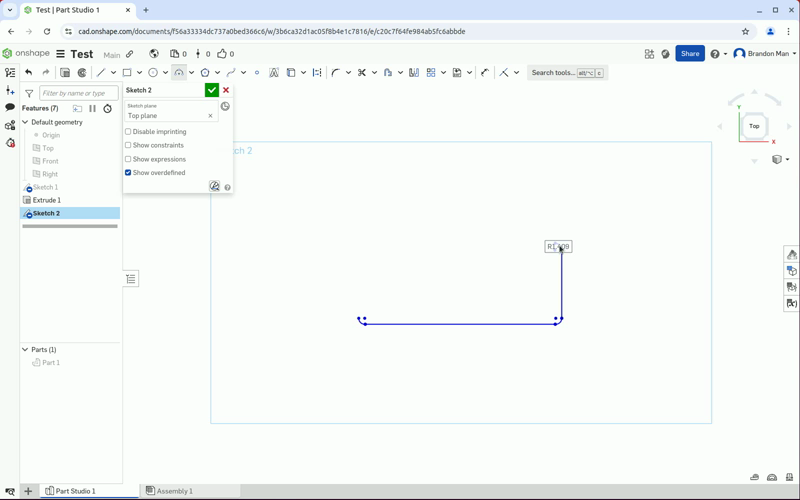
key(l)
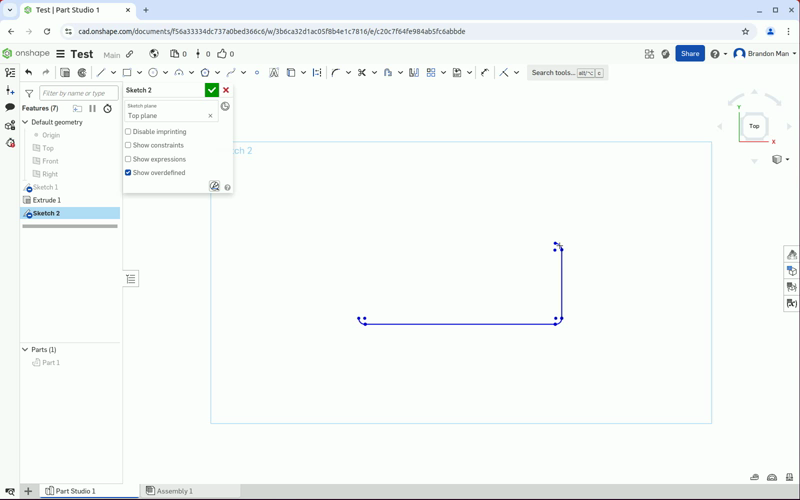
mouse_move(555, 243)
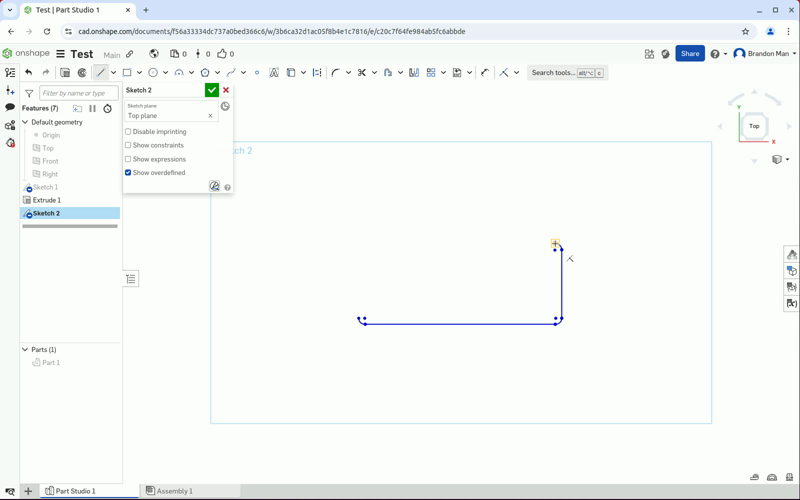
click(555, 243)
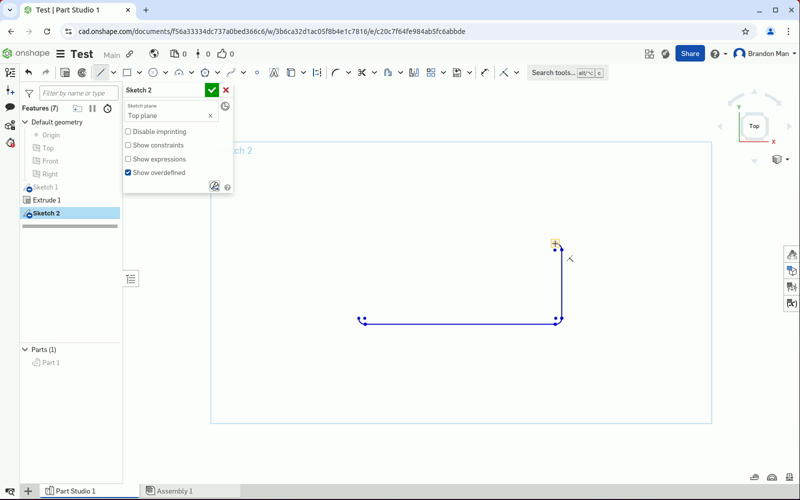
key_down(shift)
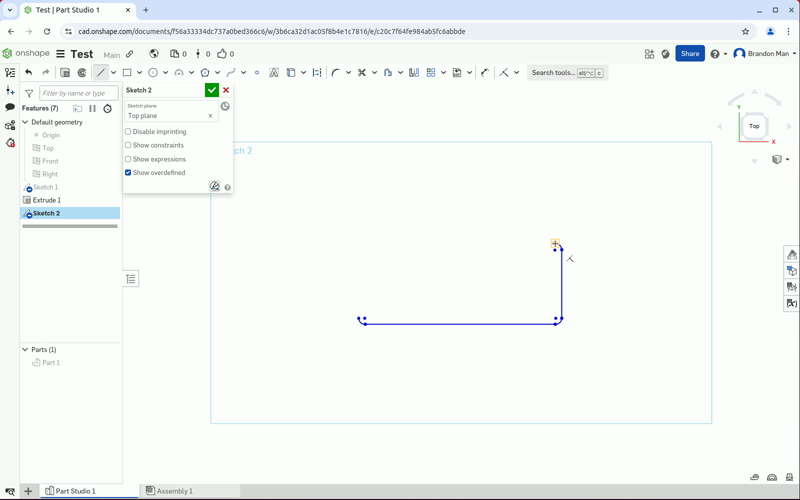
mouse_move(365, 243)
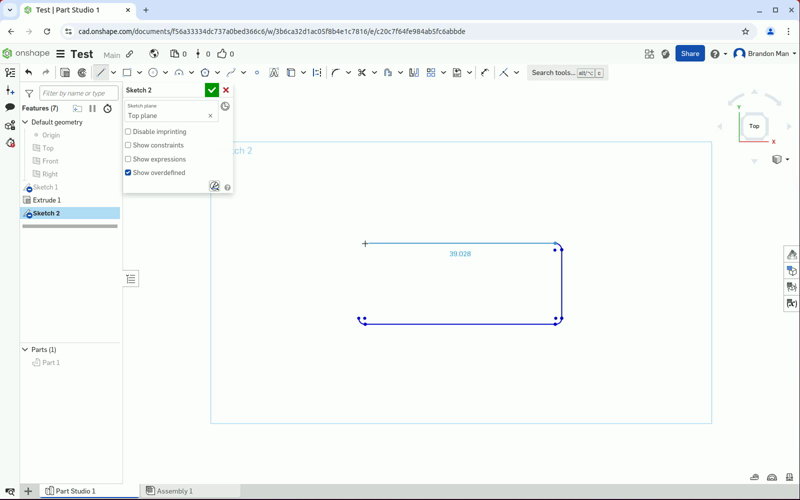
click(365, 243)
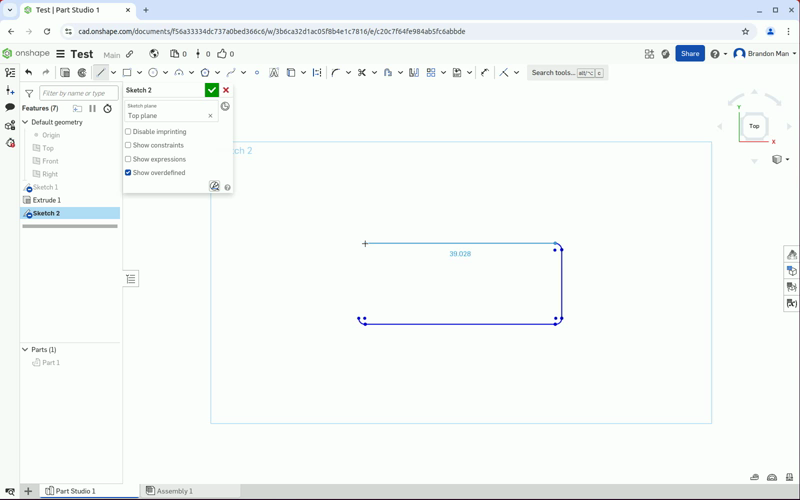
key_up(shift)
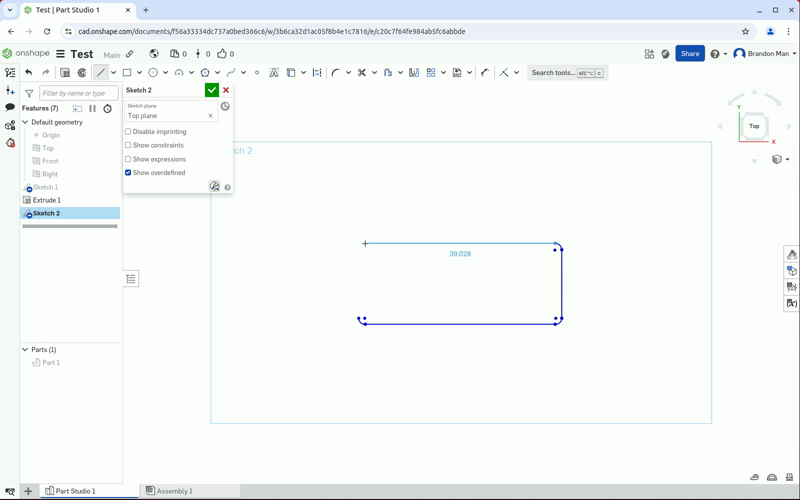
key(esc)
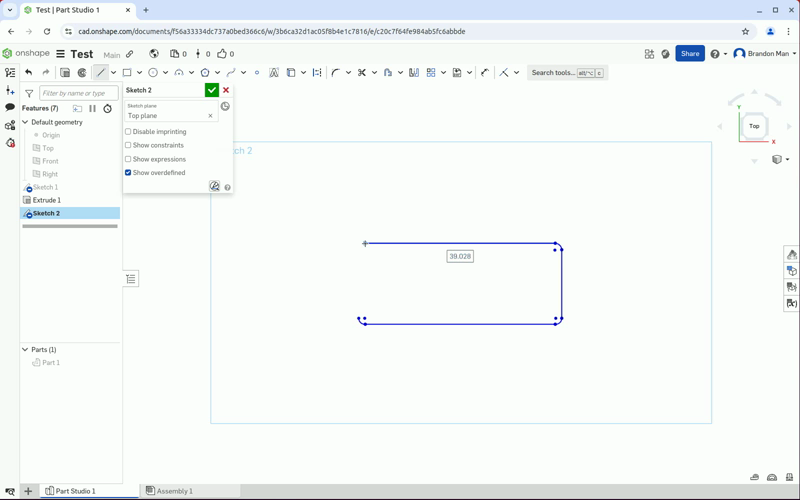
key(a)
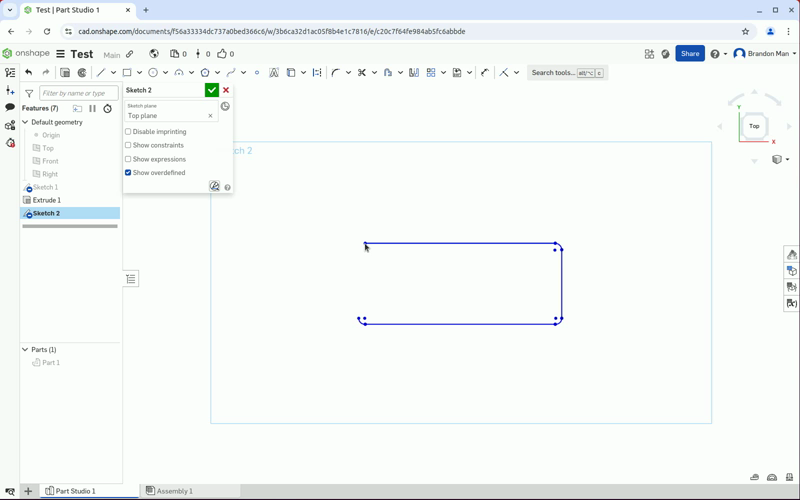
mouse_move(365, 243)
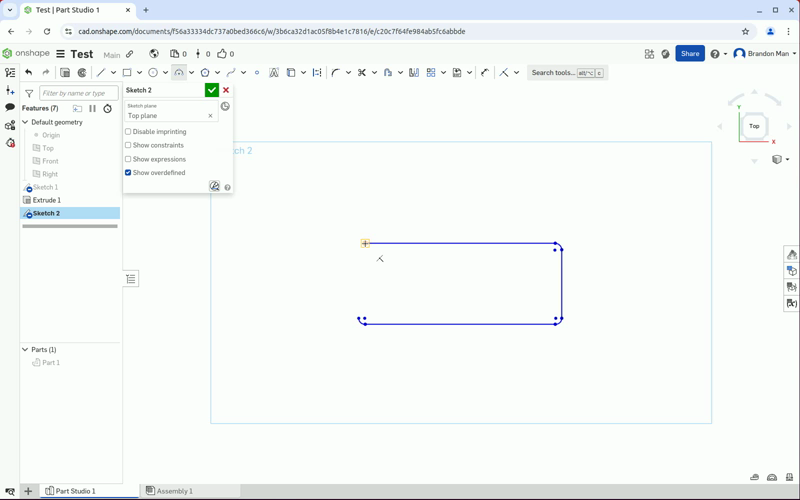
click(365, 243)
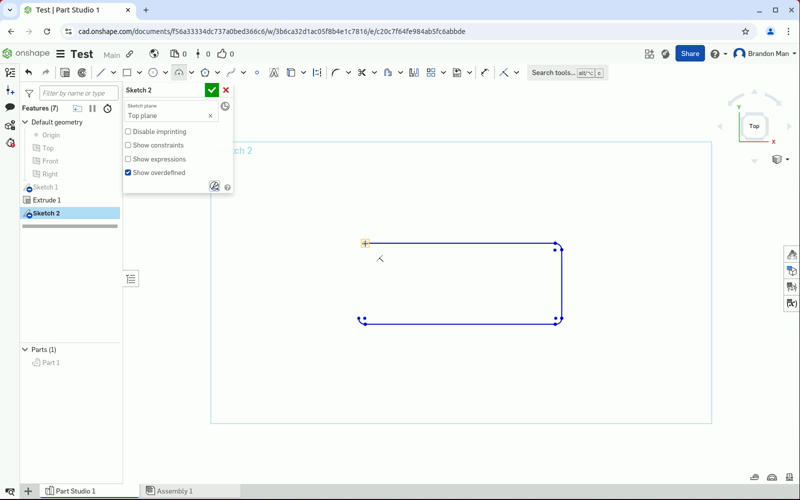
key_down(shift)
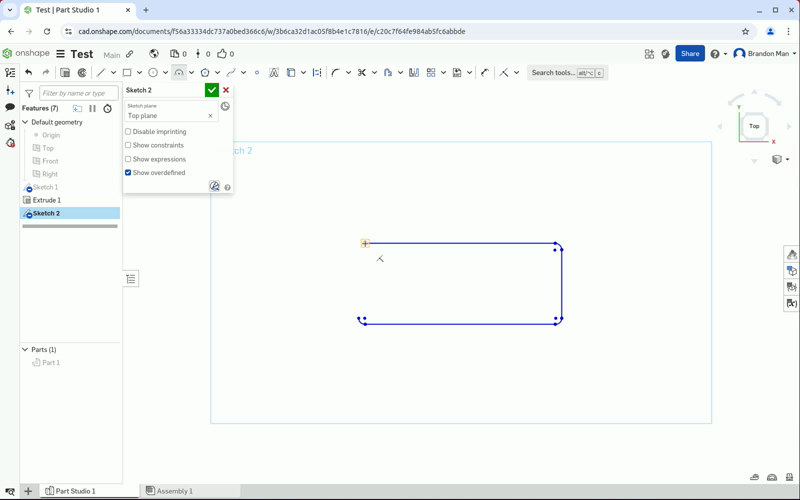
mouse_move(358, 249)
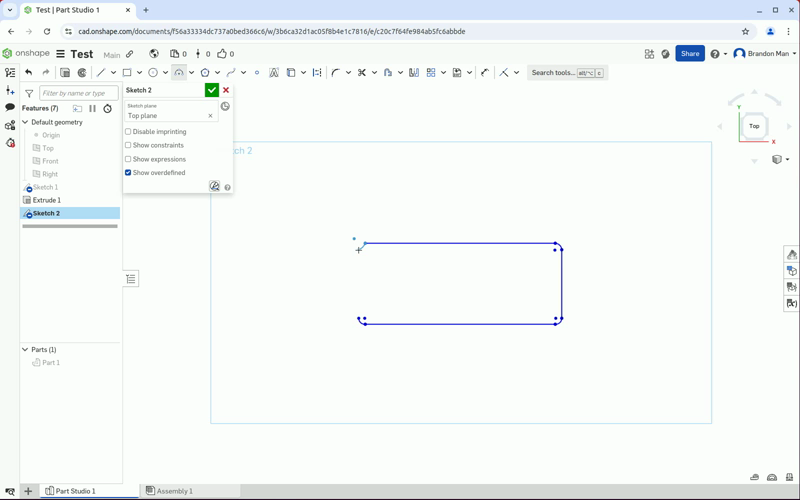
click(358, 249)
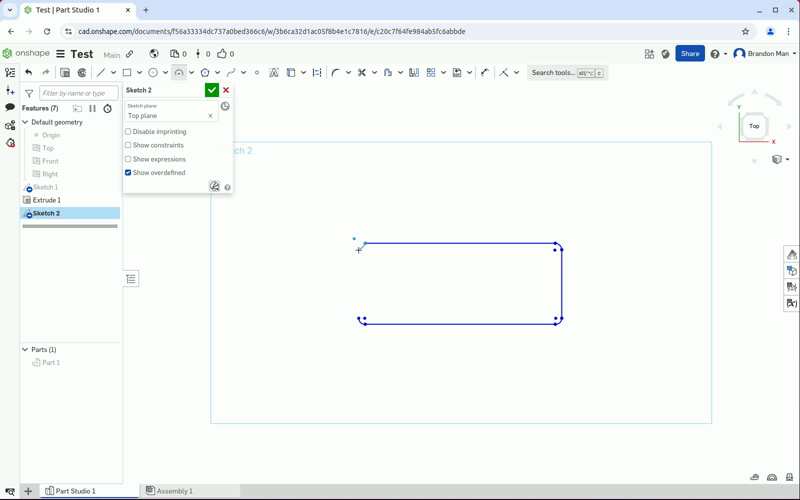
mouse_move(360, 245)
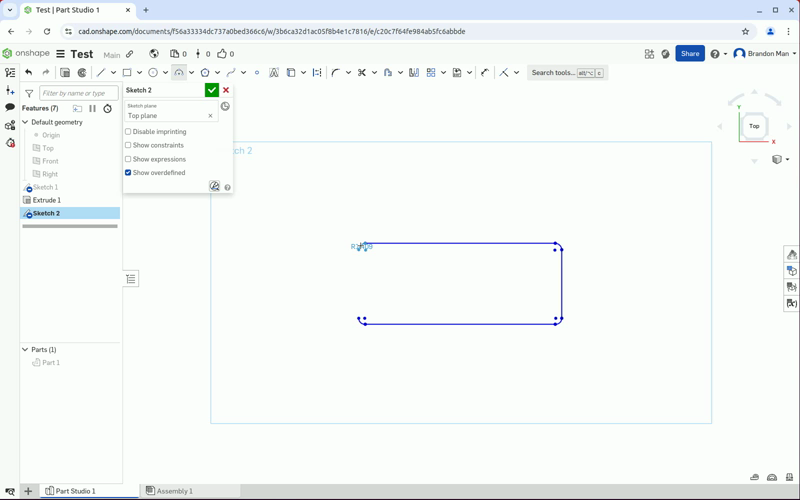
click(360, 245)
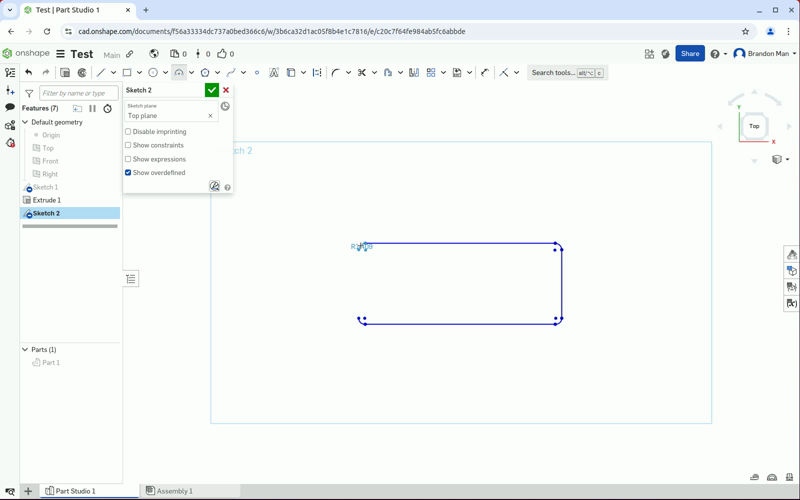
key_up(shift)
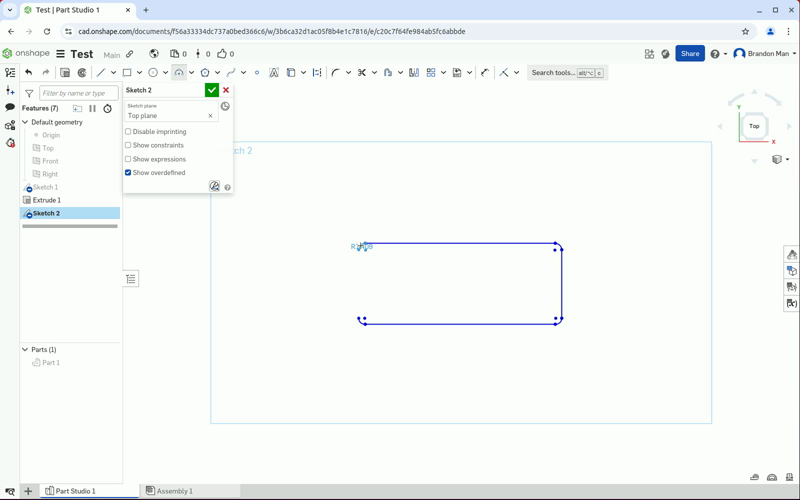
key(esc)
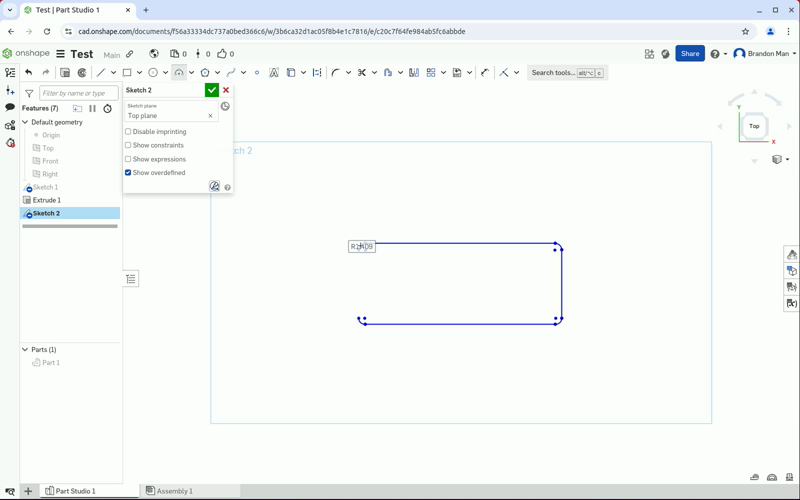
key(l)
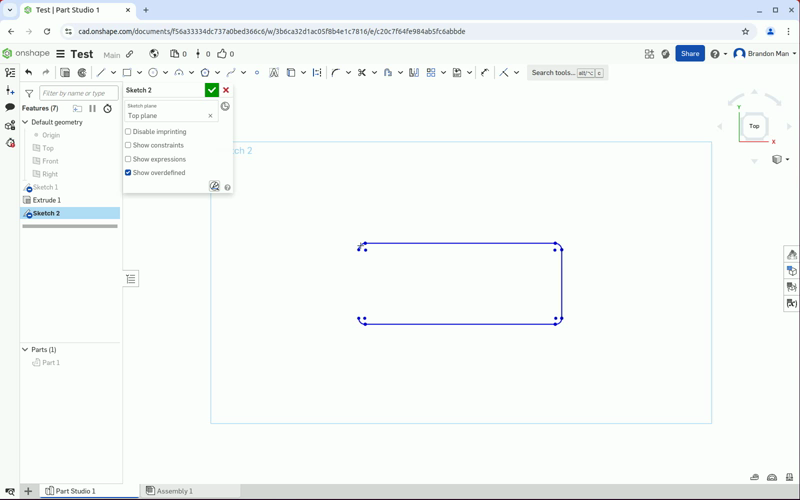
mouse_move(358, 249)
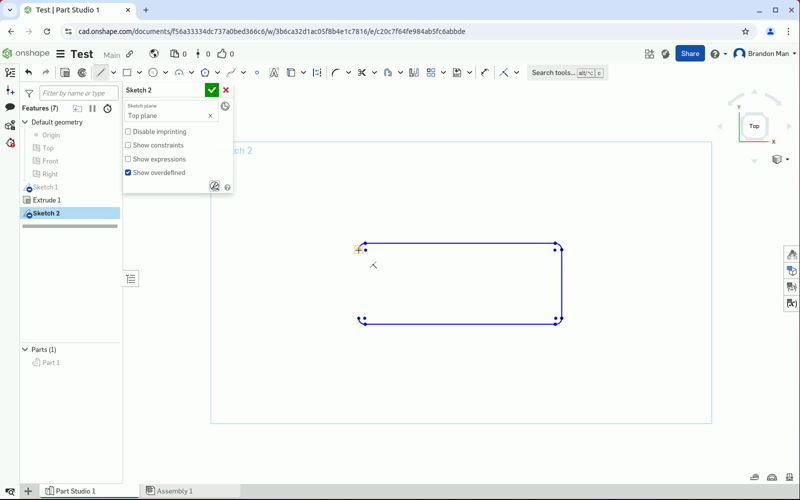
click(358, 249)
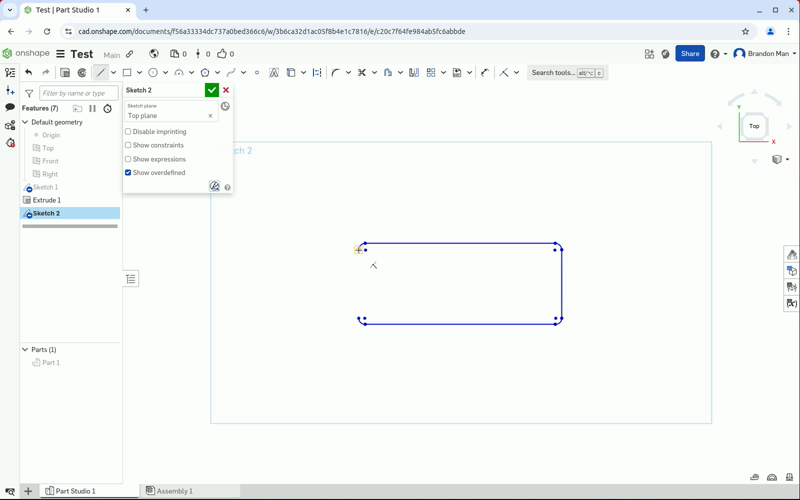
key_down(shift)
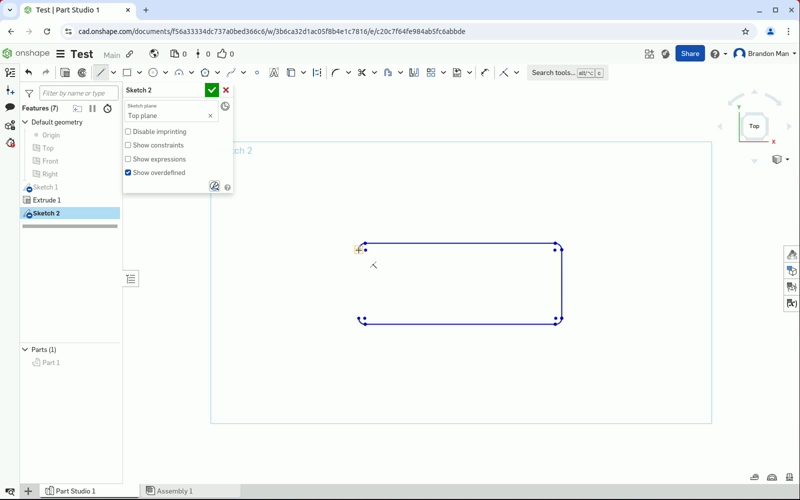
mouse_move(358, 318)
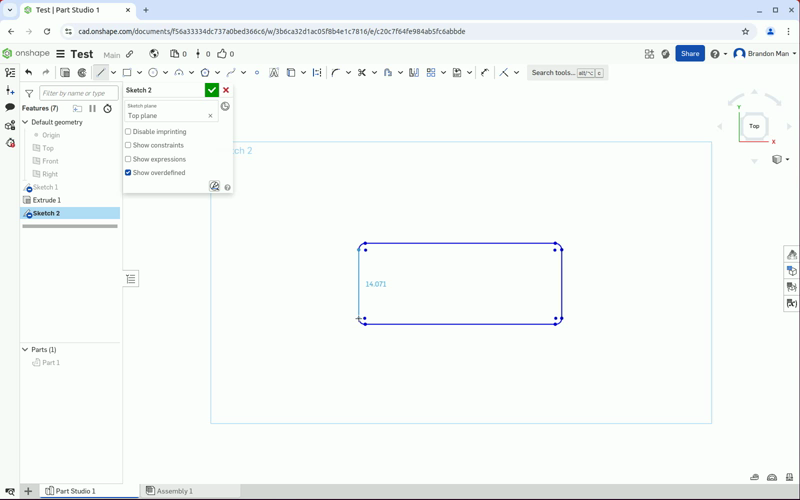
key_up(shift)
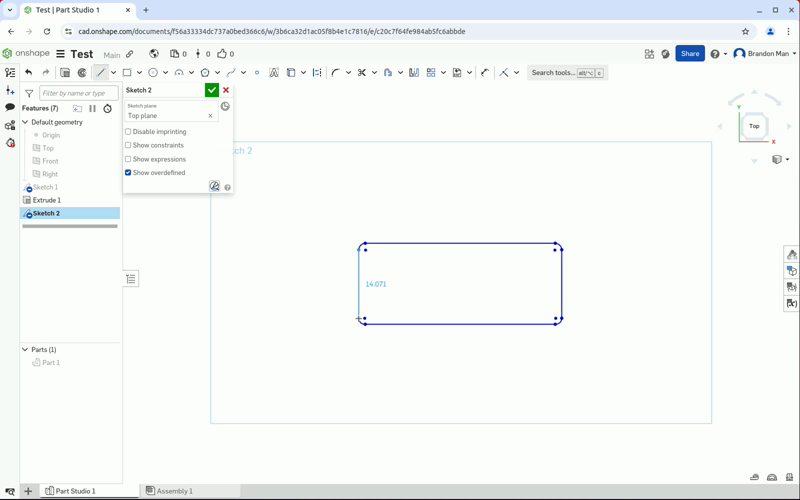
click(358, 318)
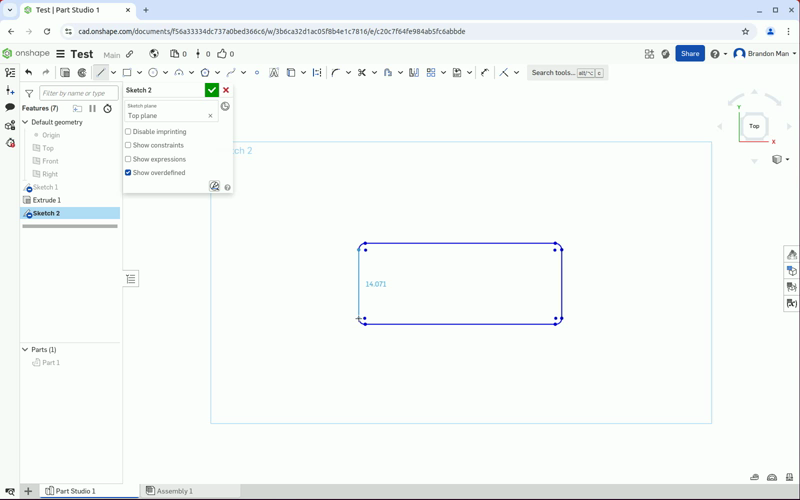
key(esc)
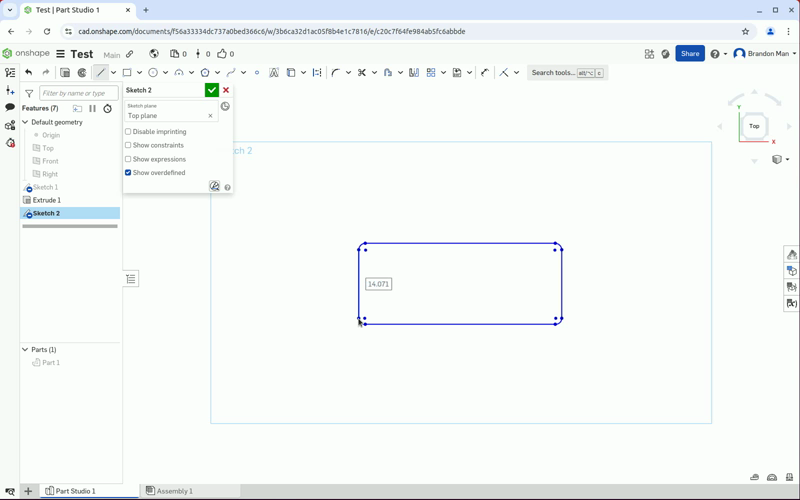
key(c)
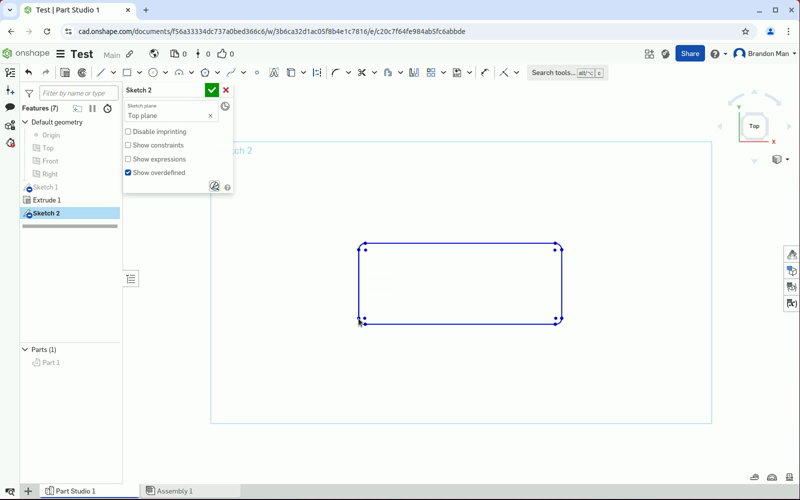
key_down(shift)
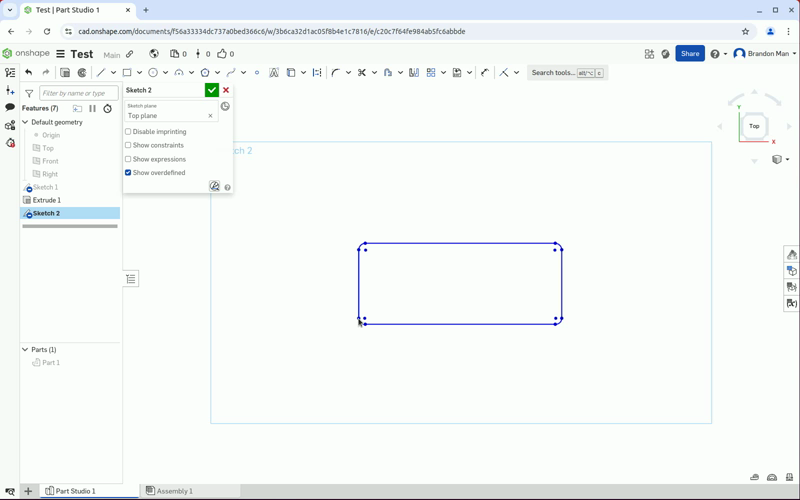
mouse_move(369, 307)
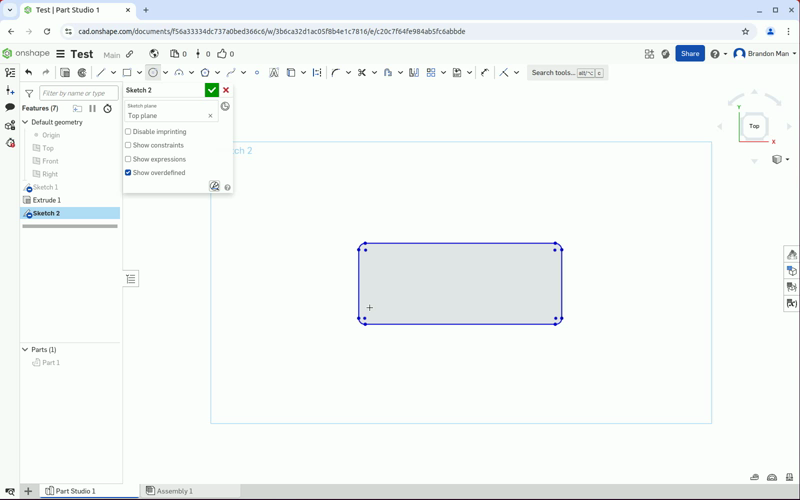
click(369, 307)
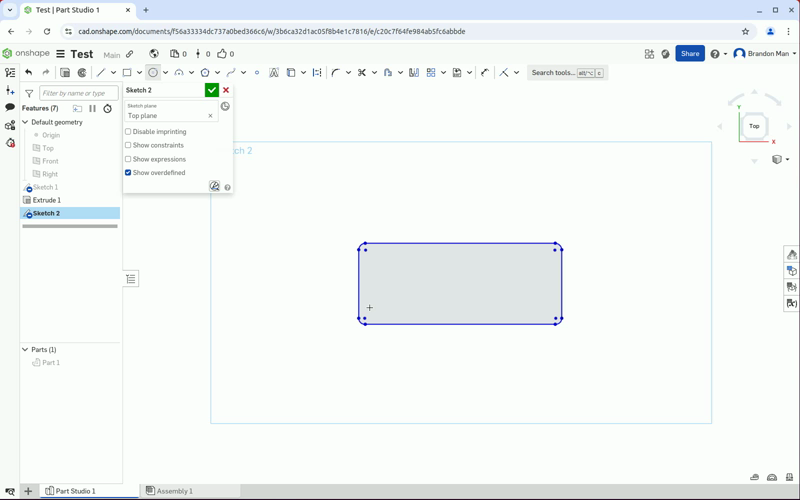
key_up(shift)
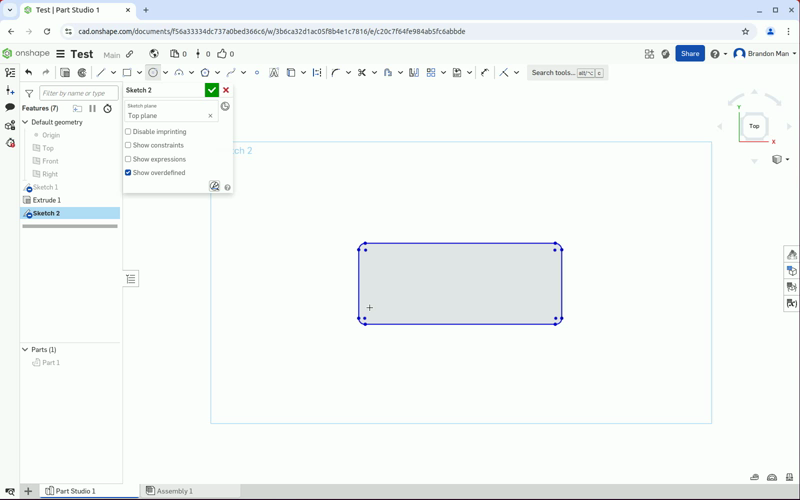
mouse_move(378, 307)
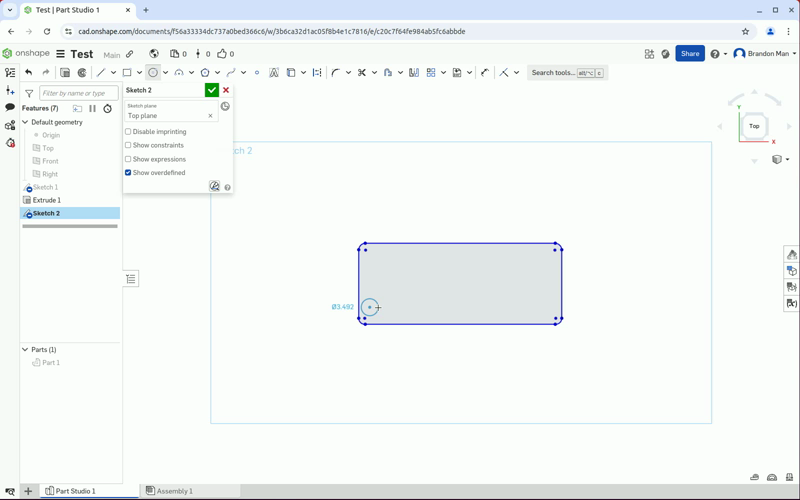
click(378, 307)
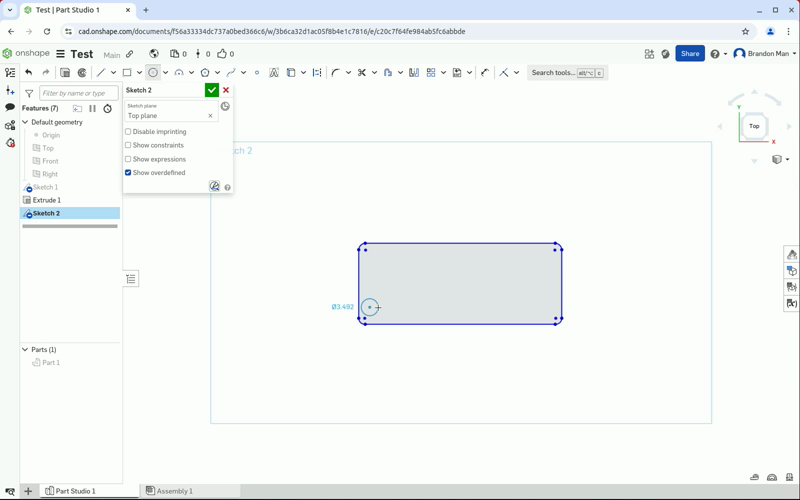
key(esc)
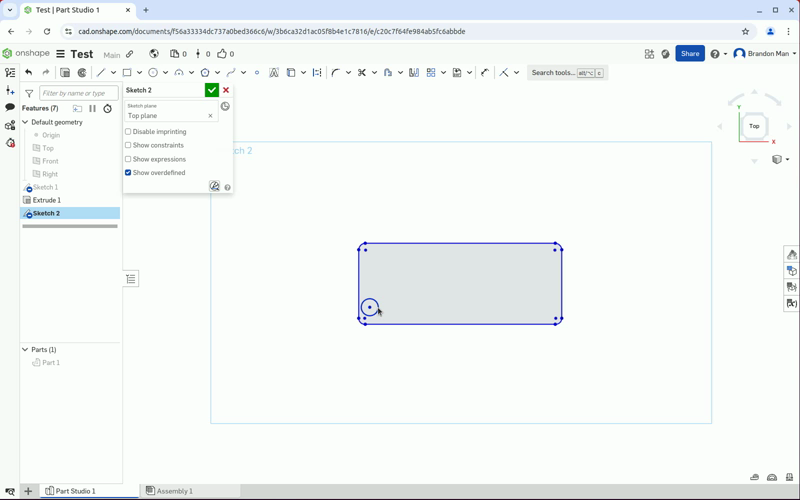
key(c)
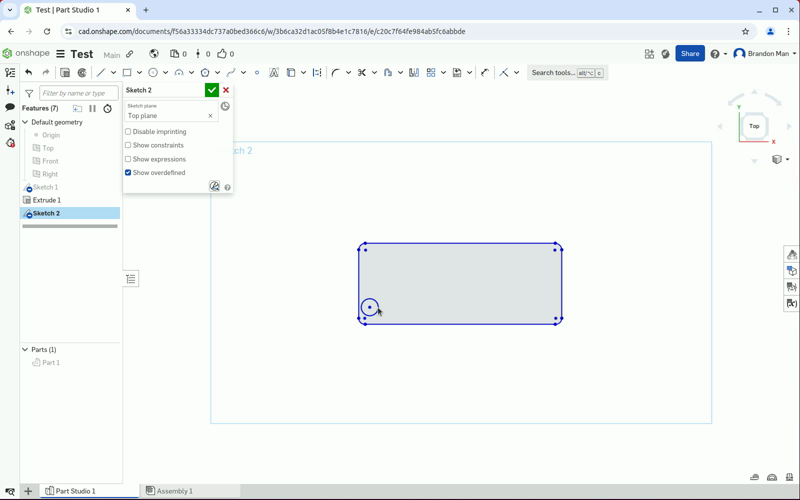
key_down(shift)
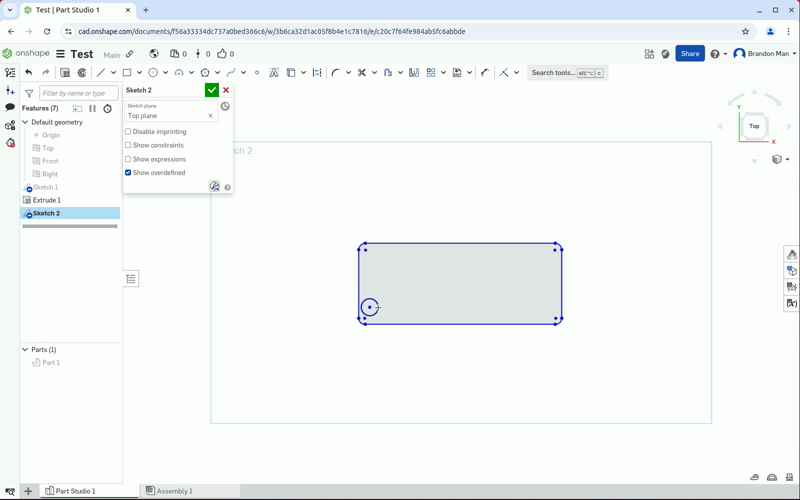
mouse_move(369, 260)
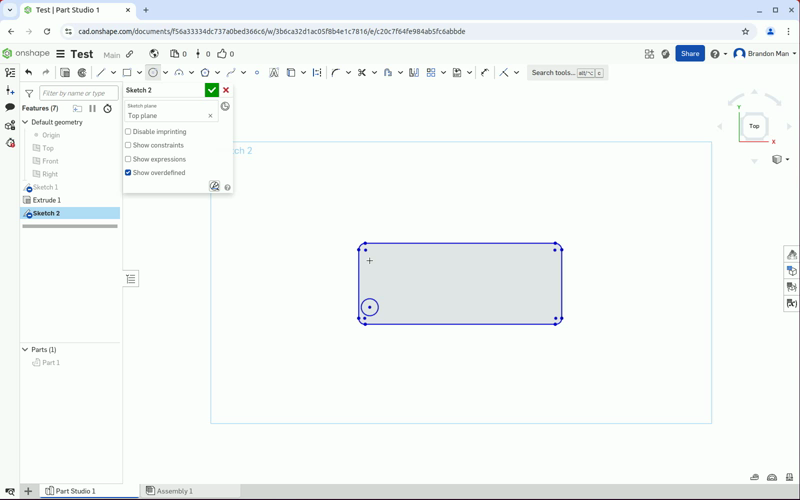
click(369, 260)
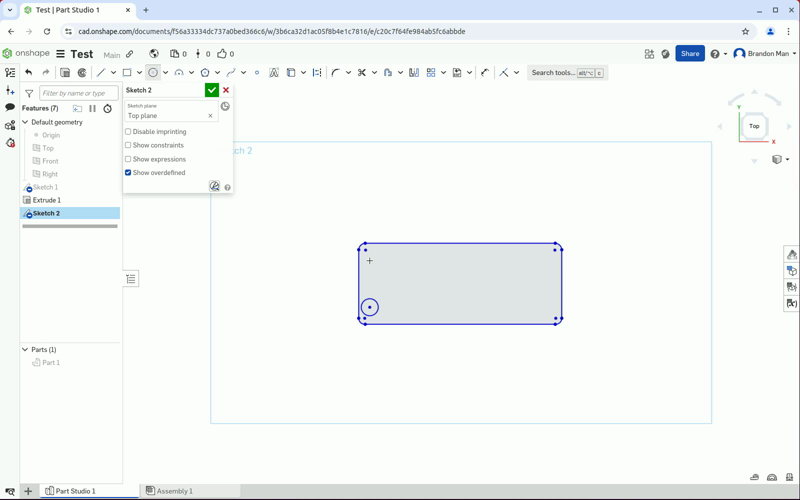
key_up(shift)
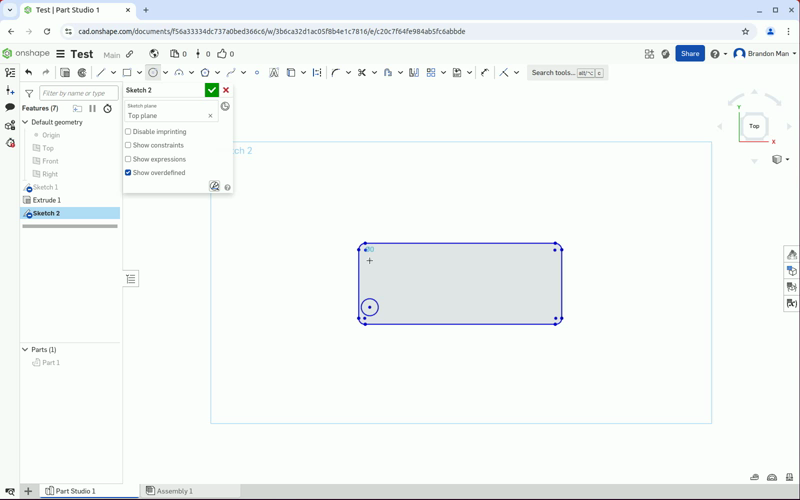
mouse_move(378, 260)
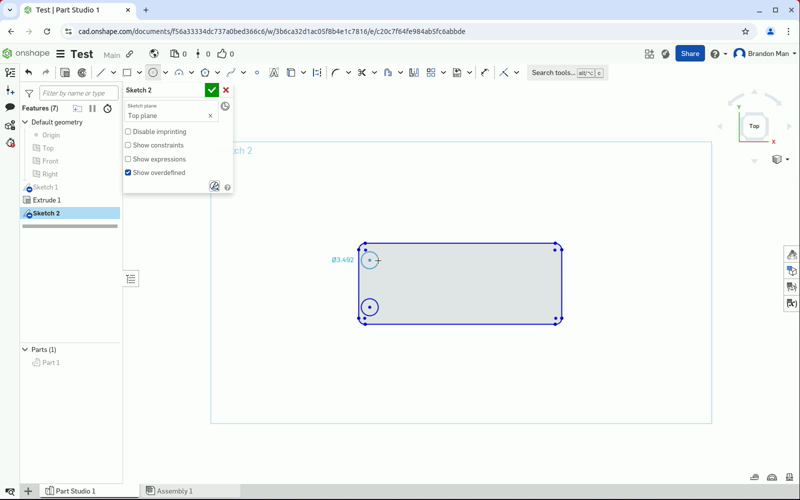
click(378, 260)
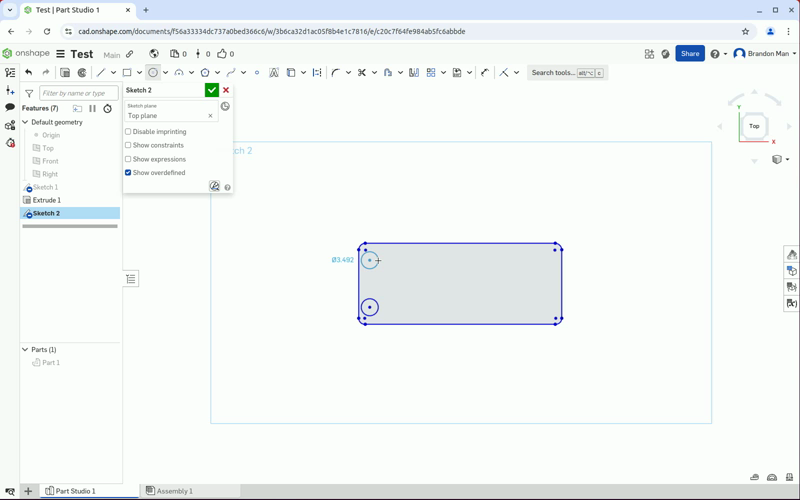
key(esc)
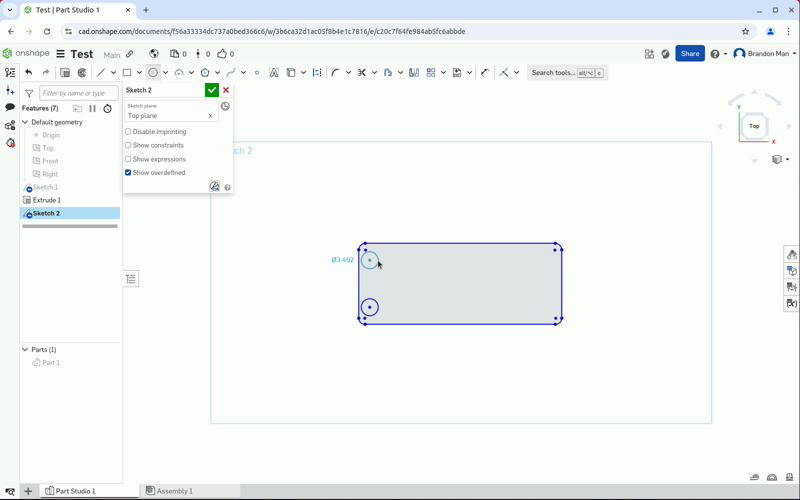
key(c)
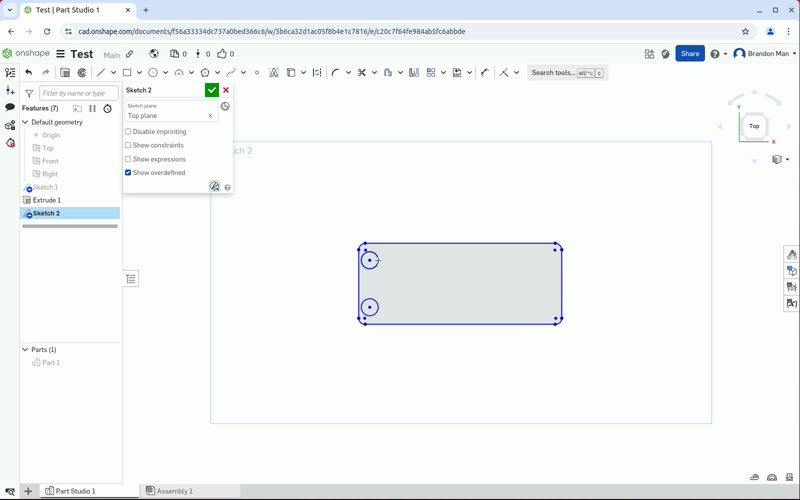
key_down(shift)
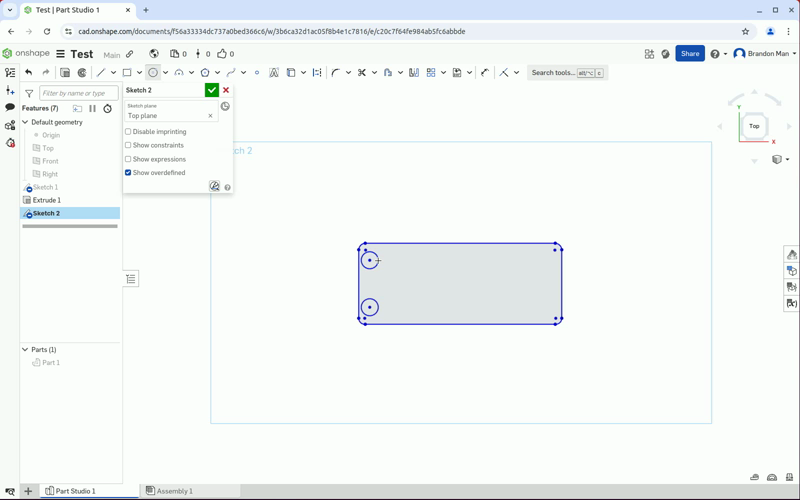
mouse_move(553, 307)
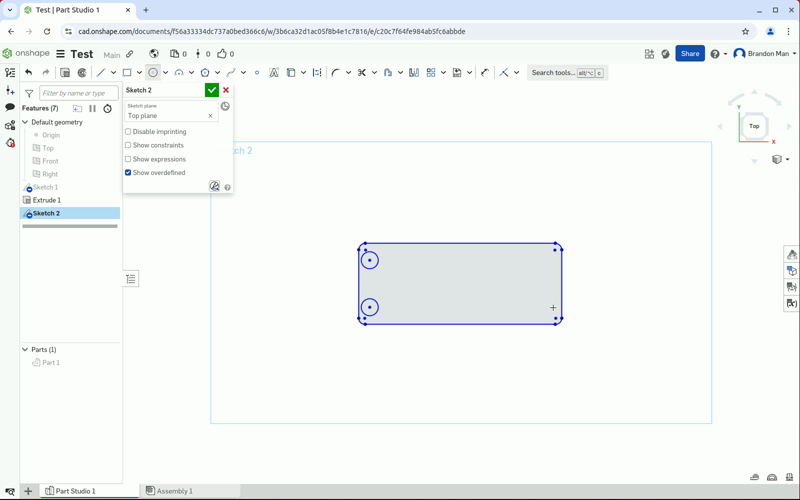
click(553, 307)
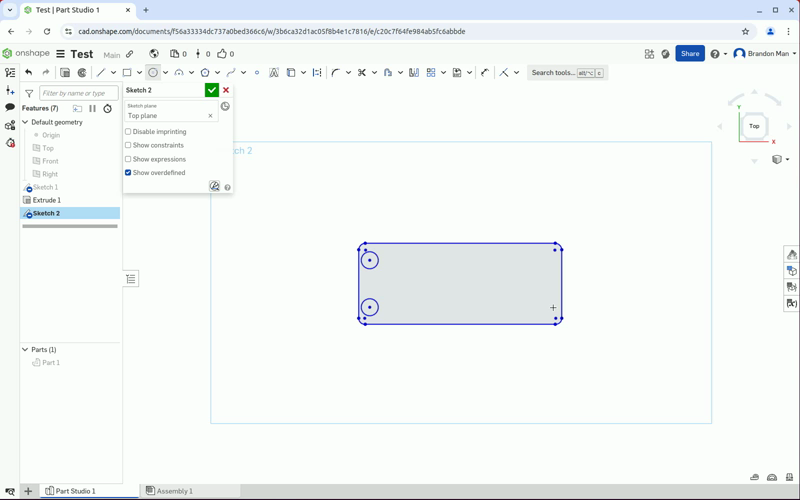
key_up(shift)
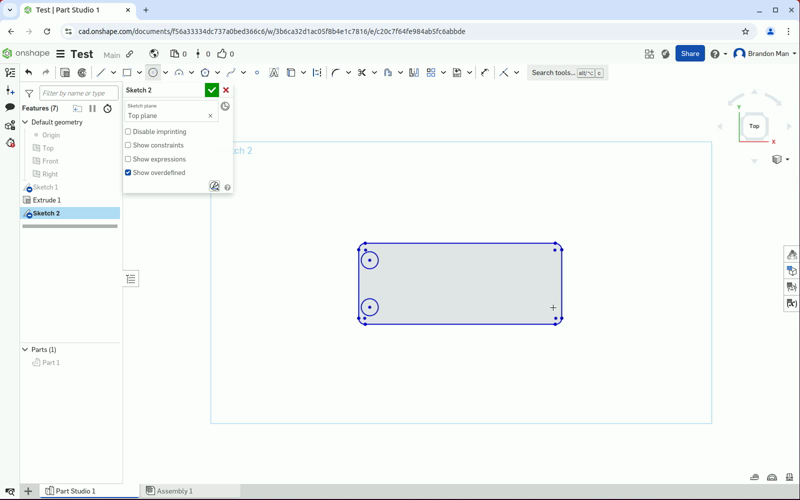
mouse_move(561, 307)
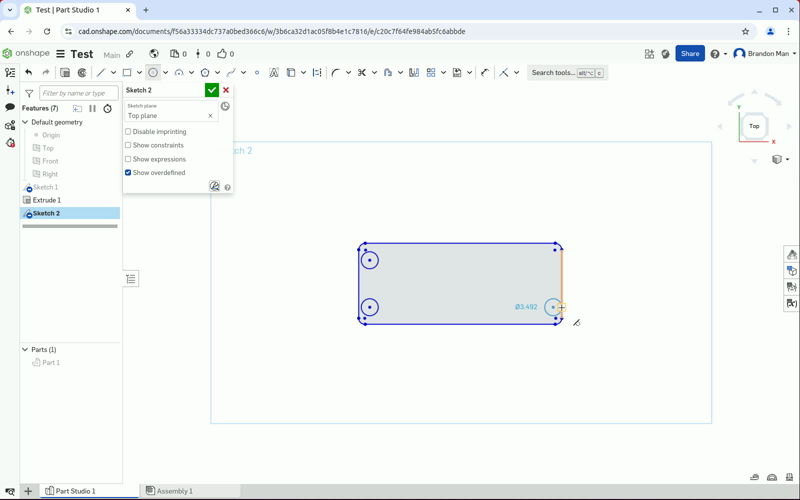
click(561, 307)
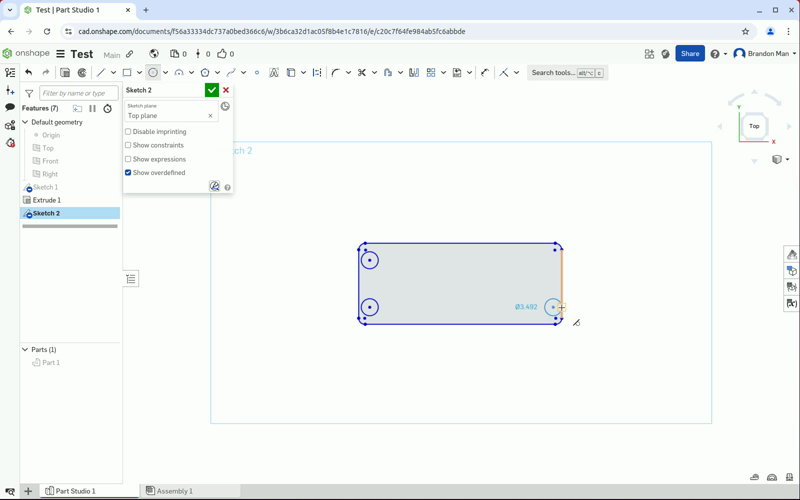
key(esc)
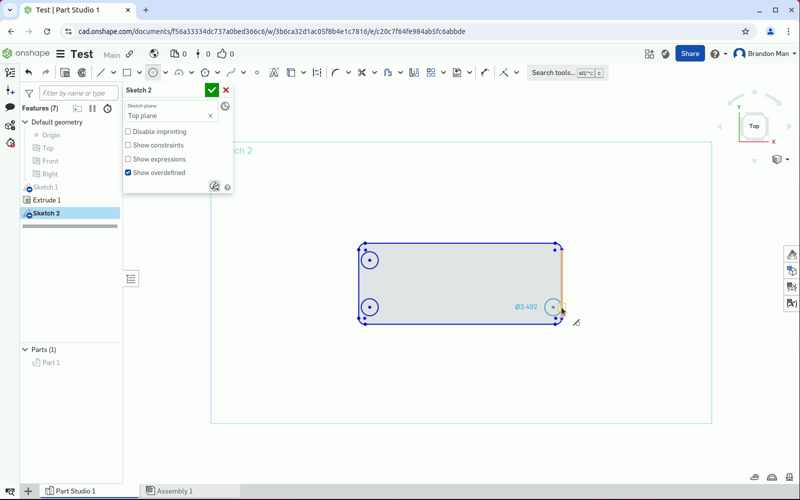
key(c)
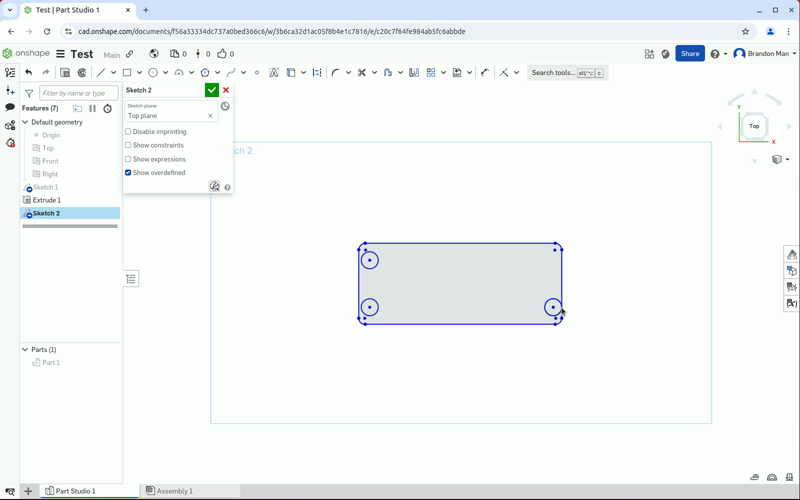
key_down(shift)
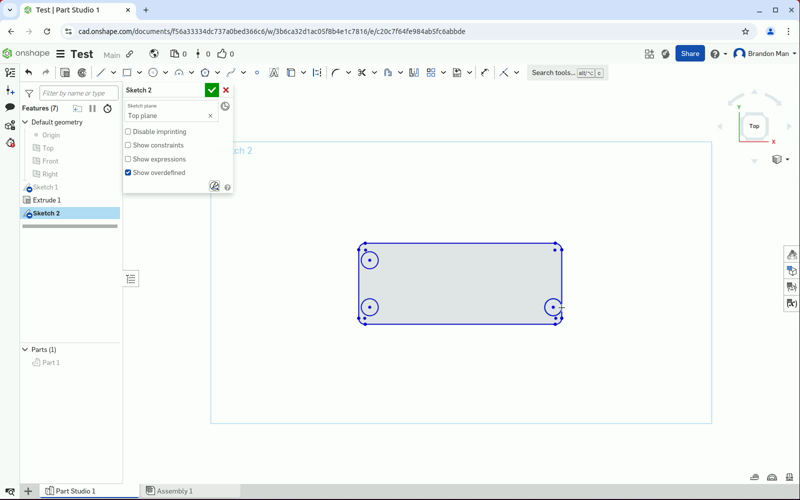
mouse_move(553, 260)
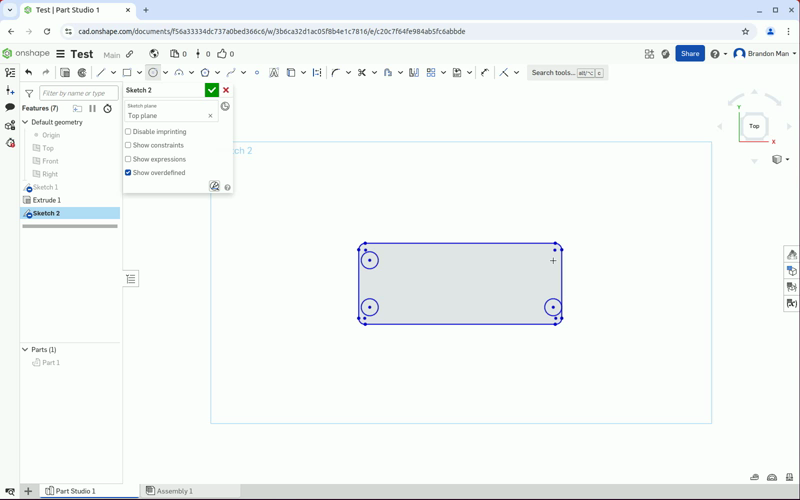
click(553, 260)
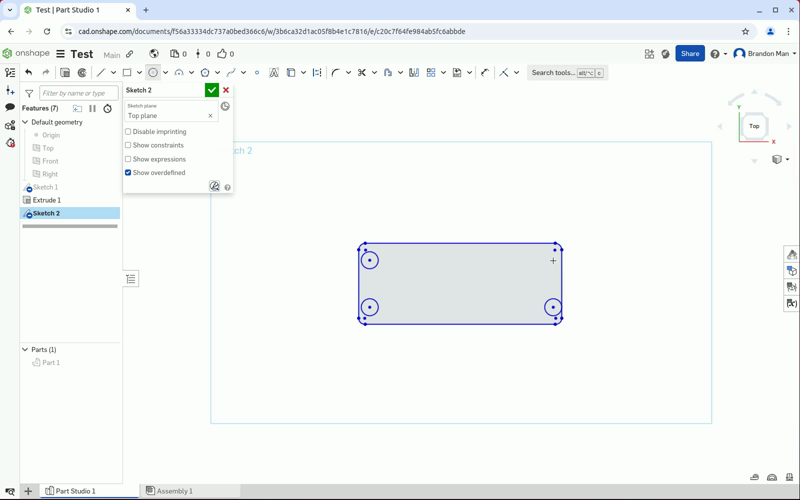
key_up(shift)
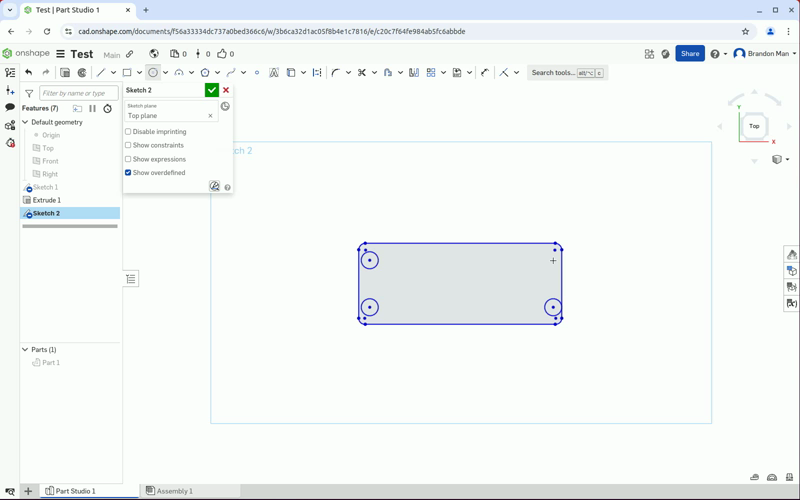
mouse_move(561, 260)
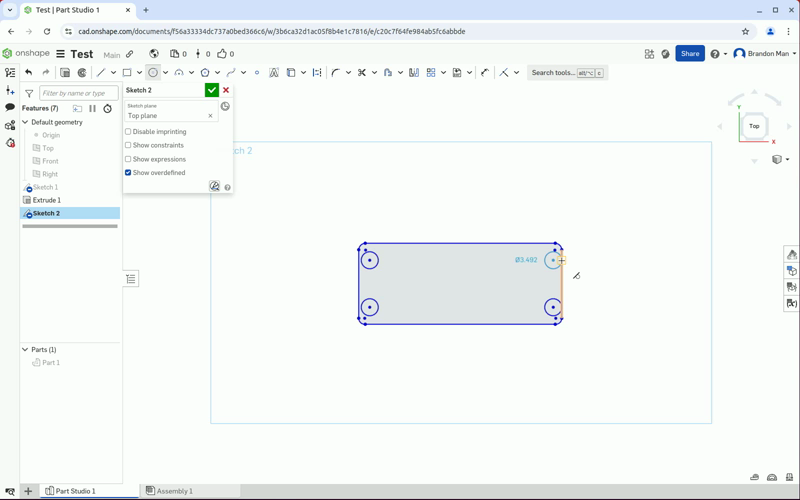
click(561, 260)
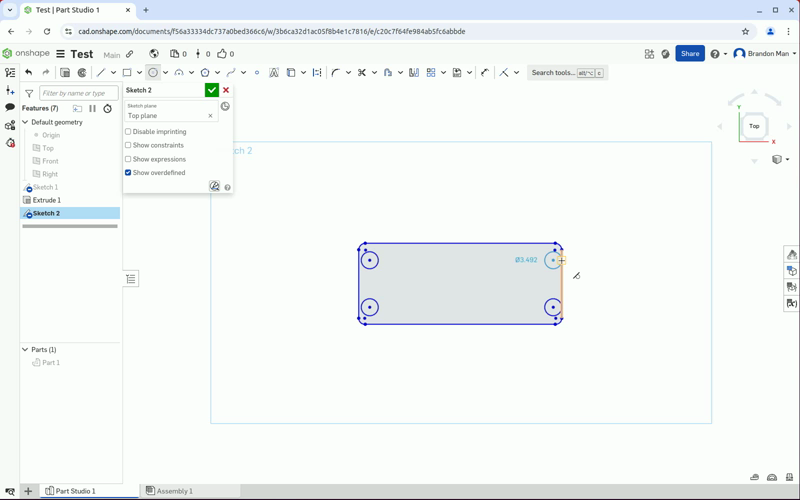
key(esc)
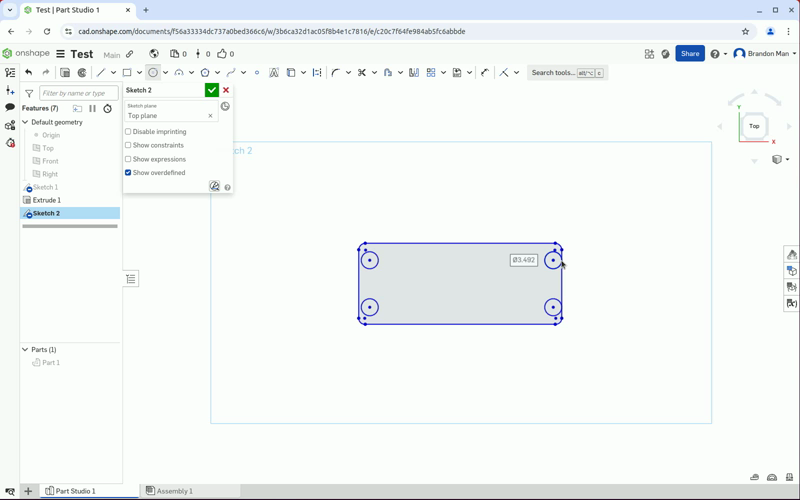
mouse_move(415, 296)
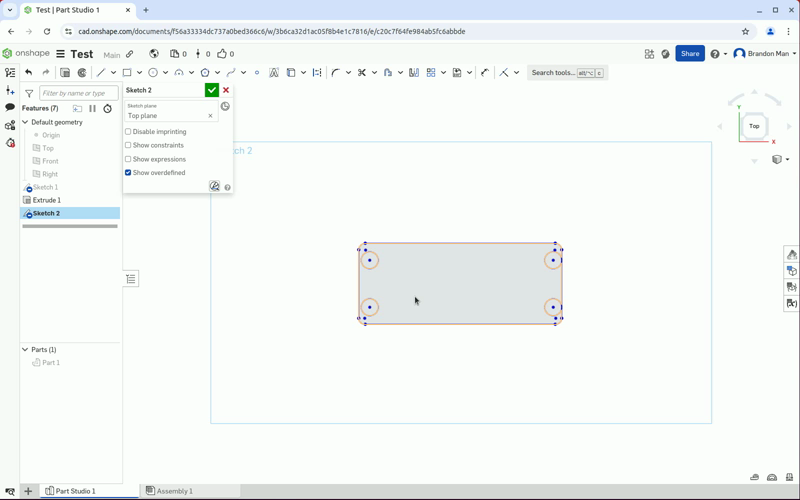
click(415, 296)
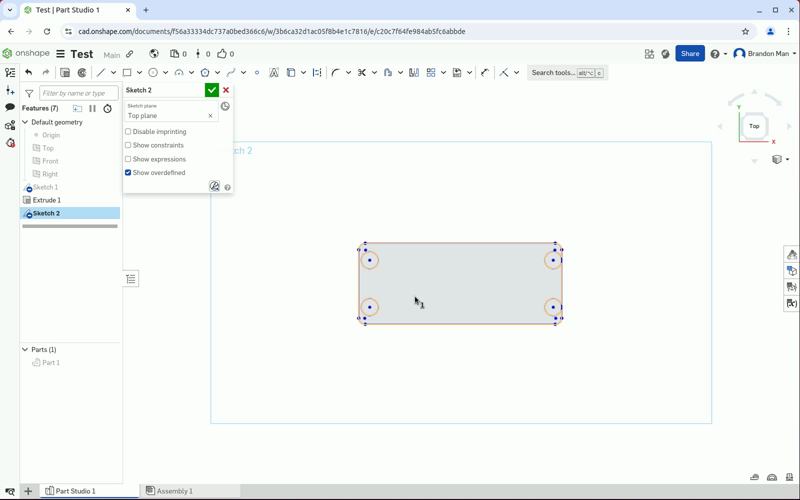
mouse_move(73, 352)
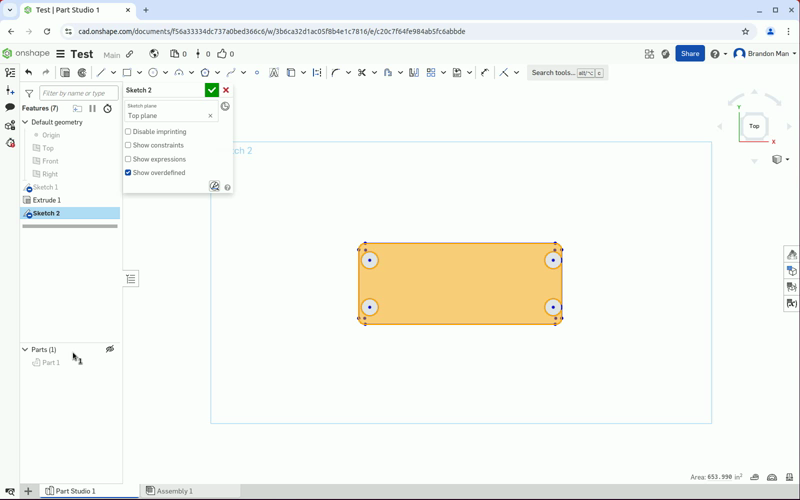
key(shift+y)
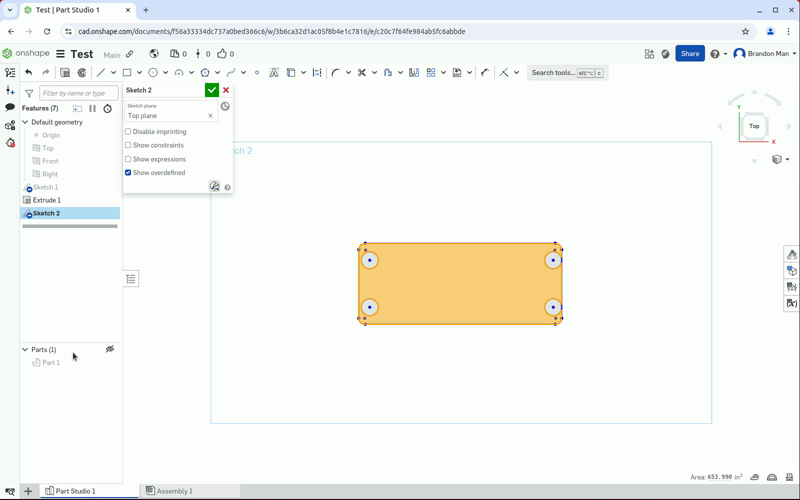
key(shift+e)
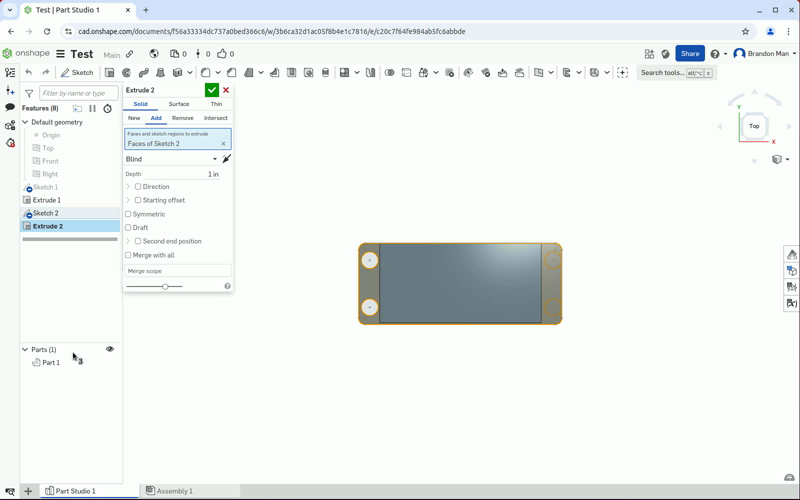
mouse_move(143, 106)
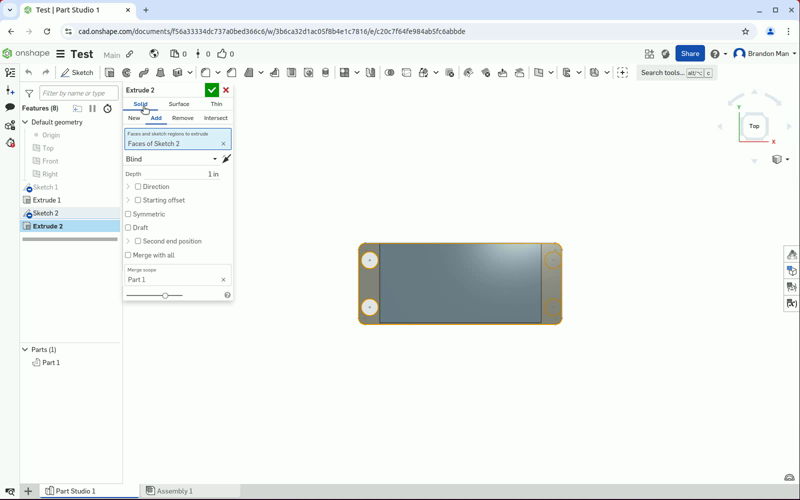
click(143, 106)
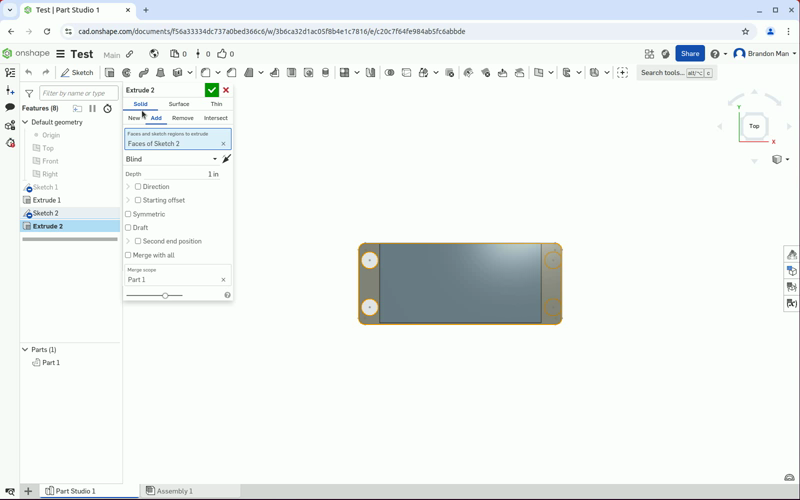
mouse_move(137, 120)
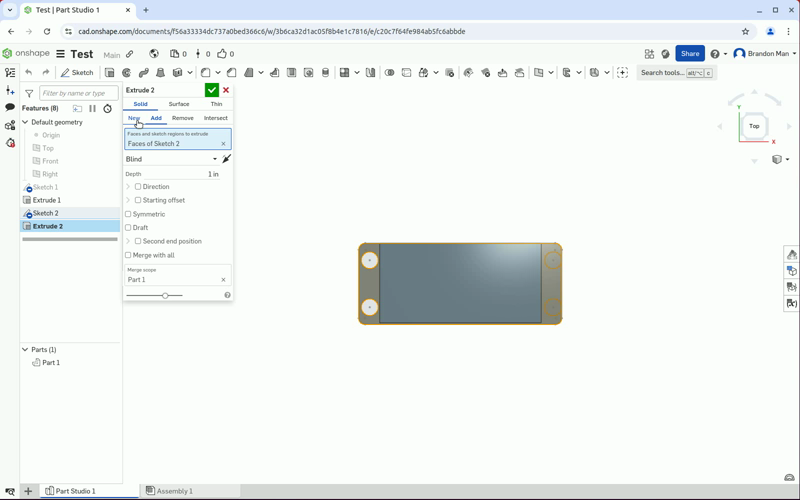
click(137, 120)
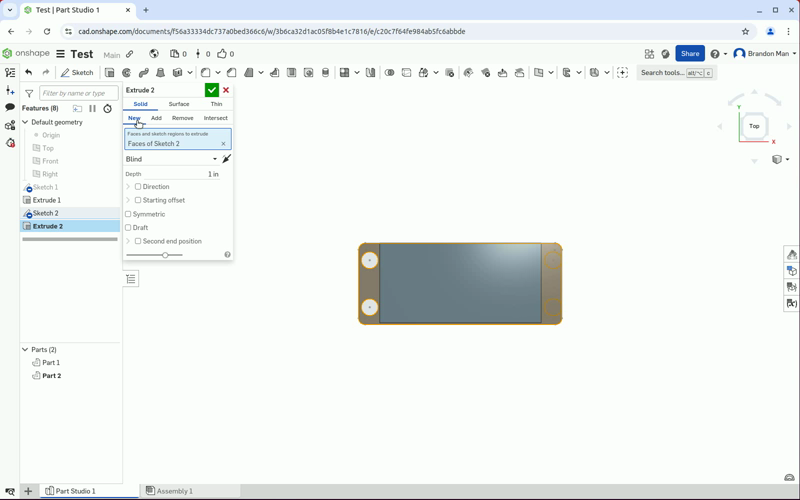
key(tab, 4)
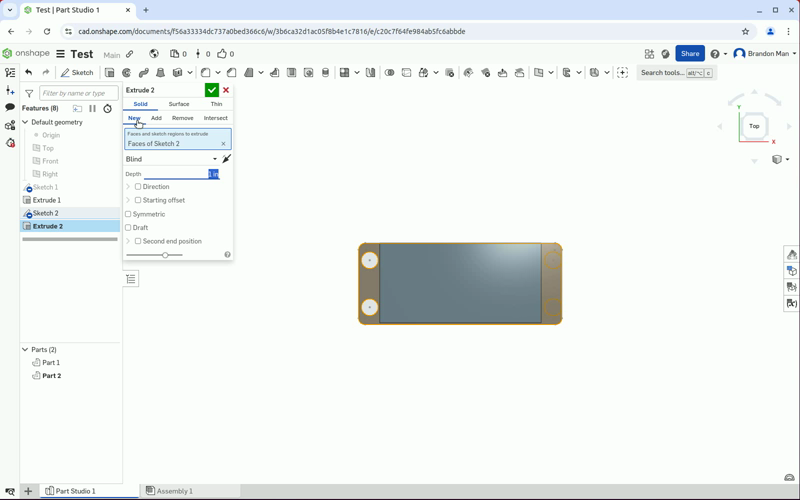
text(2.407)
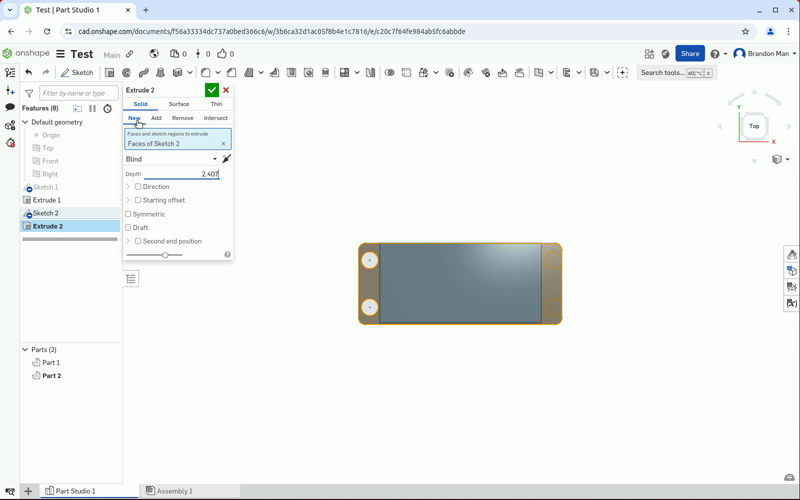
key(enter)
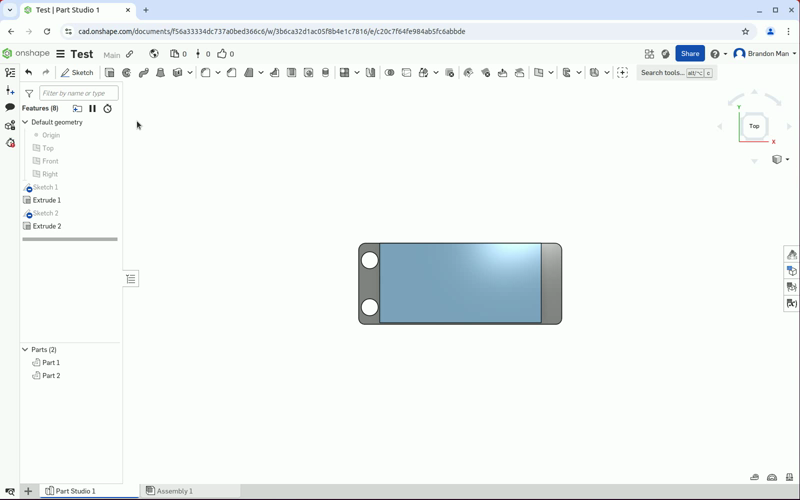
key(shift+h)
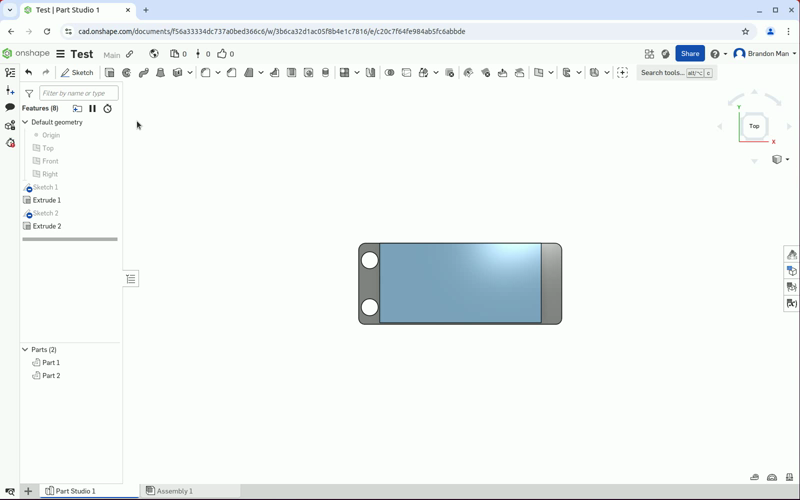
key(shift+h)
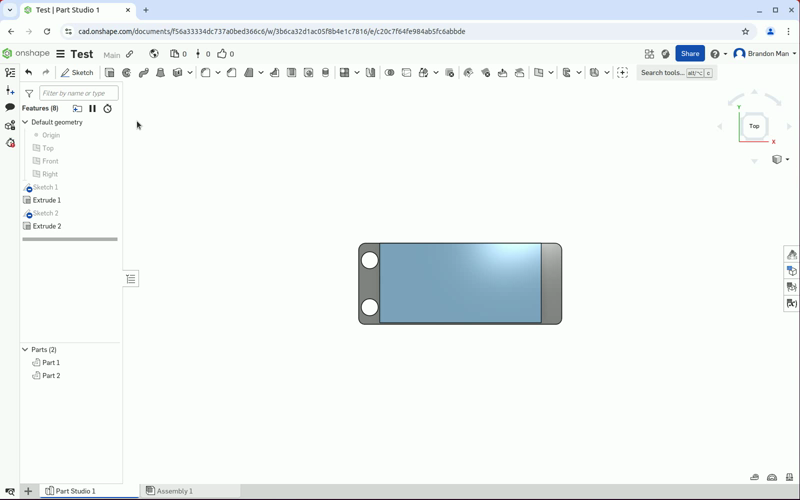
mouse_move(73, 189)
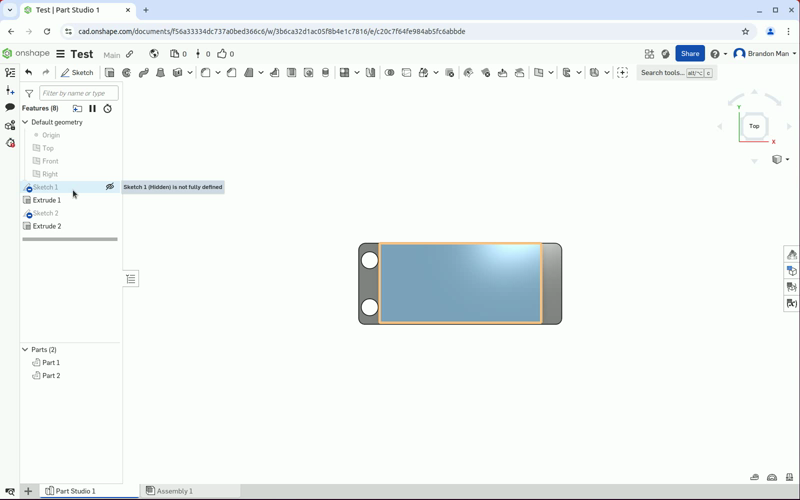
click(73, 189)
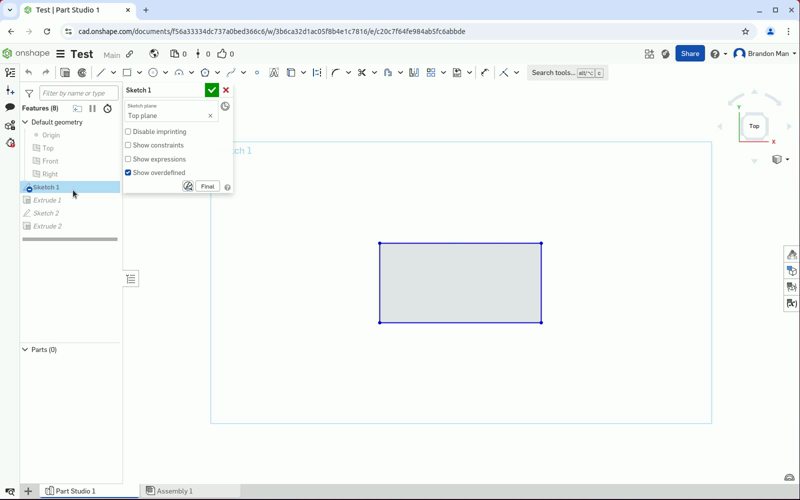
mouse_move(229, 92)
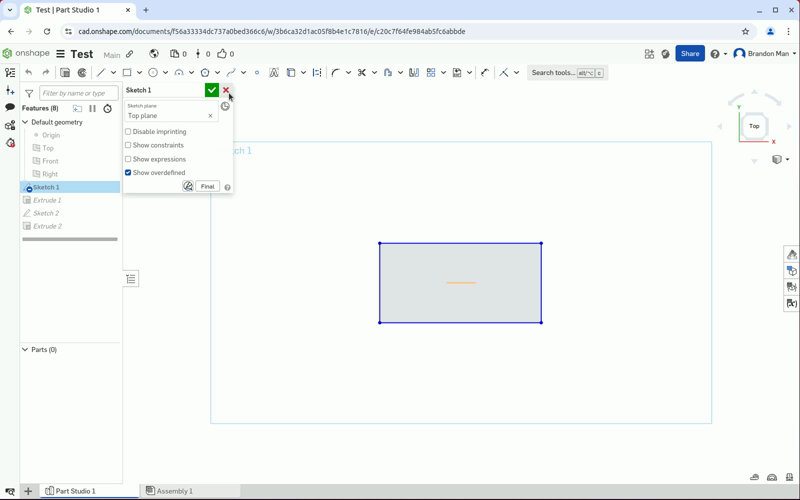
click(229, 92)
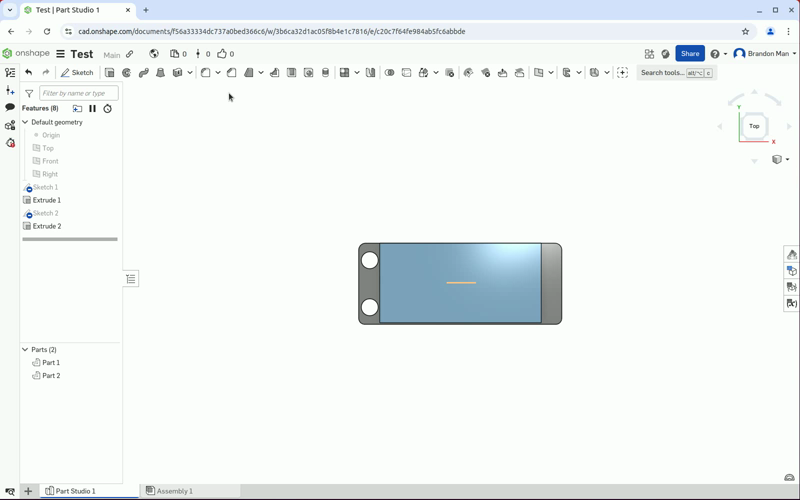
mouse_move(541, 75)
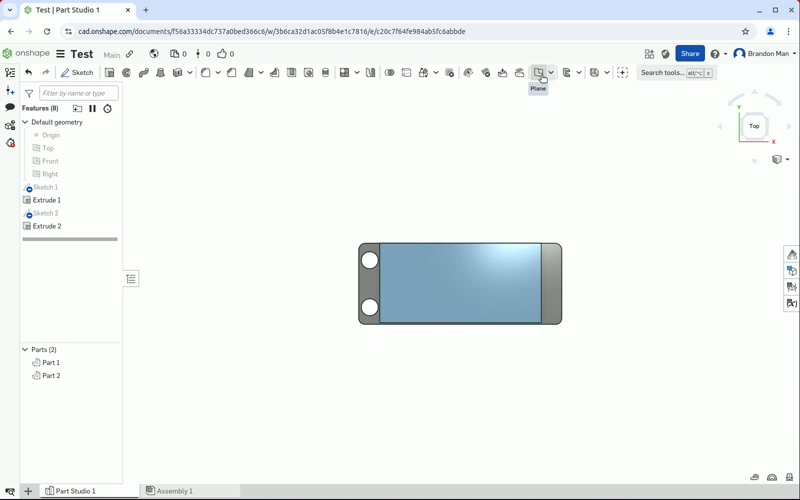
click(541, 75)
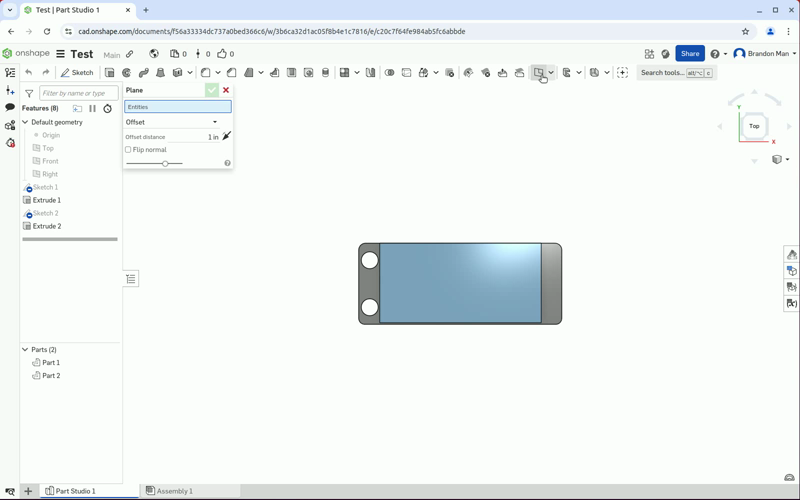
mouse_move(73, 150)
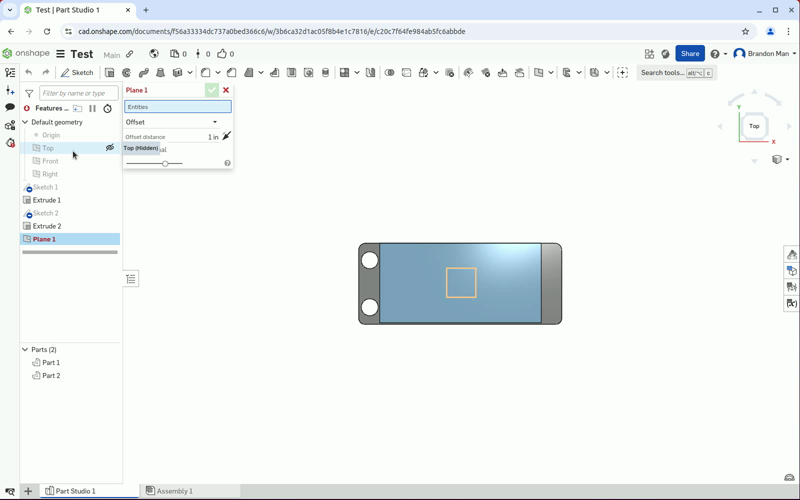
click(73, 150)
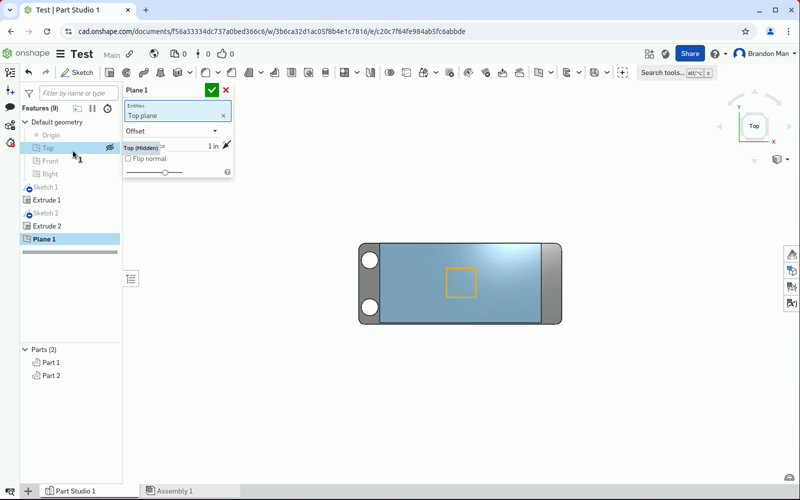
key(tab, 2)
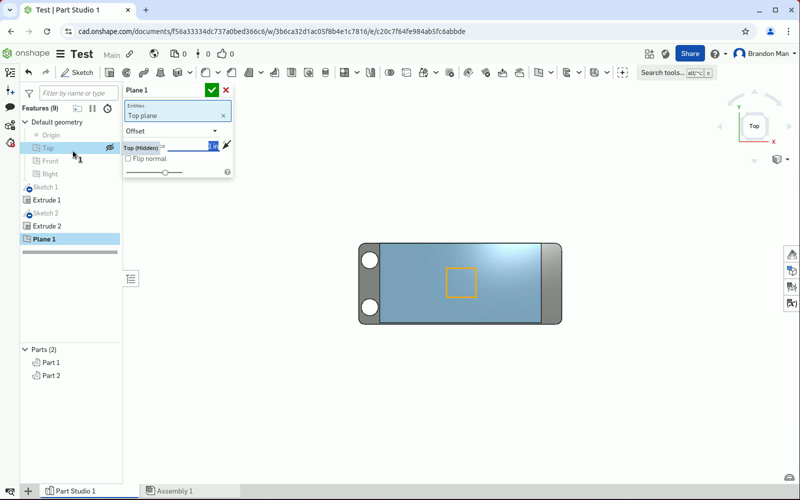
text(7.21)
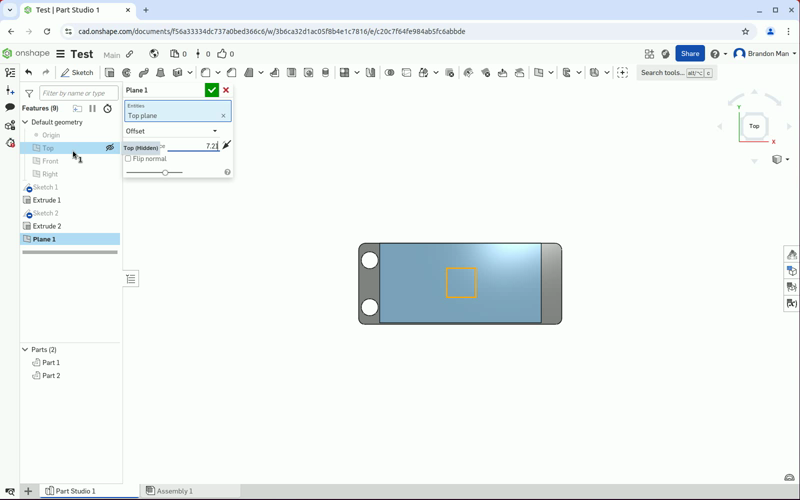
key(enter, 2)
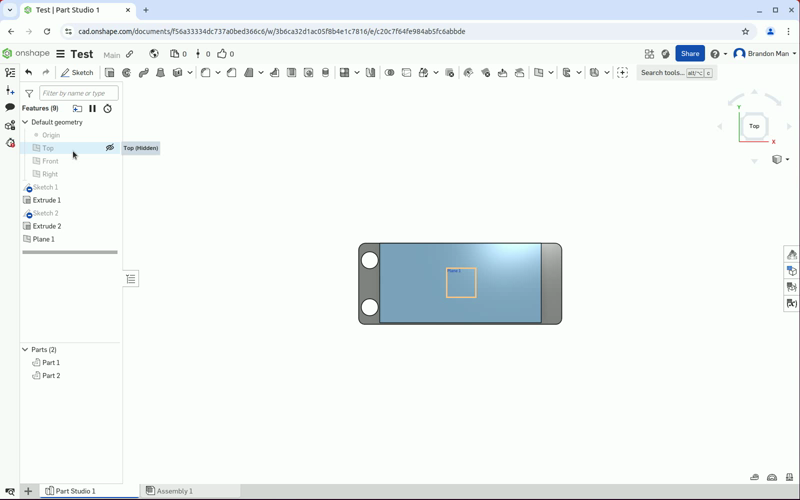
key(shift+s)
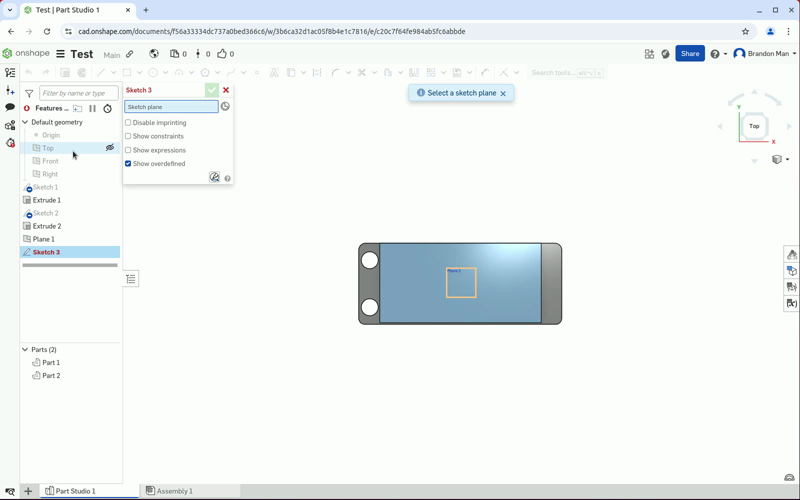
mouse_move(73, 241)
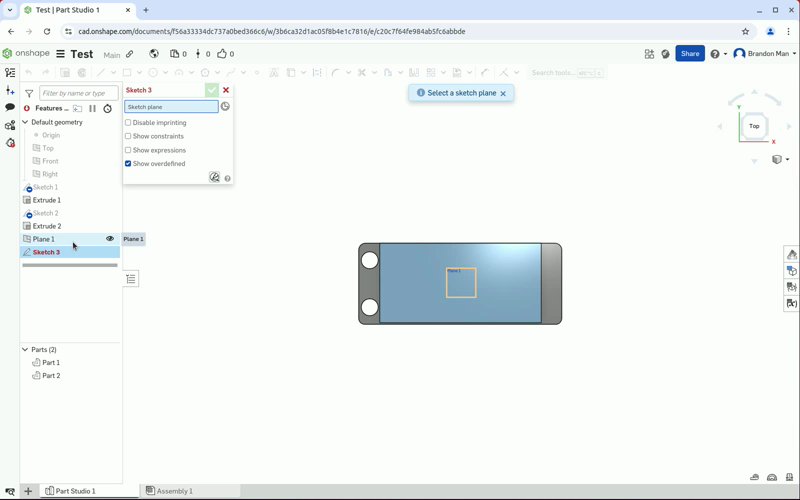
click(73, 241)
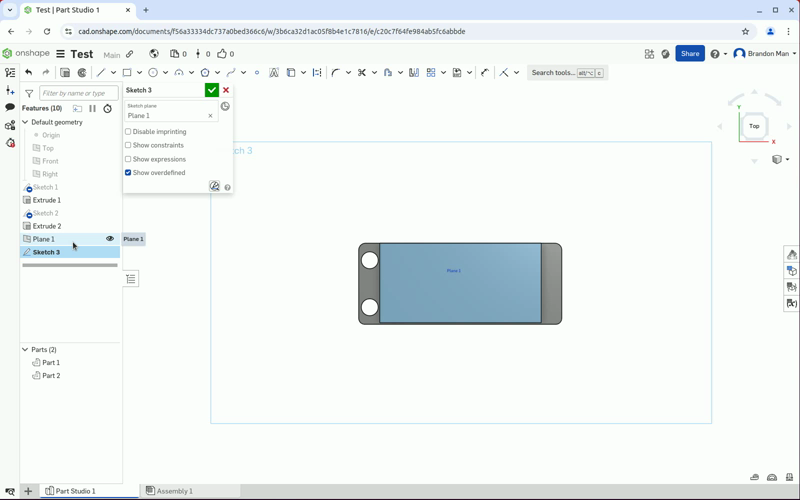
mouse_move(73, 352)
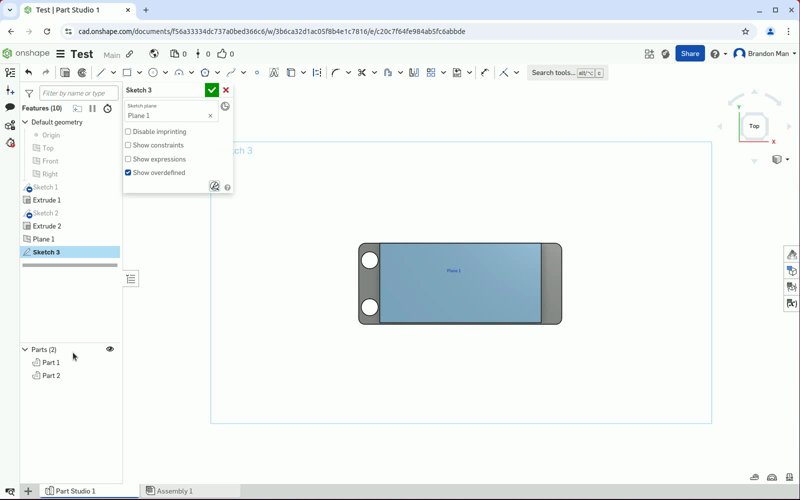
key(y)
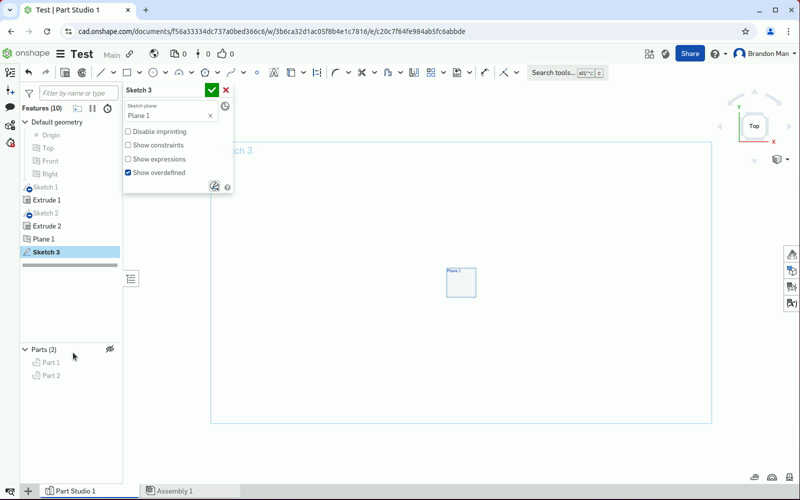
key(c)
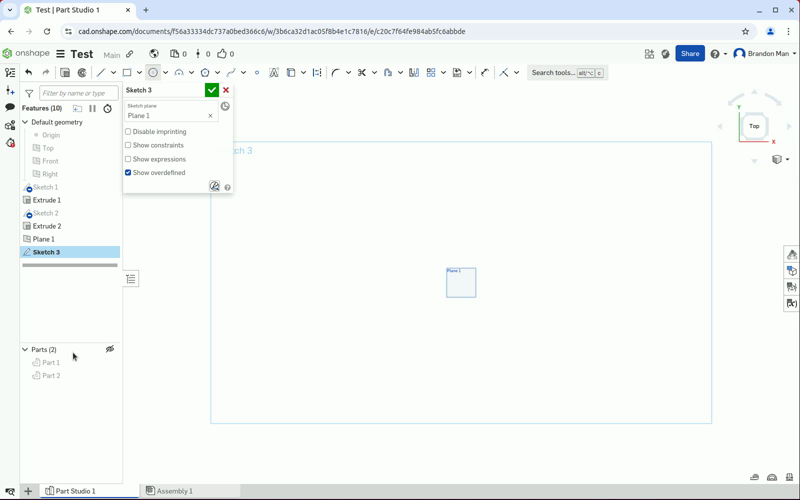
key_down(shift)
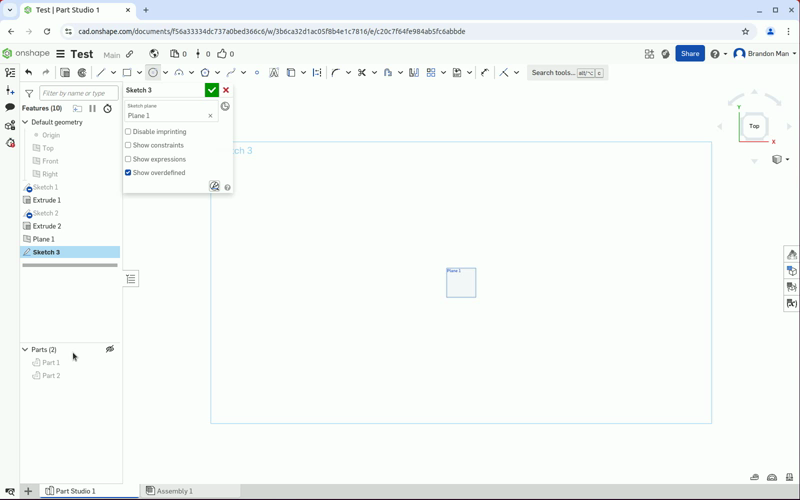
mouse_move(416, 282)
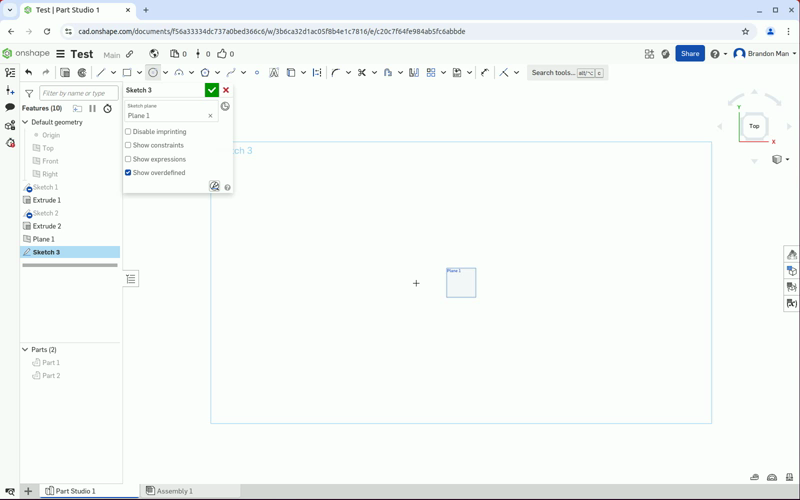
click(416, 282)
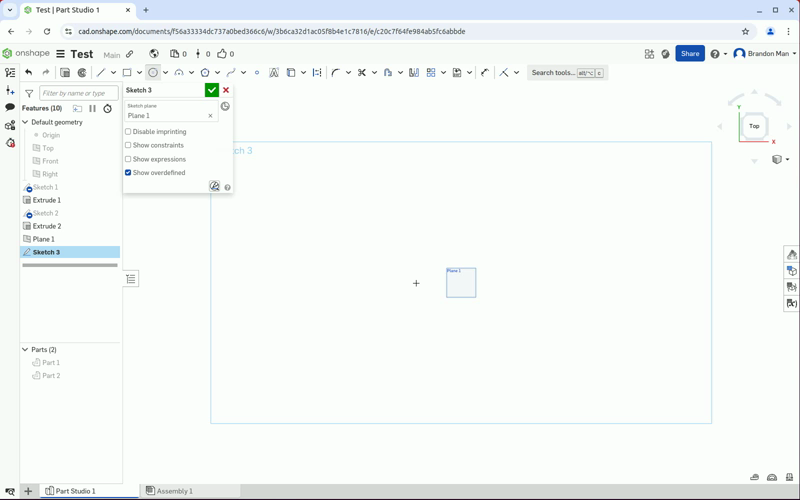
key_up(shift)
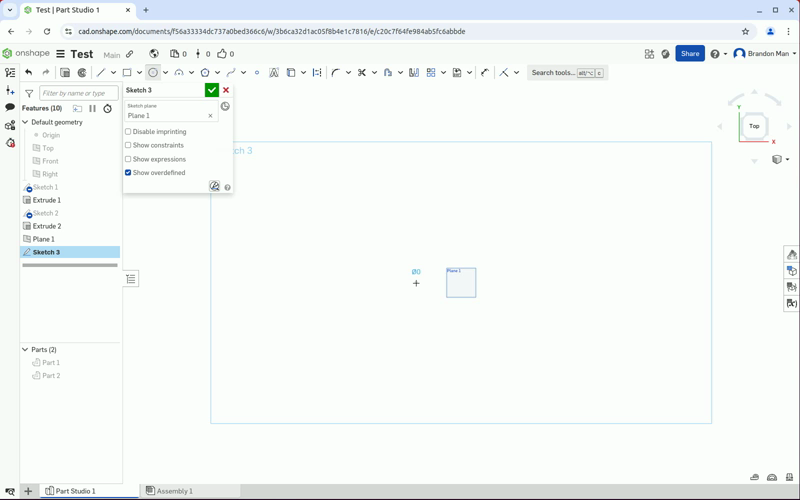
mouse_move(420, 282)
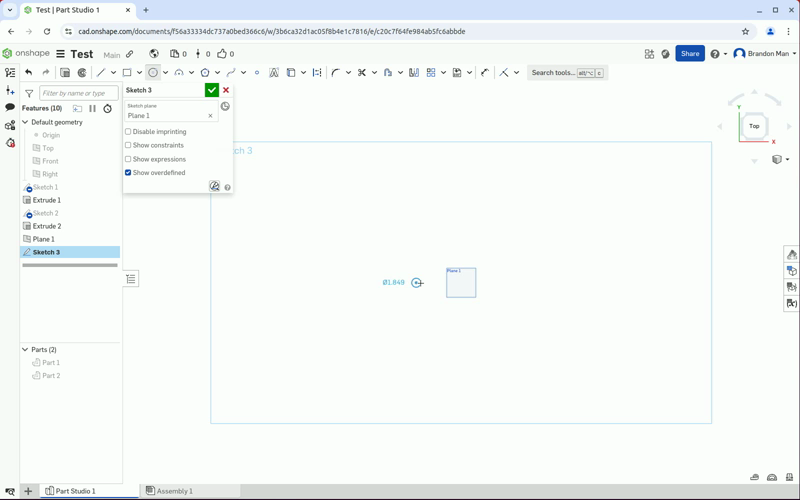
click(420, 282)
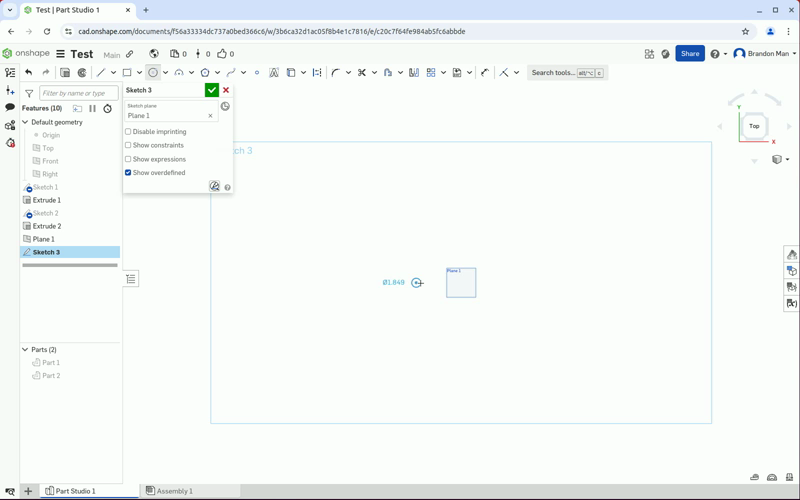
key(esc)
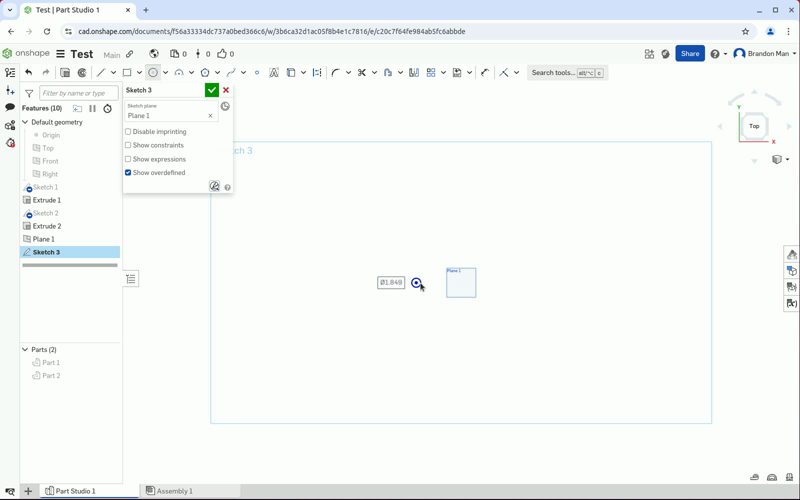
mouse_move(414, 285)
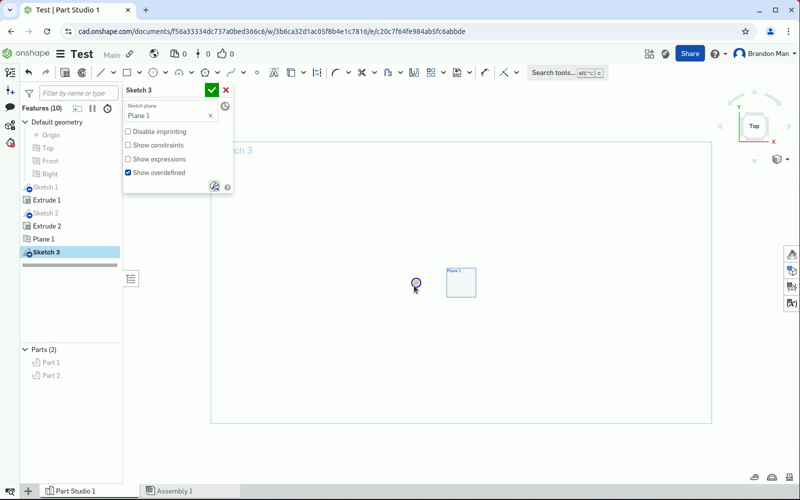
scroll(6)
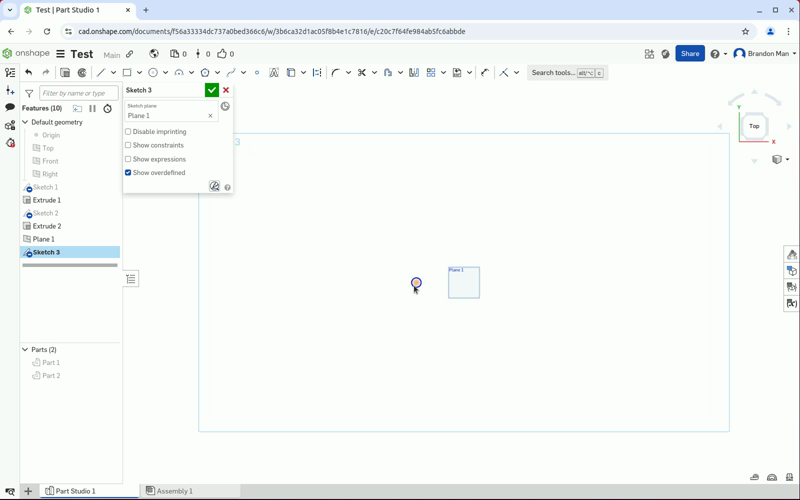
scroll(6)
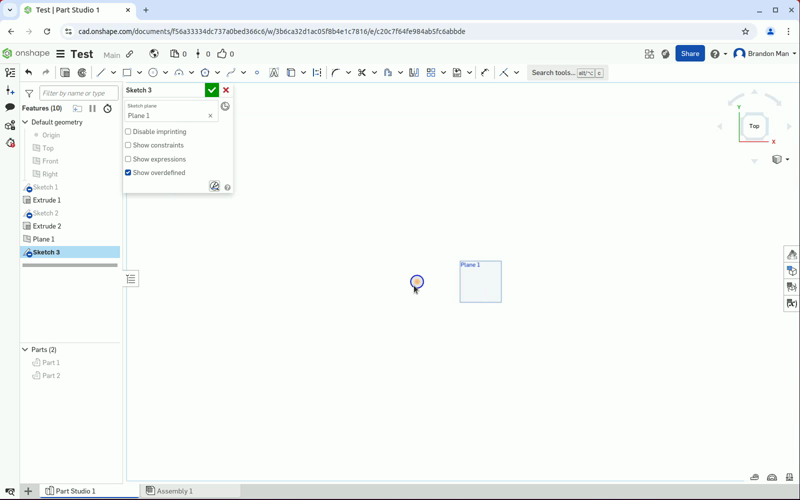
scroll(6)
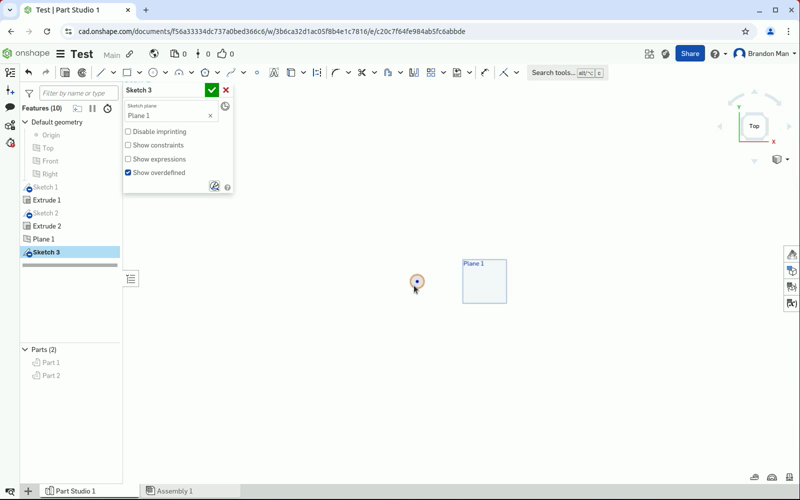
scroll(6)
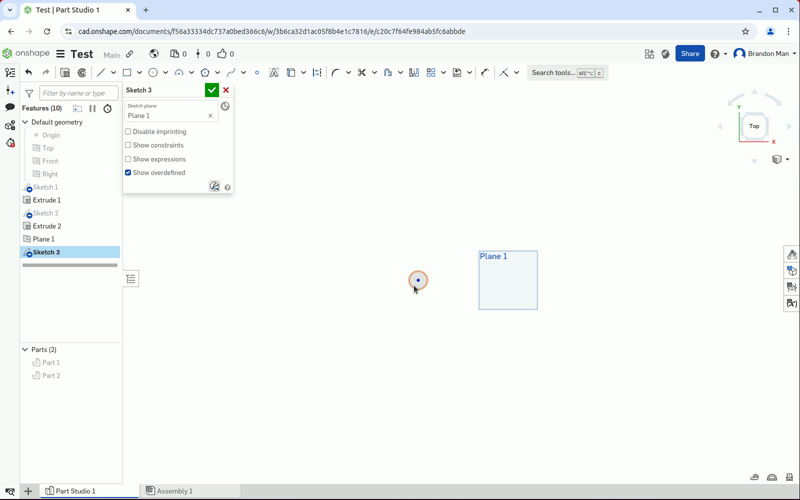
scroll(6)
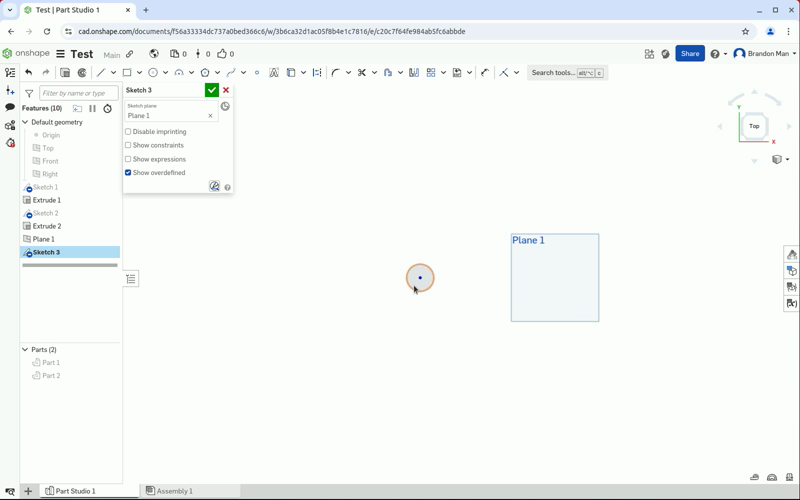
scroll(6)
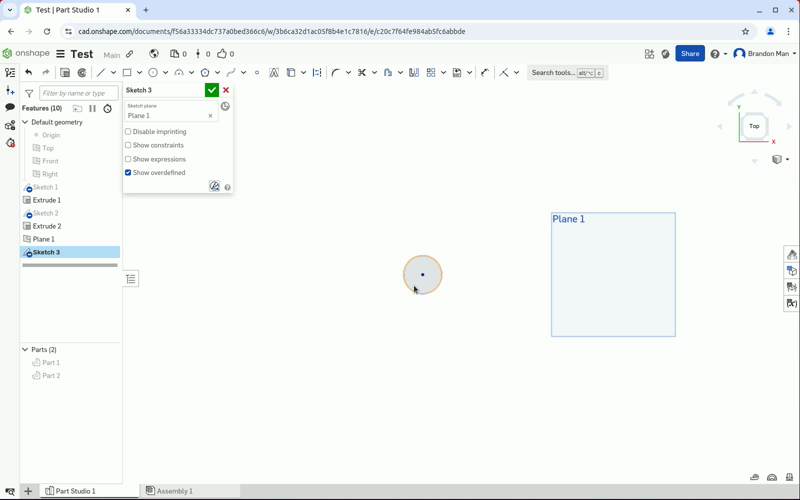
scroll(6)
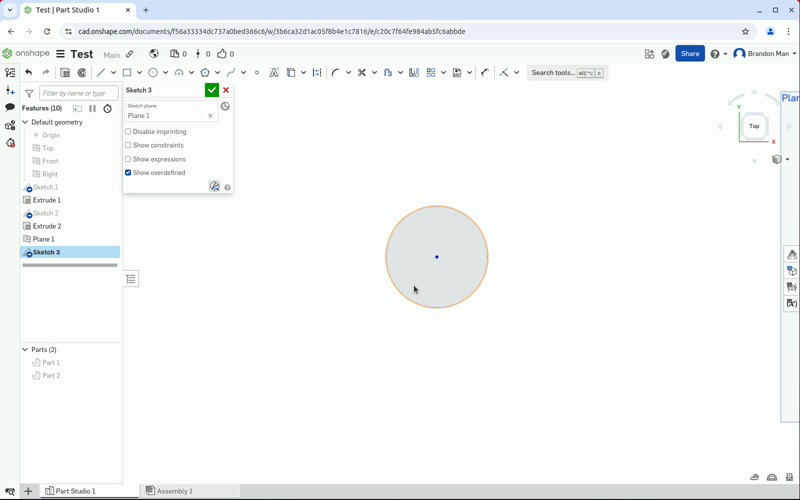
click(414, 285)
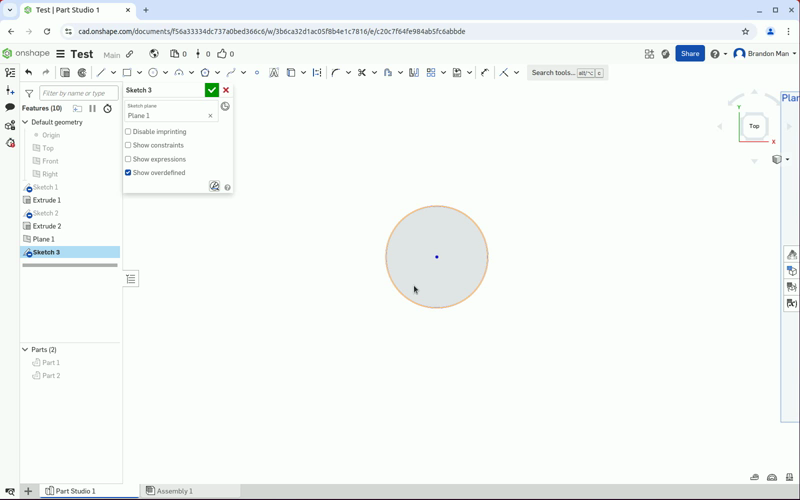
scroll(-6)
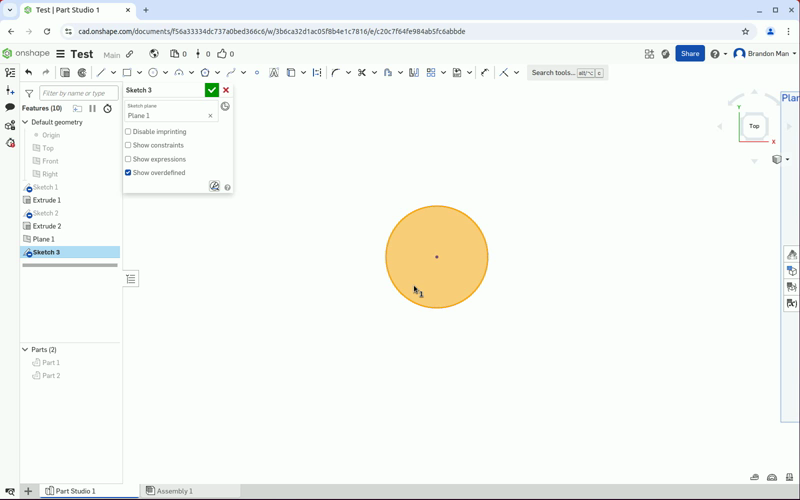
scroll(-6)
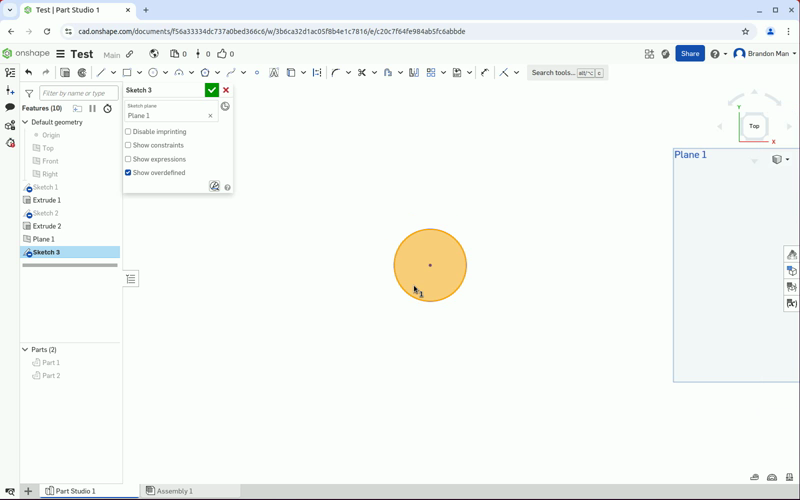
scroll(-6)
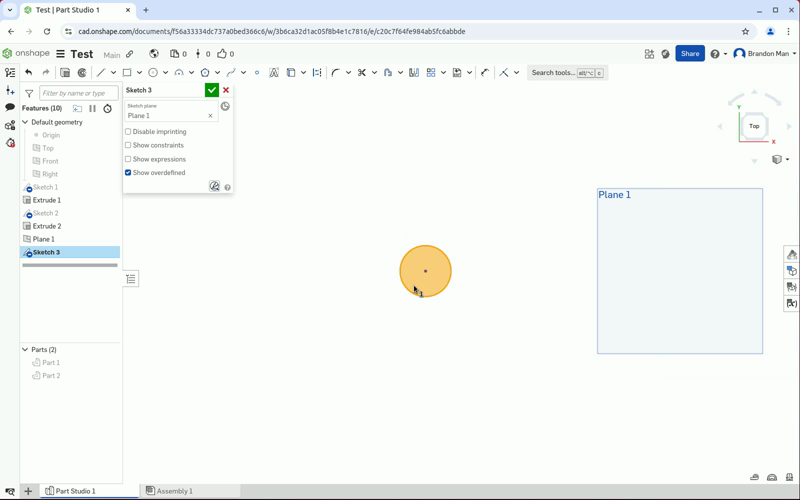
scroll(-6)
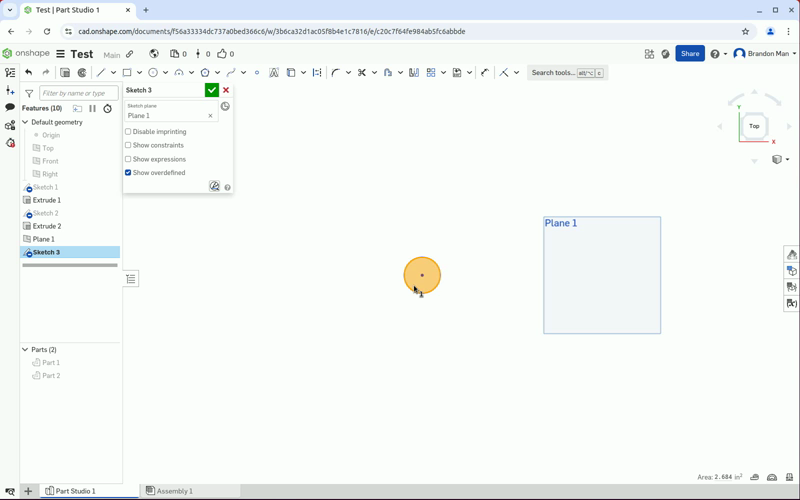
scroll(-6)
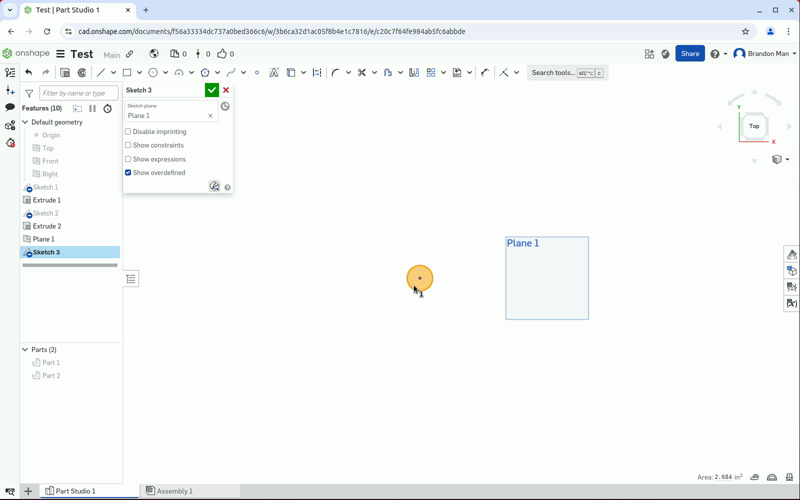
scroll(-6)
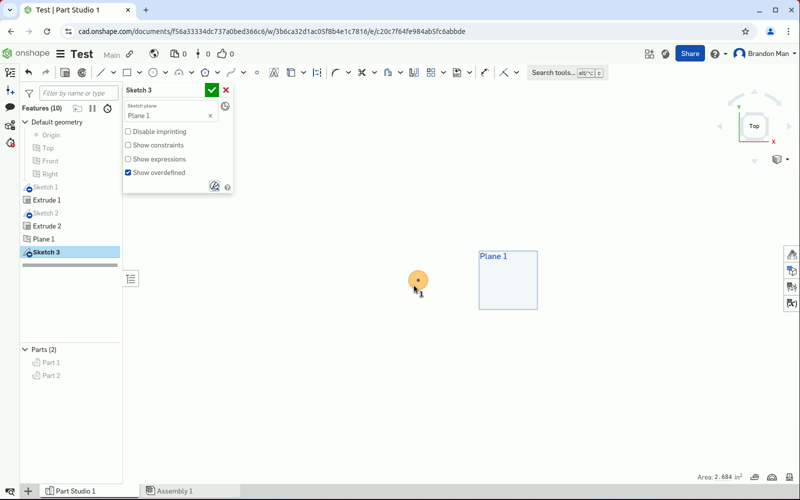
scroll(-6)
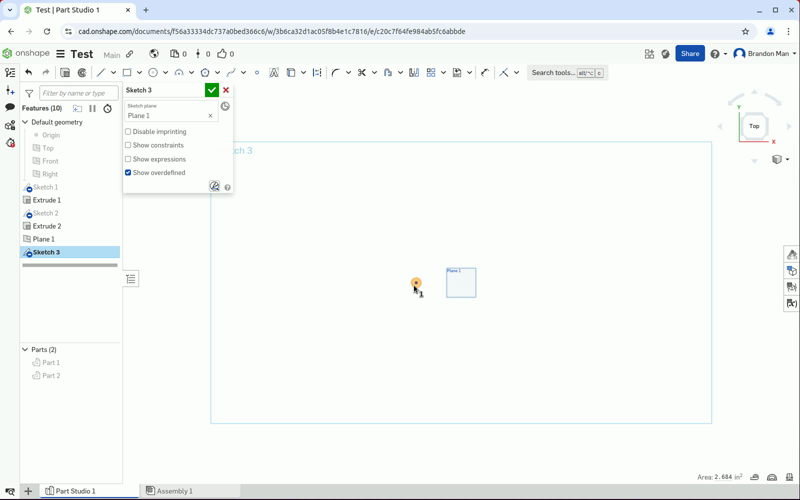
mouse_move(73, 352)
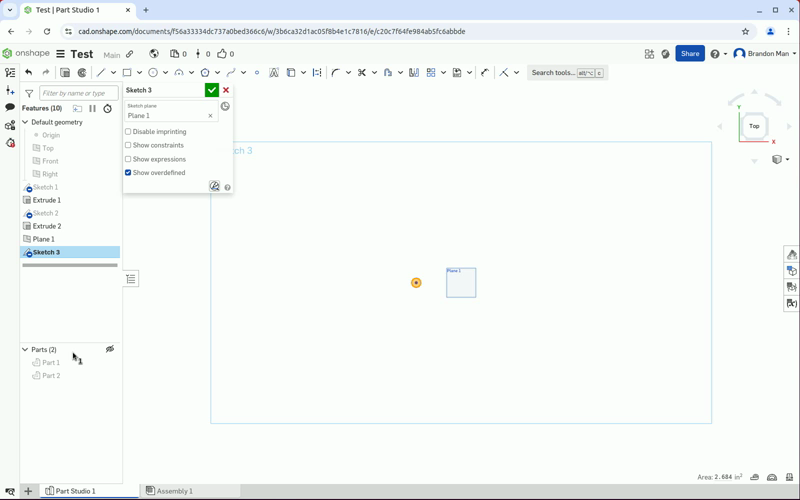
key(shift+y)
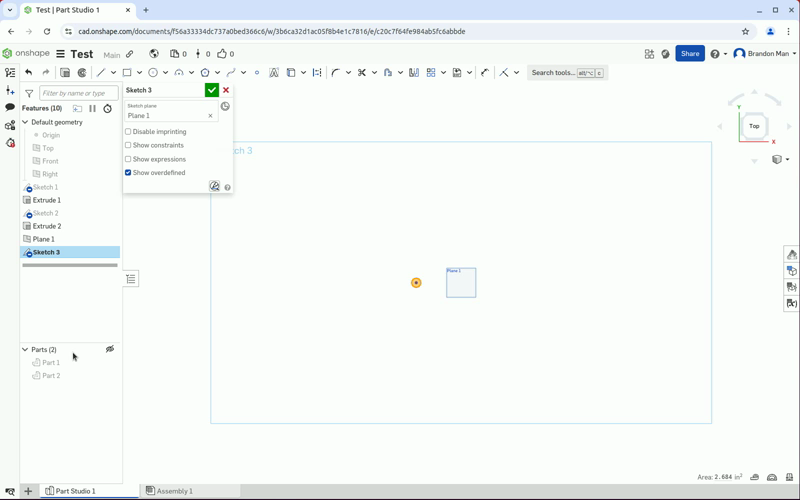
key(shift+e)
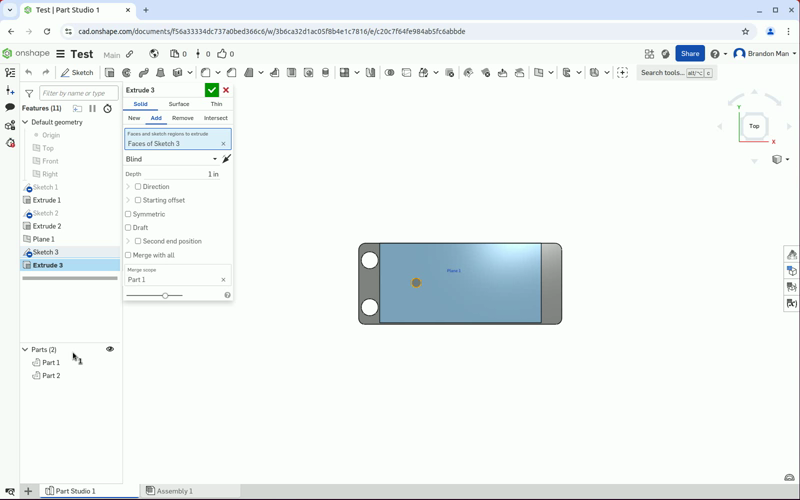
mouse_move(143, 106)
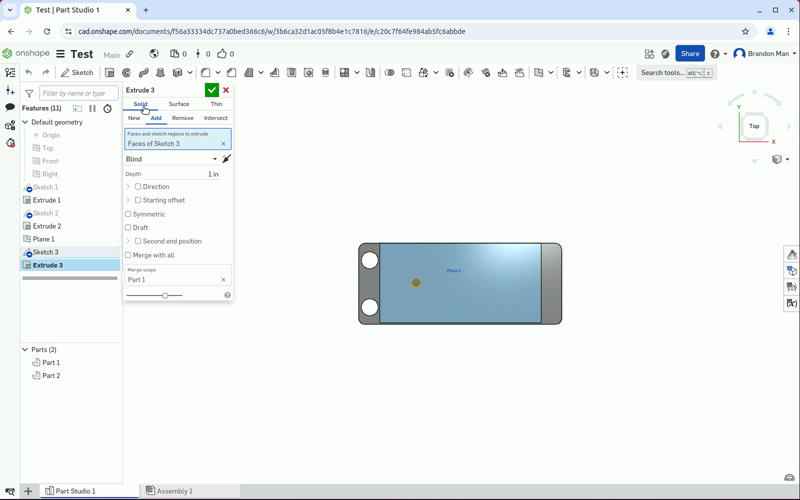
click(143, 106)
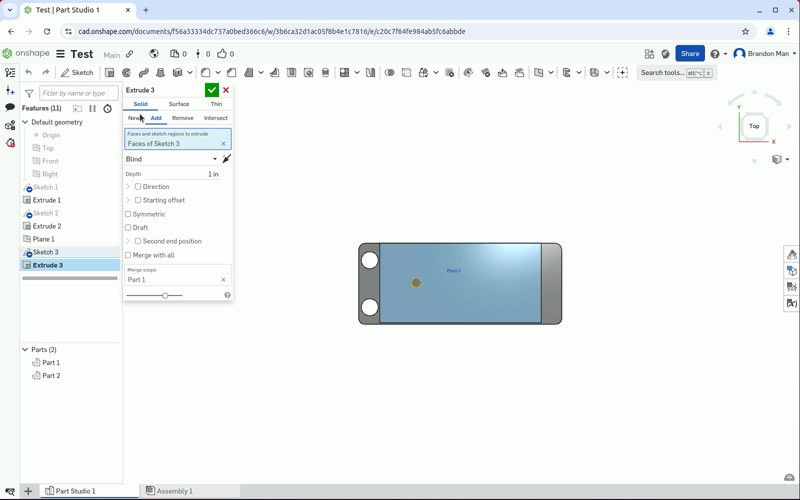
mouse_move(137, 120)
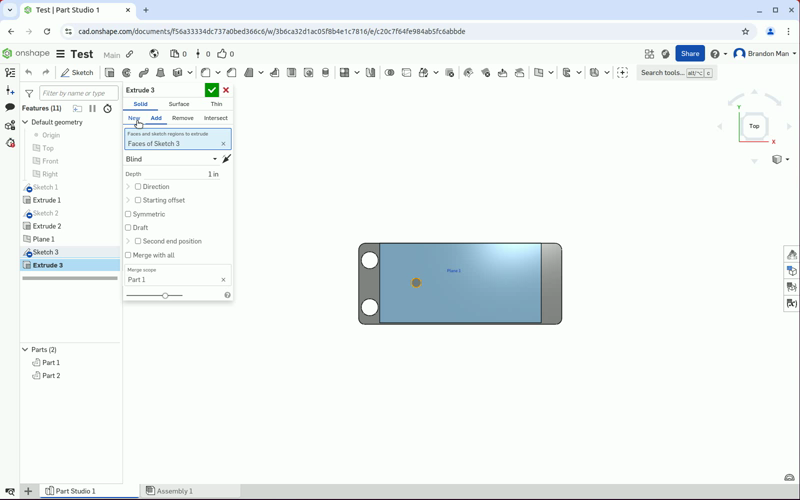
click(137, 120)
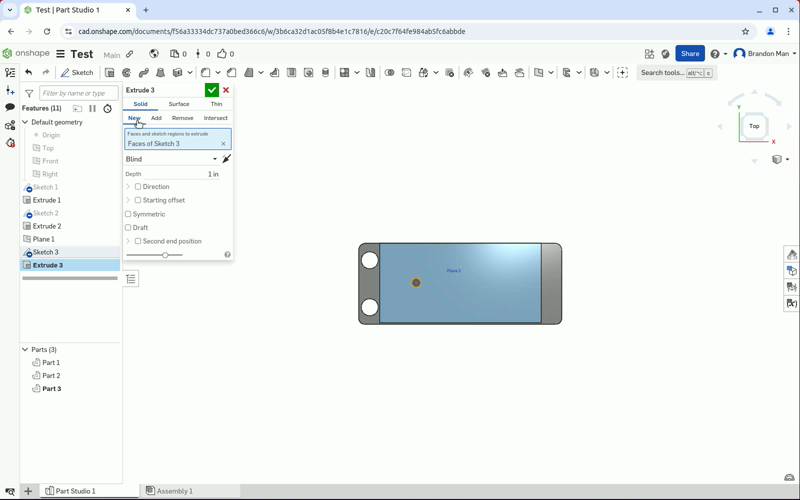
key(tab, 4)
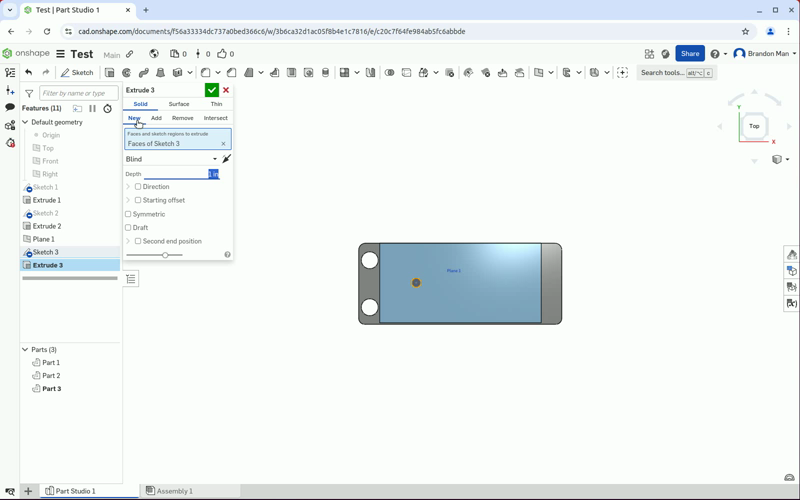
text(4.333)
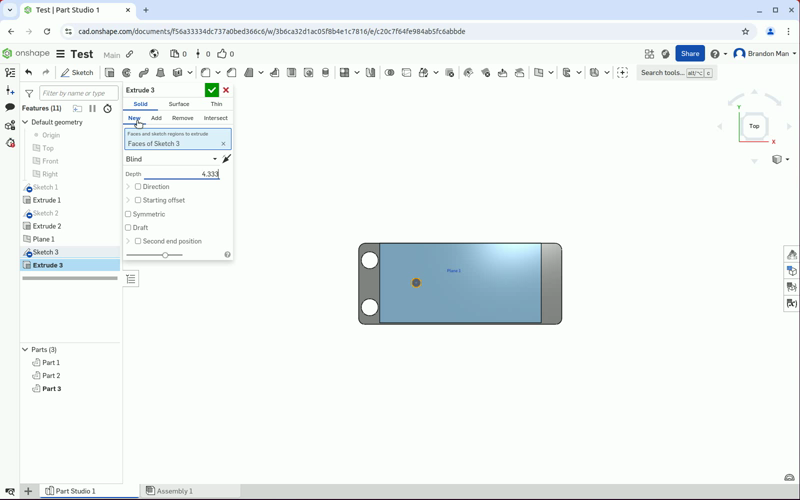
key(enter)
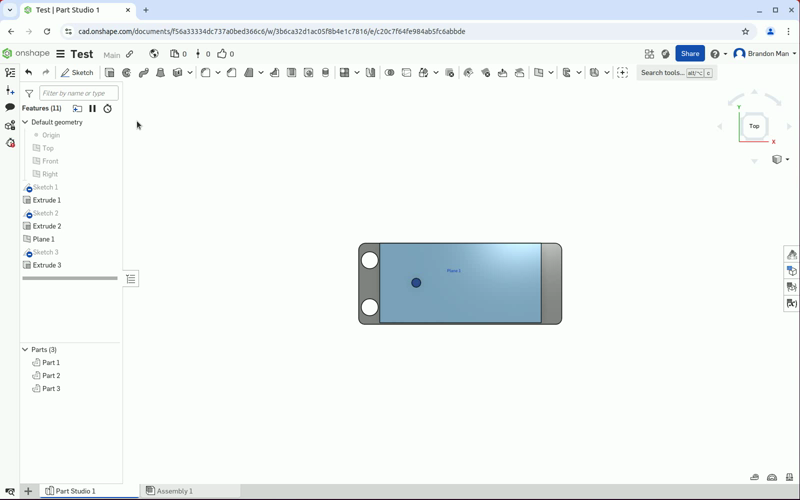
key(shift+h)
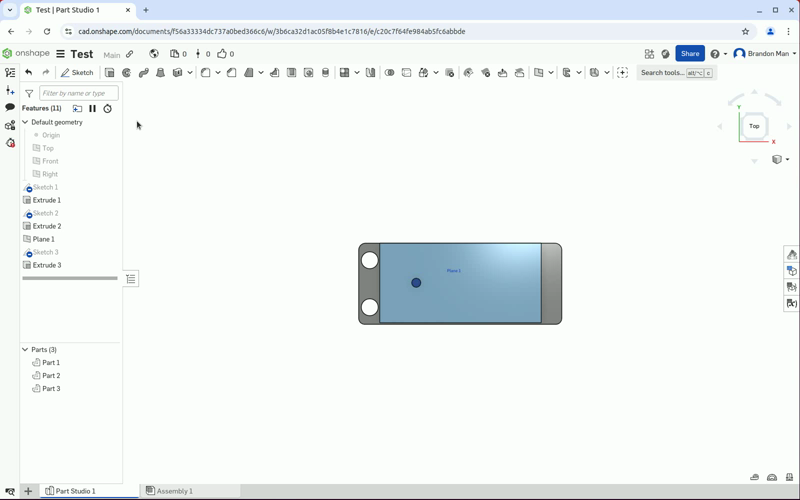
key(shift+h)
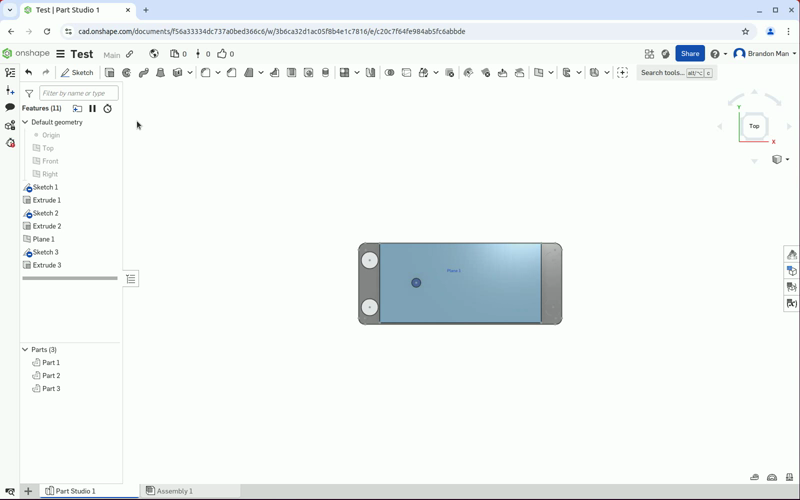
key(shift+7)
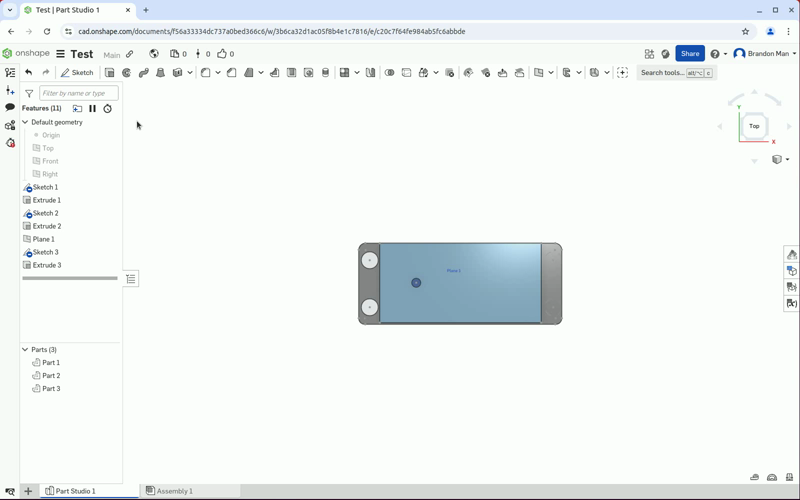
key(up, 3)
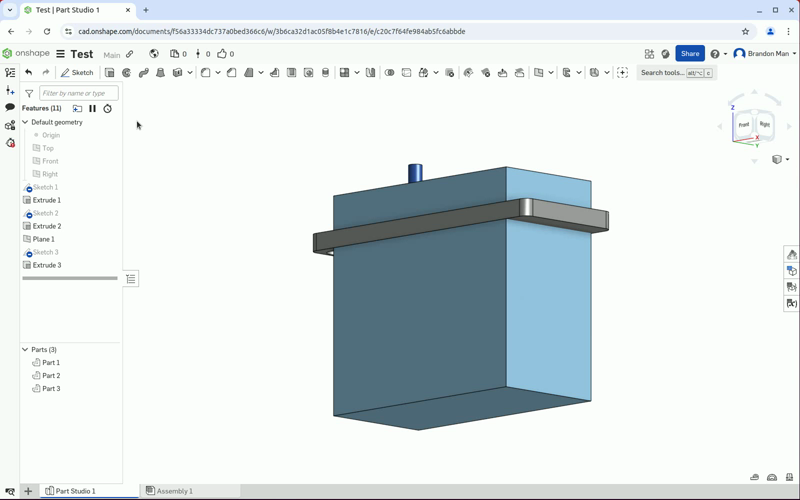
key(left, 3)
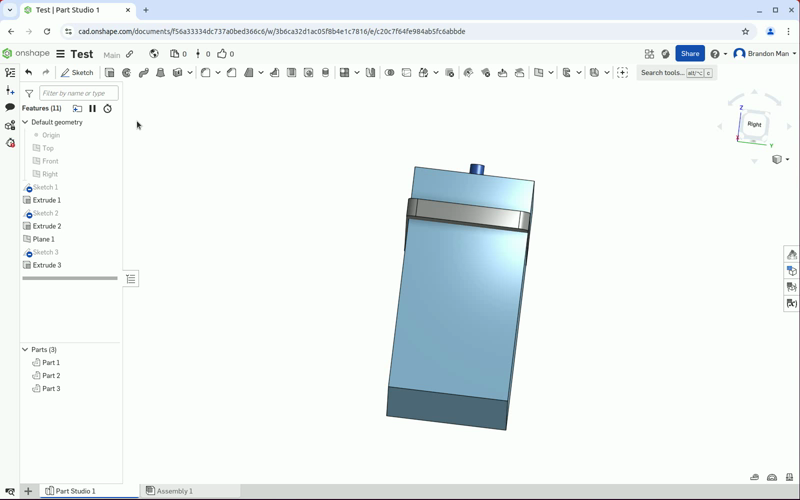
key(right, 3)
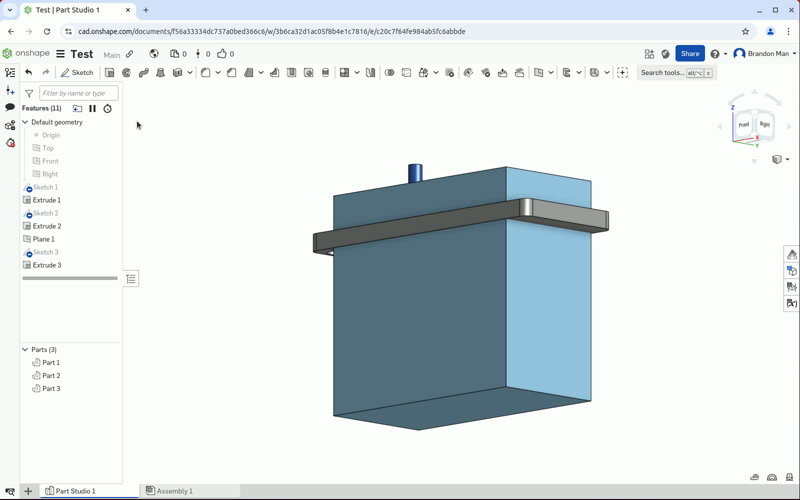
key(down, 3)
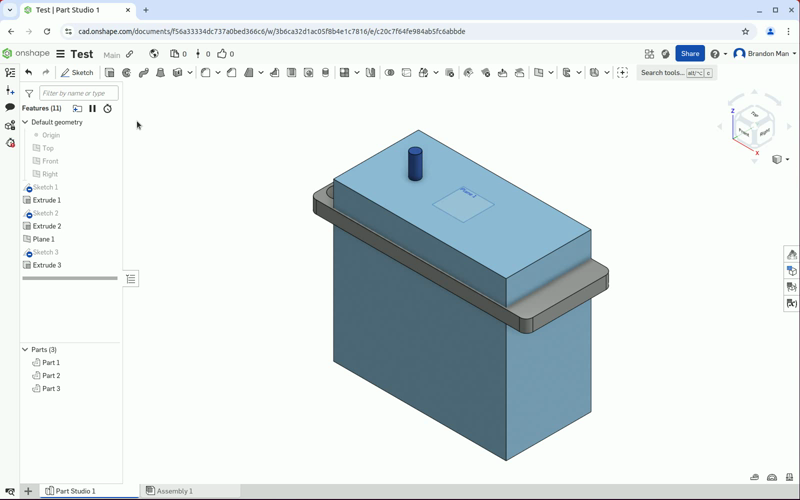
mouse_move(73, 189)
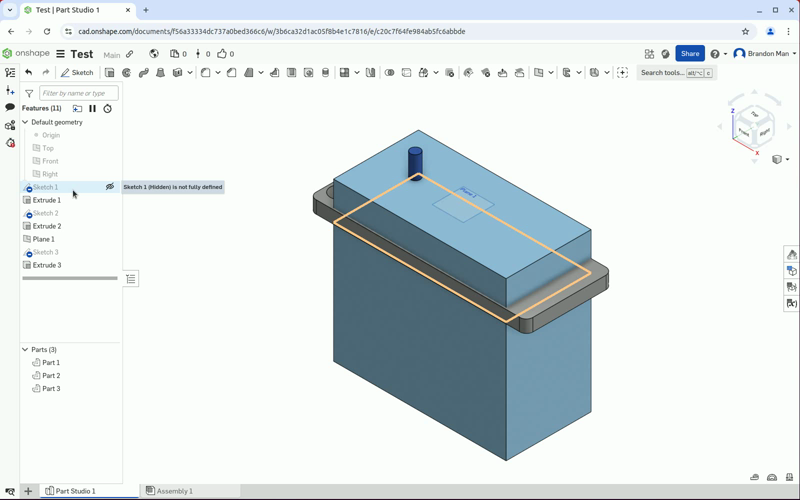
click(73, 189)